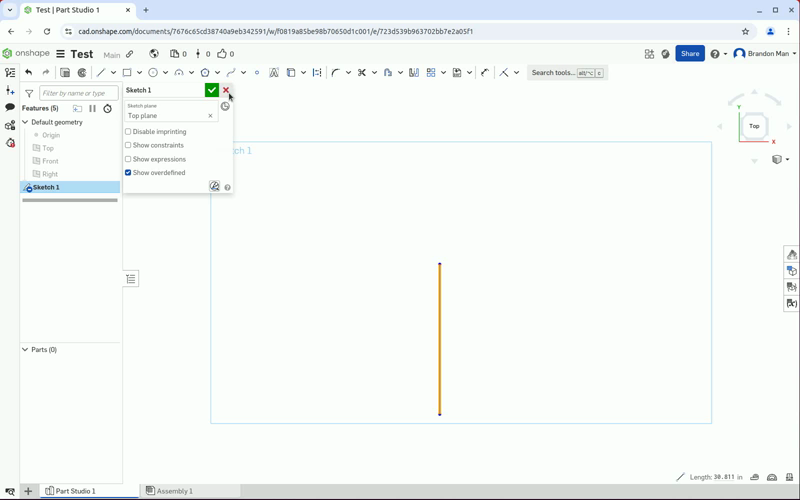
key(shift+h)
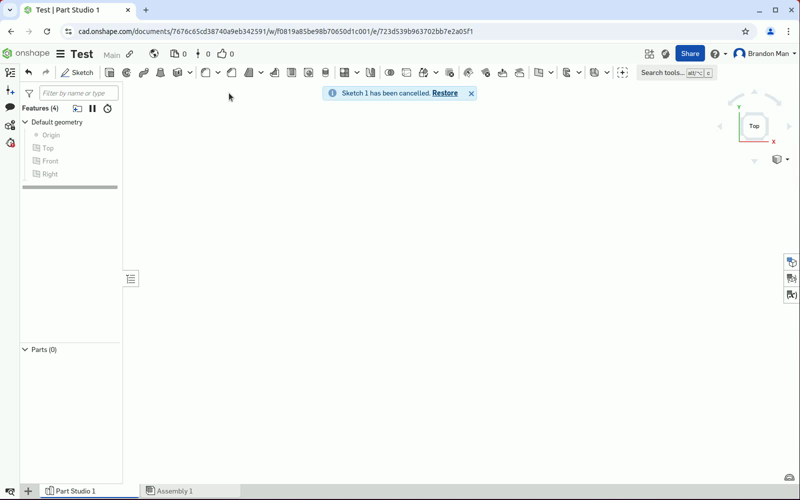
mouse_move(73, 352)
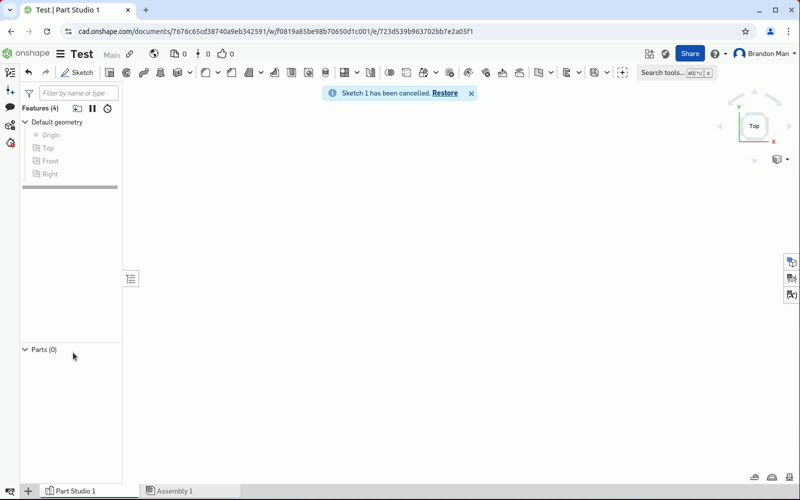
key(y)
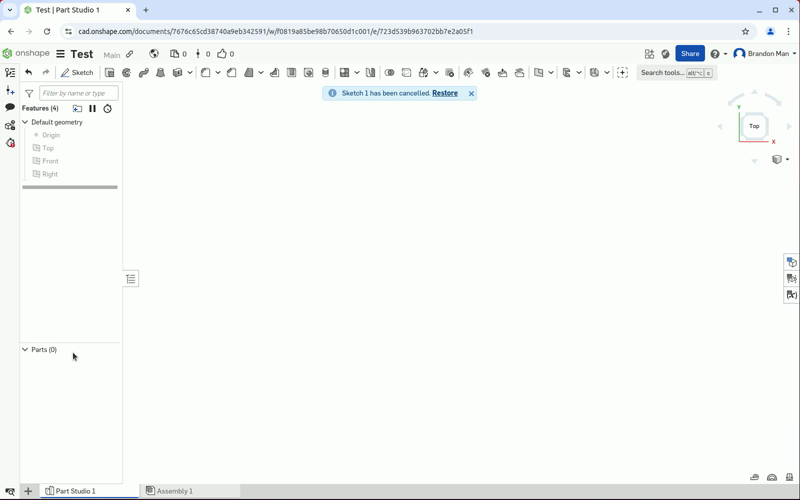
key(shift+p)
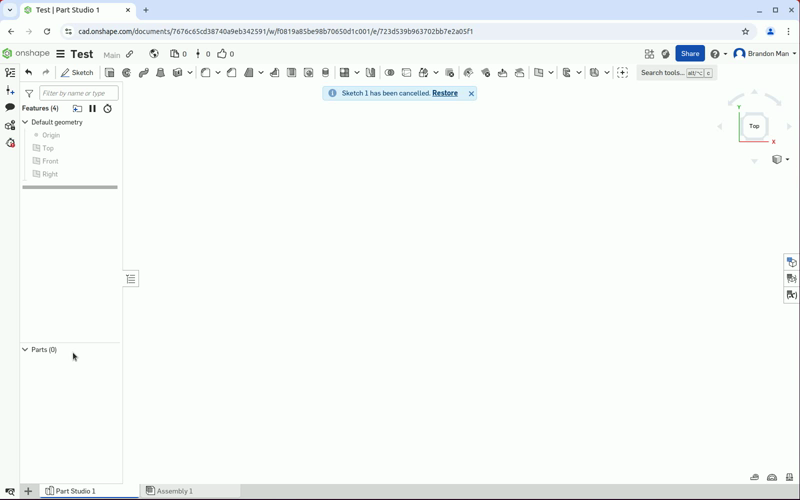
key(space)
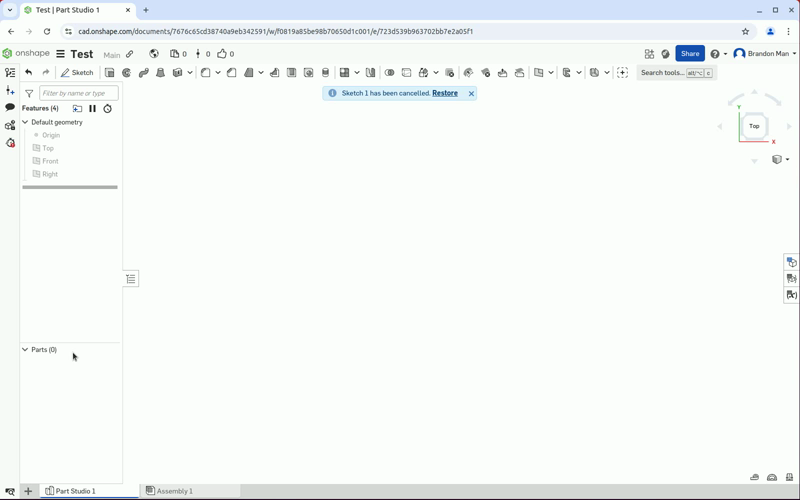
key_down(shift)
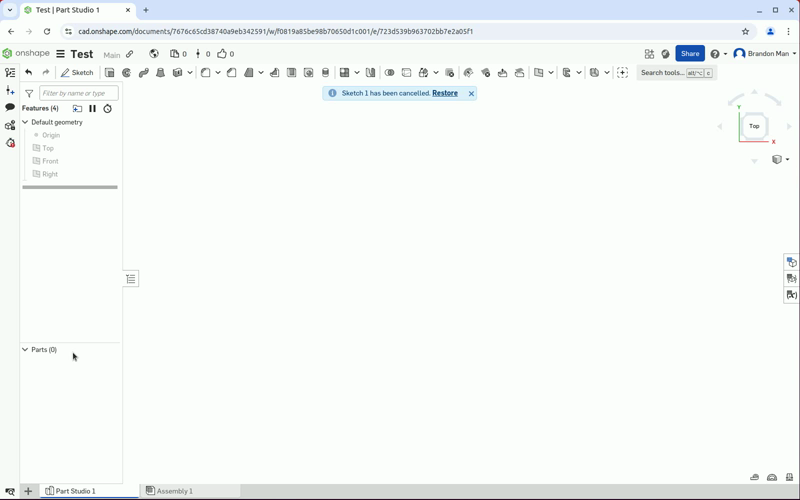
key(up)
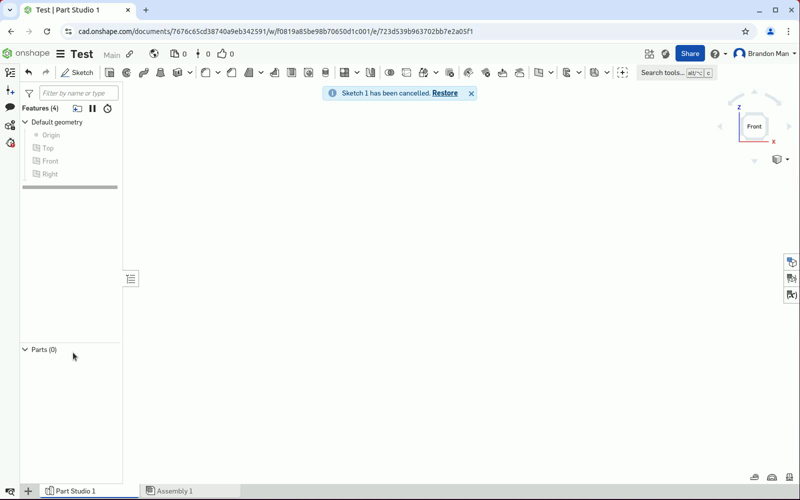
key_up(shift)
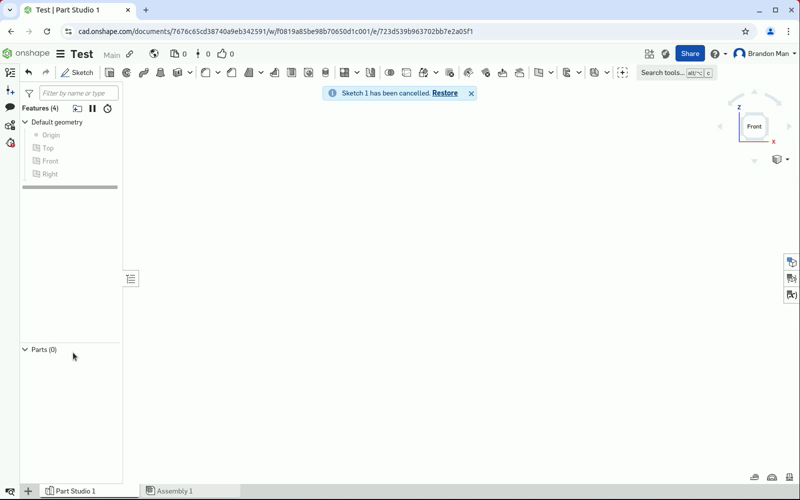
key(space)
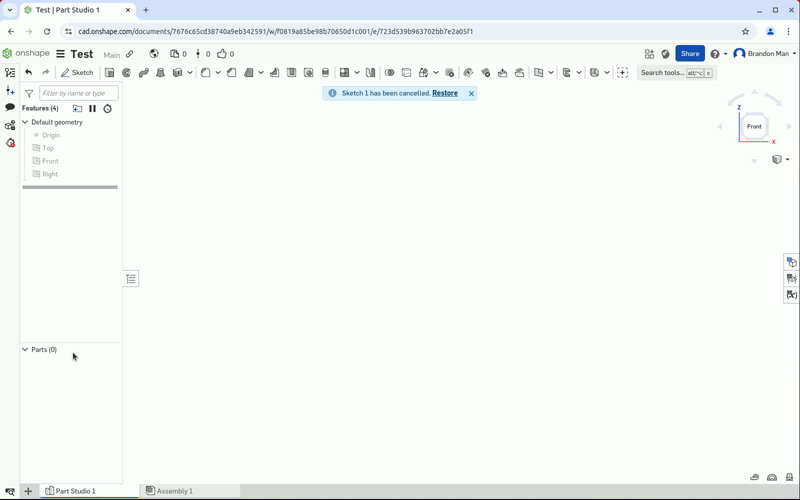
key_down(shift)
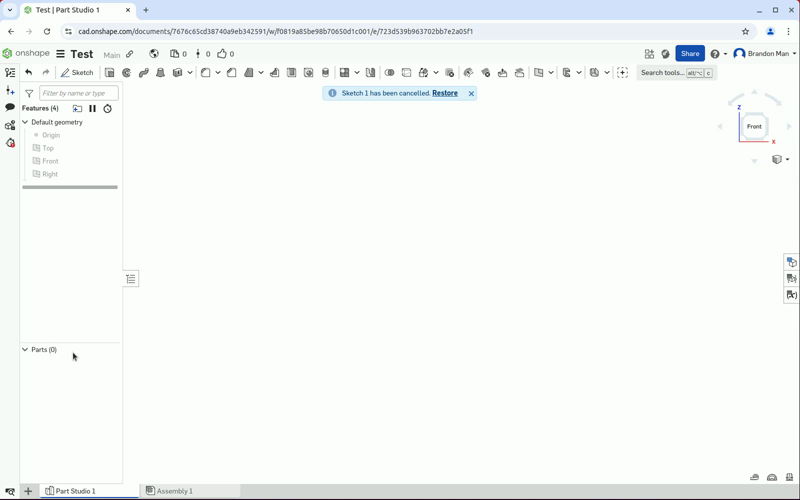
key(left)
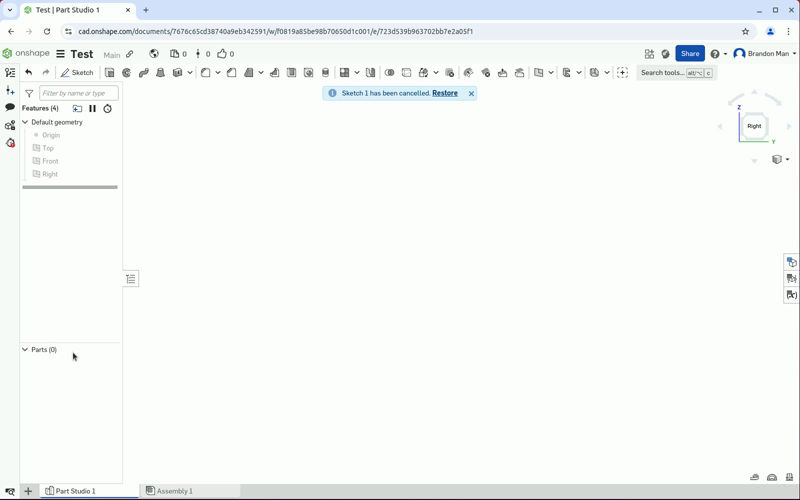
key_up(shift)
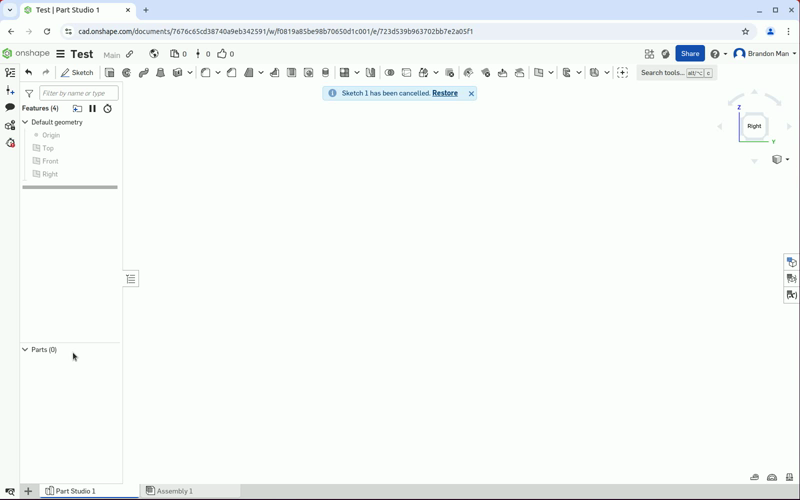
mouse_move(73, 352)
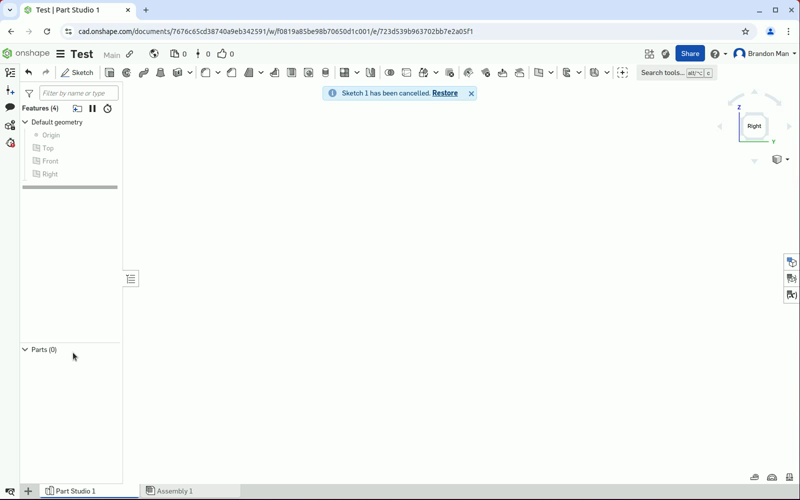
key(shift+y)
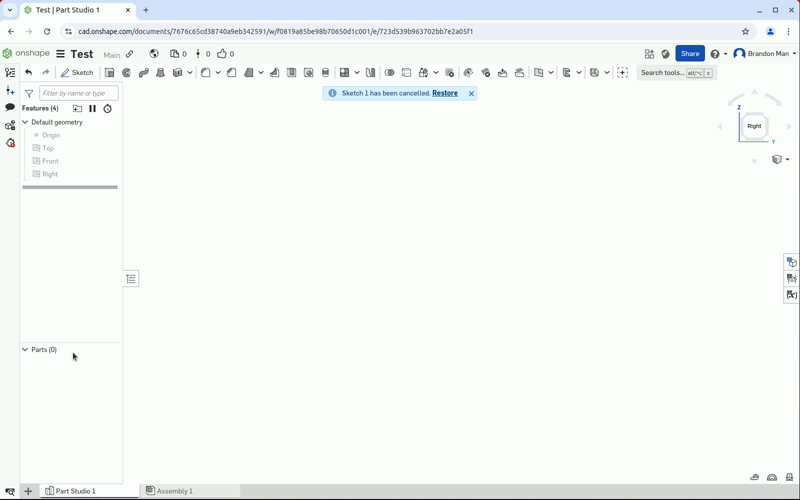
key(shift+s)
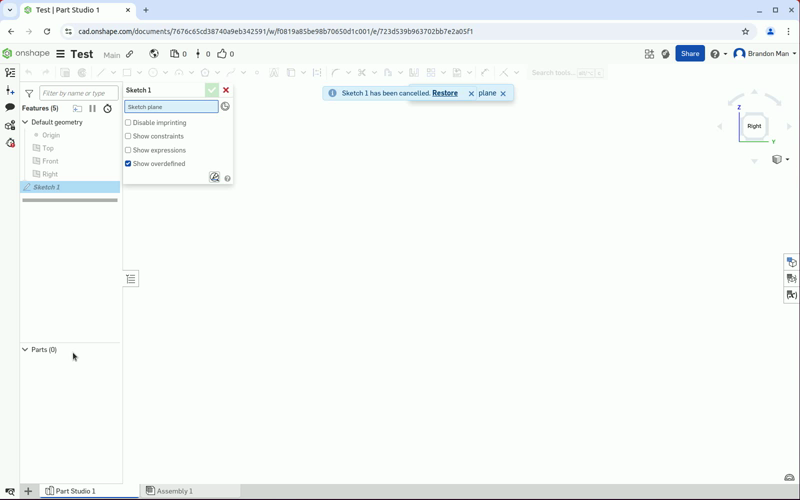
mouse_move(73, 176)
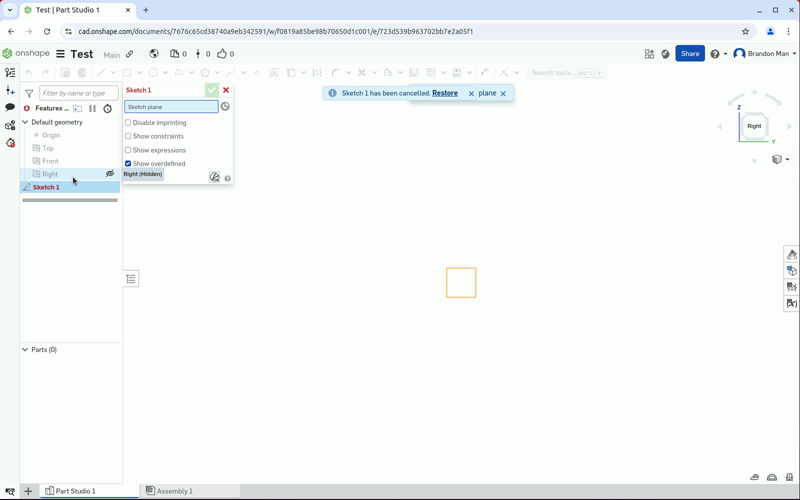
click(73, 176)
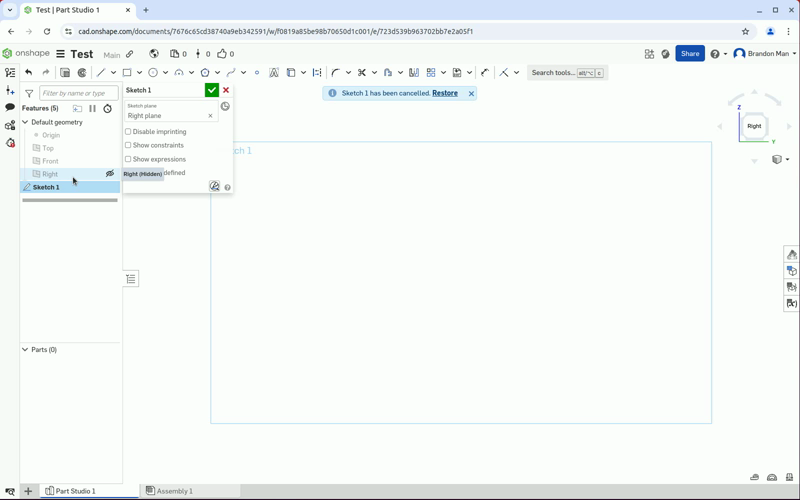
mouse_move(73, 352)
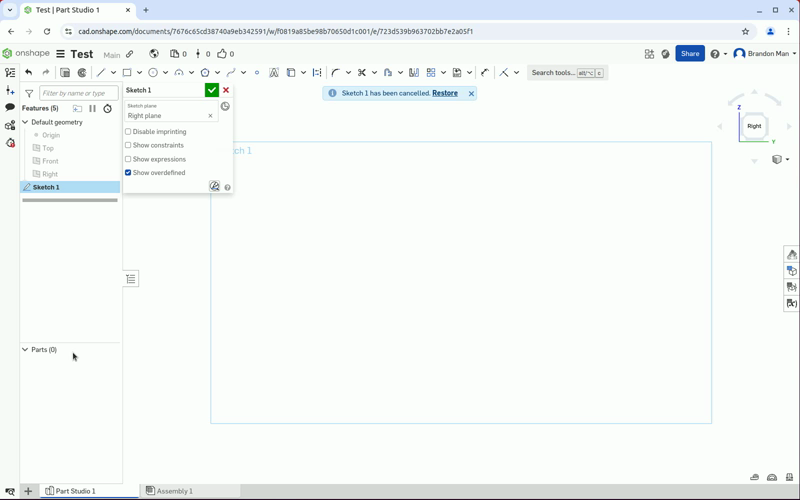
key(y)
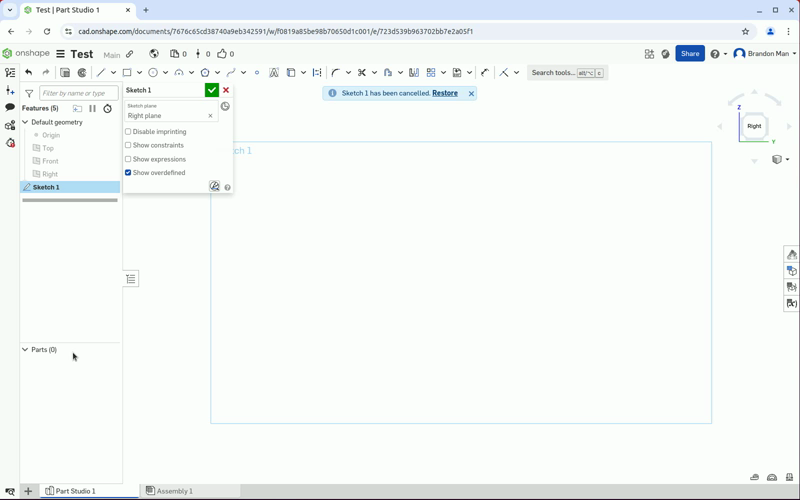
key(l)
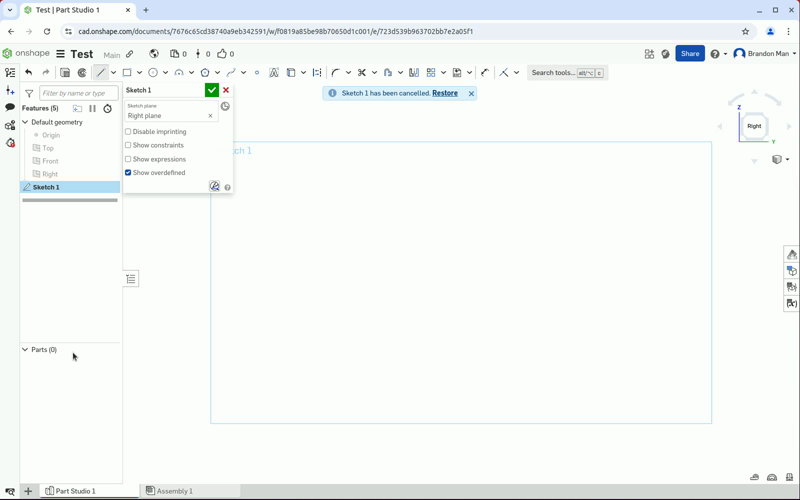
key_down(shift)
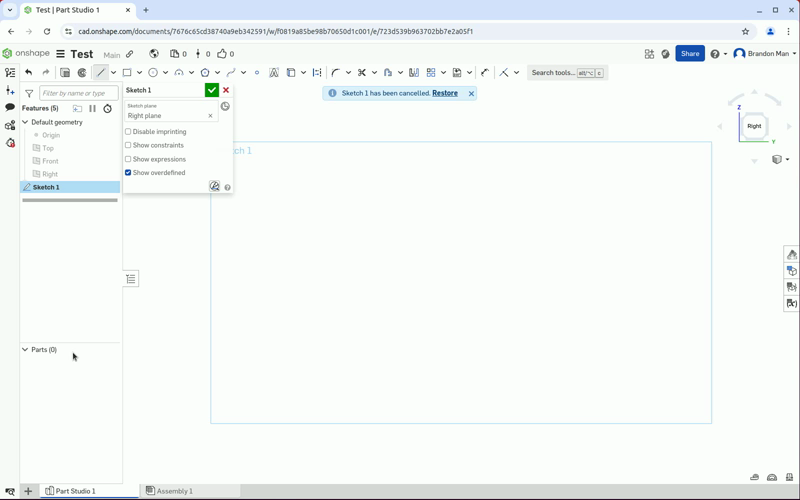
mouse_move(457, 291)
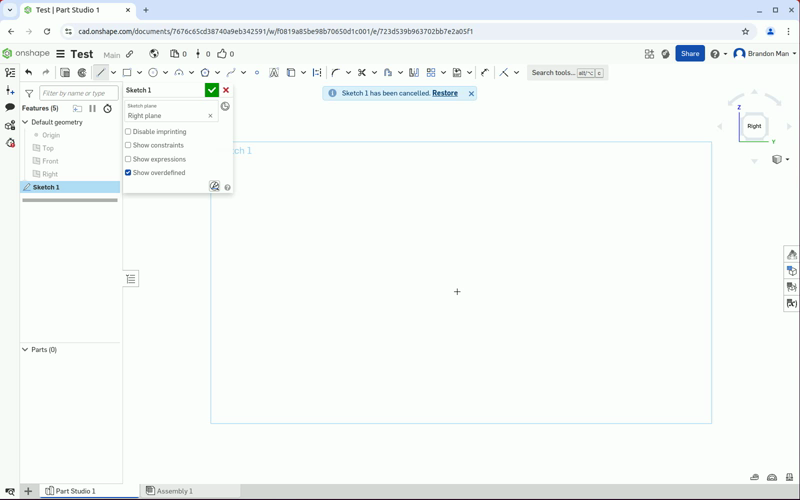
click(457, 291)
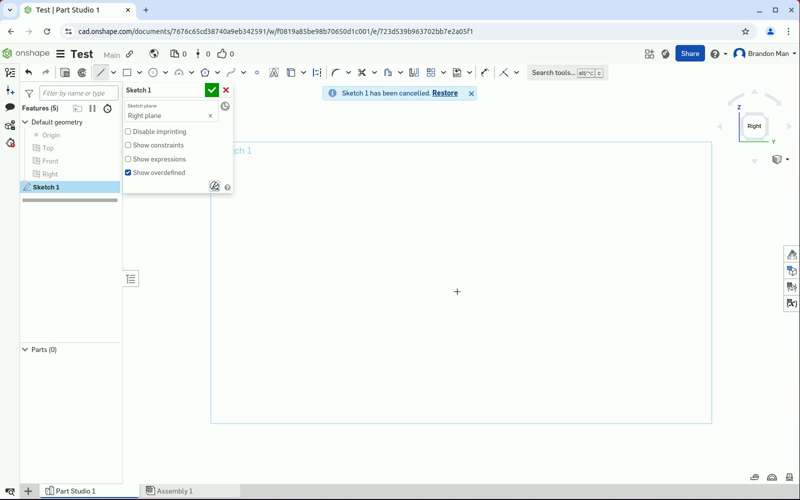
key_up(shift)
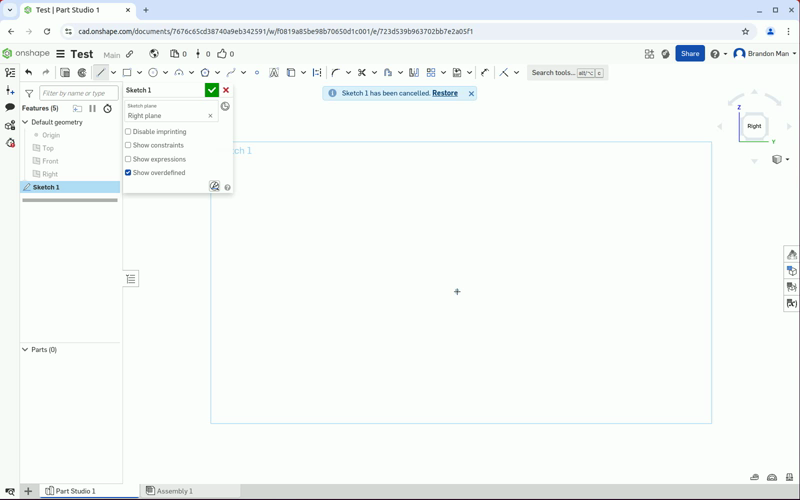
key_down(shift)
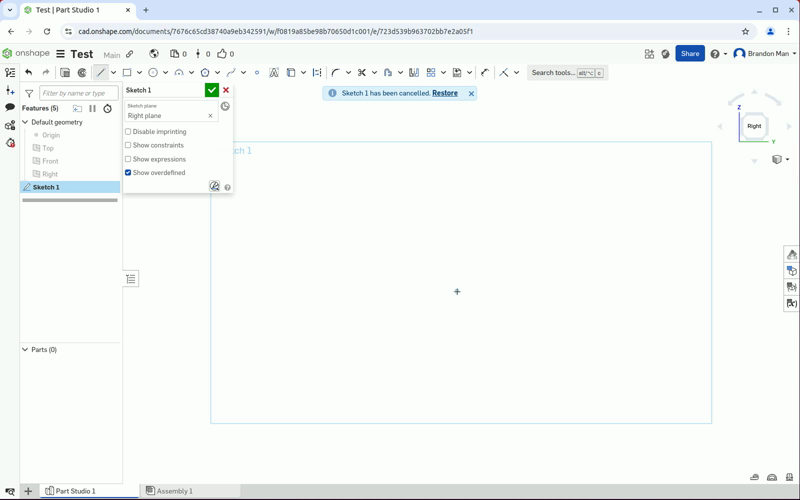
mouse_move(487, 291)
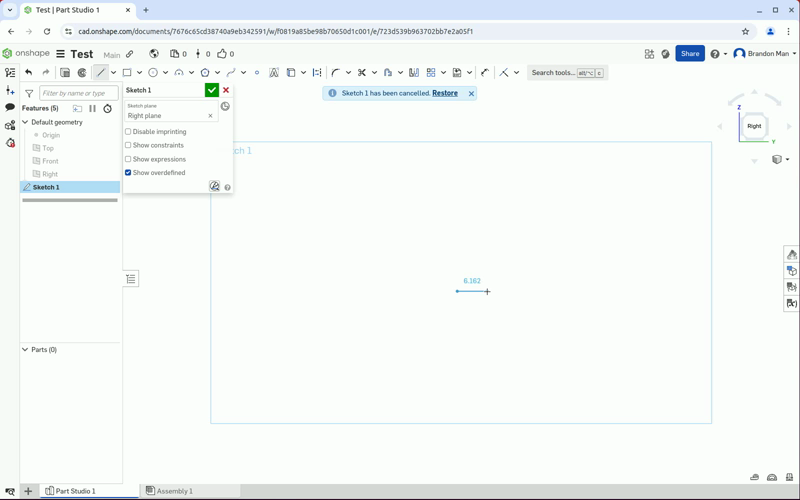
mouse_move(466, 291)
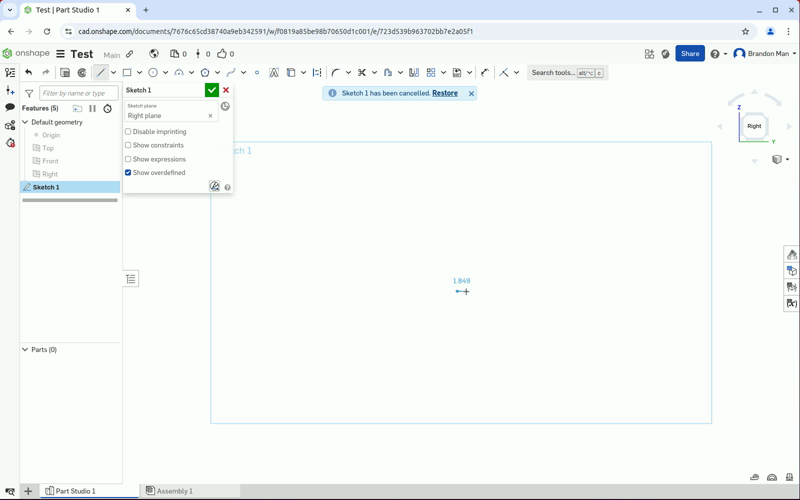
click(466, 291)
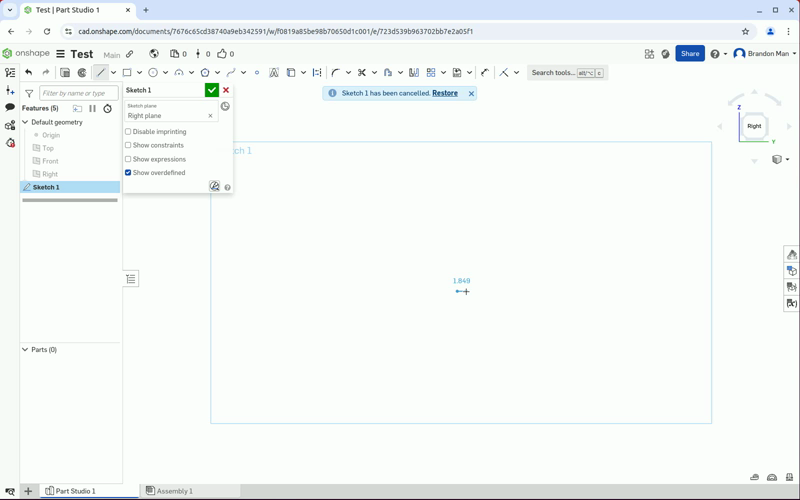
key_up(shift)
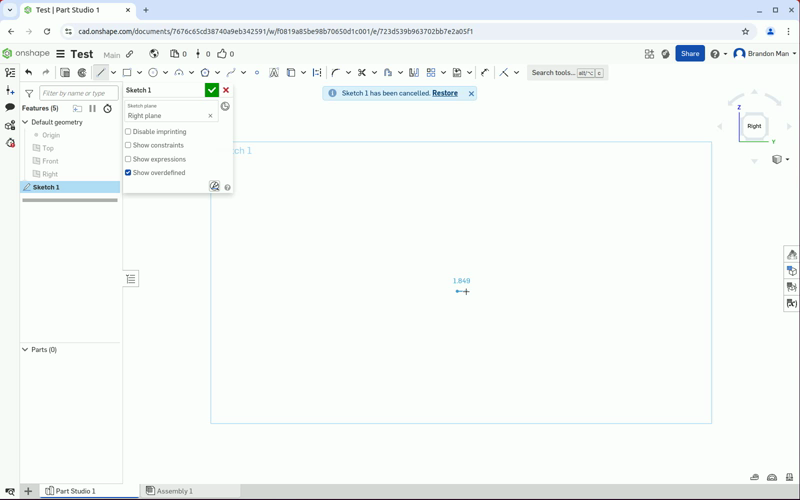
key_down(shift)
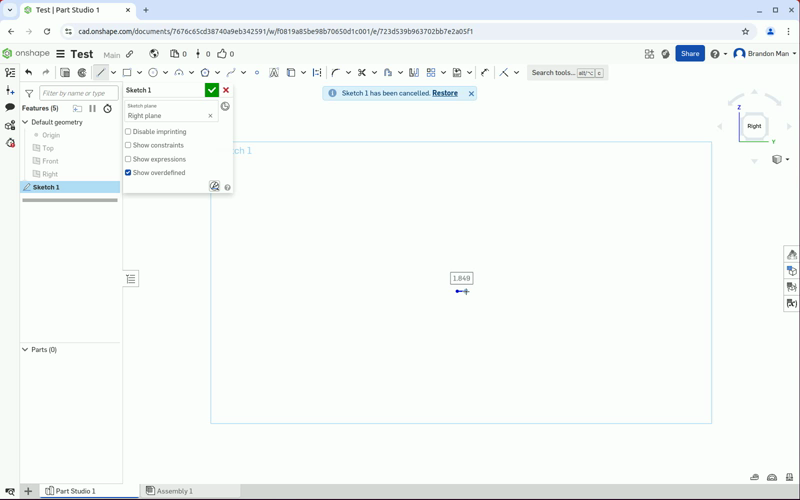
mouse_move(496, 291)
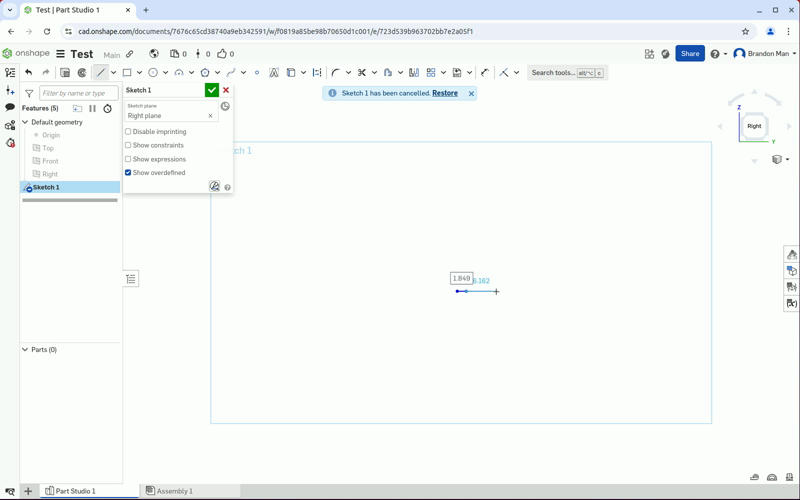
mouse_move(466, 273)
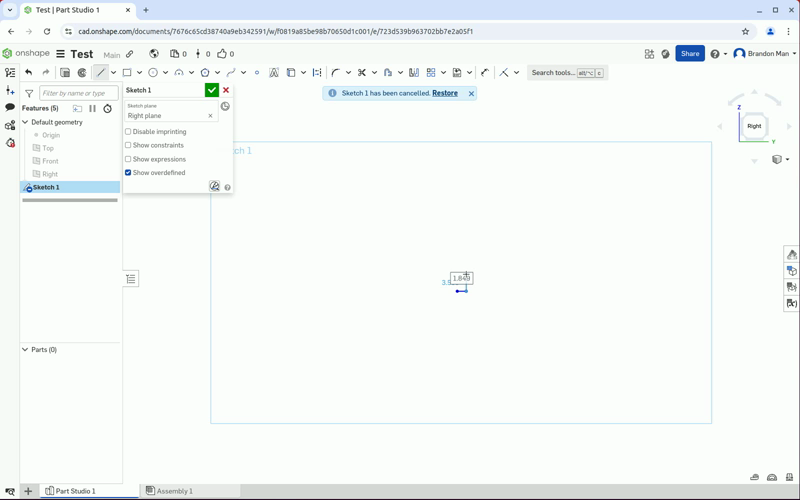
click(466, 273)
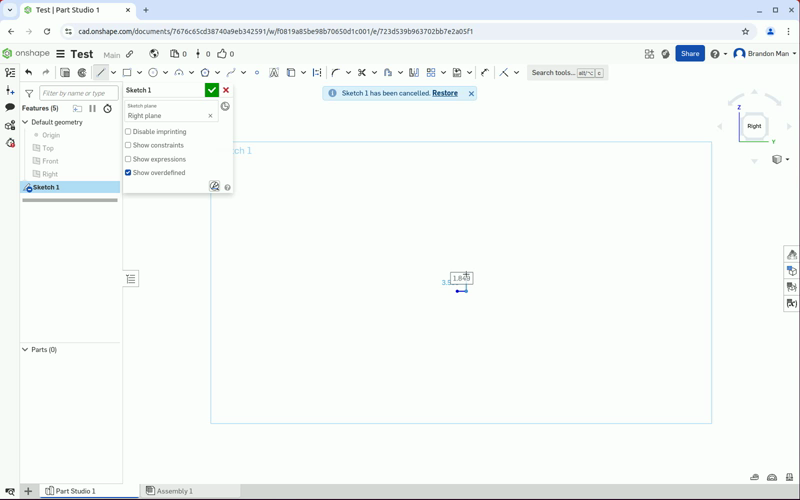
key_up(shift)
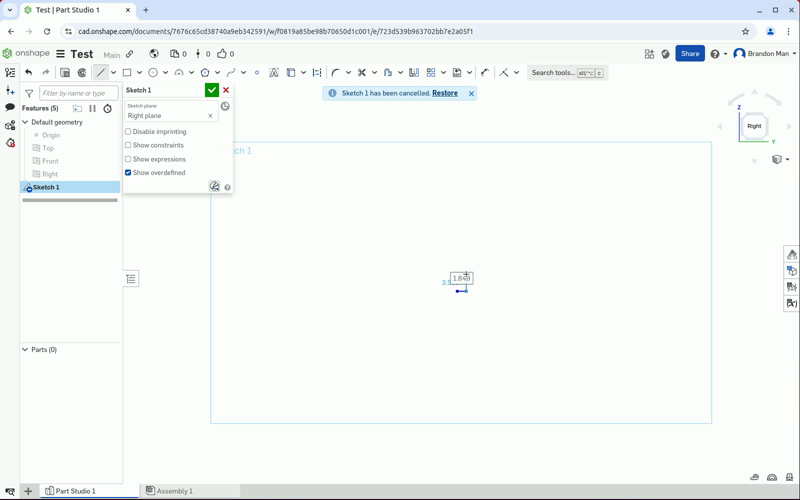
key_down(shift)
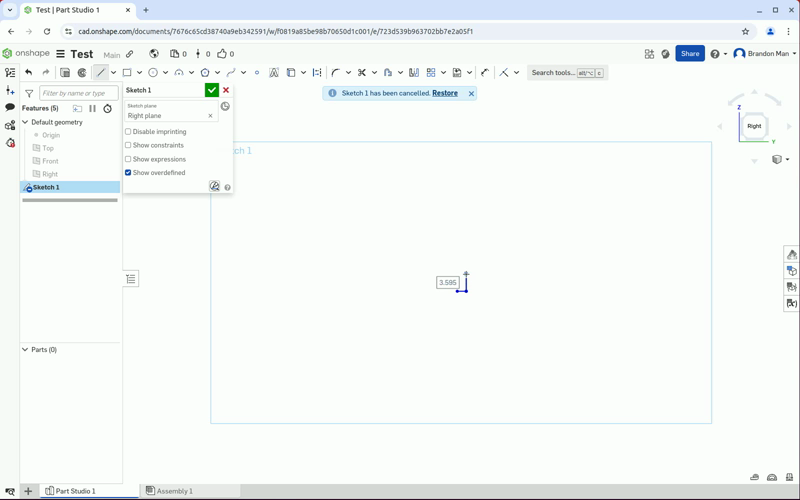
mouse_move(496, 273)
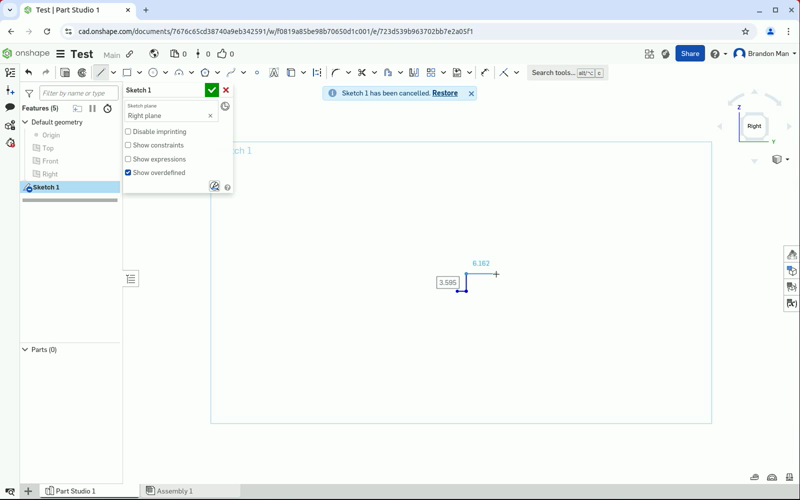
mouse_move(457, 273)
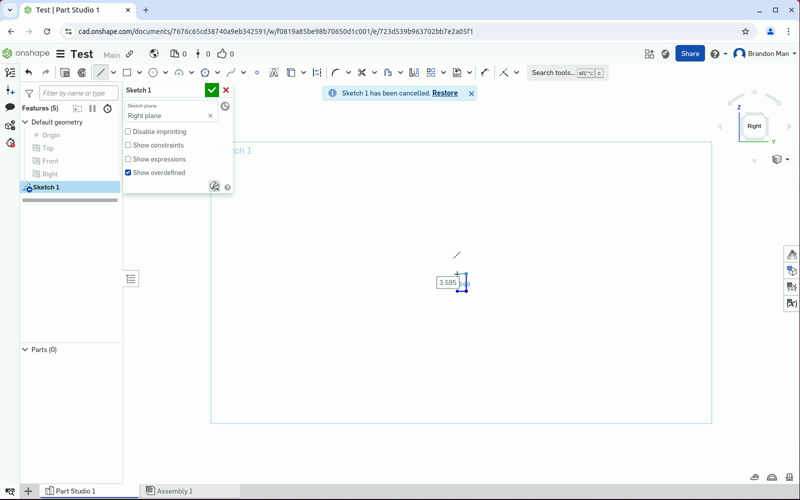
click(457, 273)
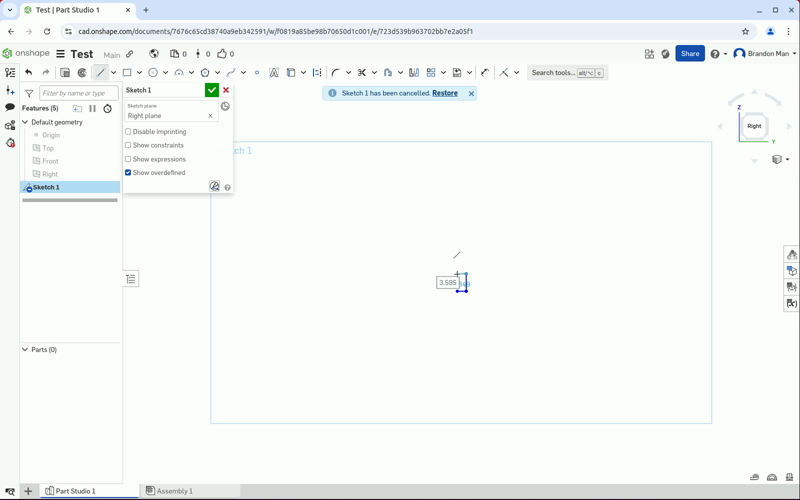
key_up(shift)
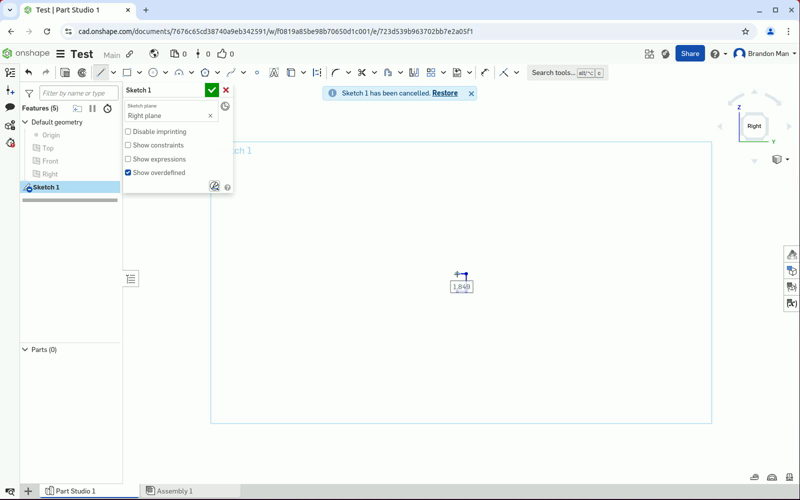
mouse_move(487, 273)
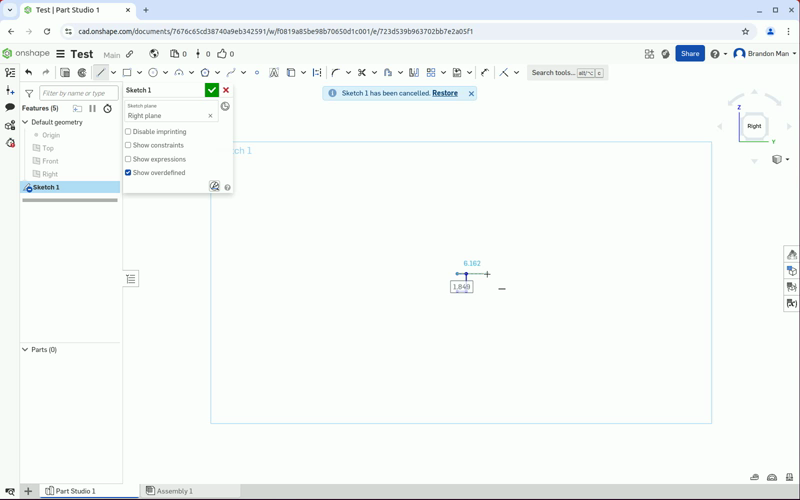
key_down(shift)
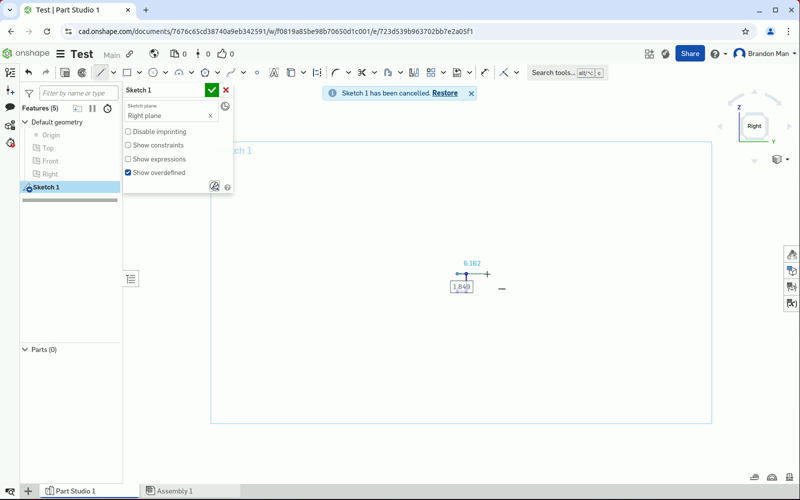
mouse_move(457, 291)
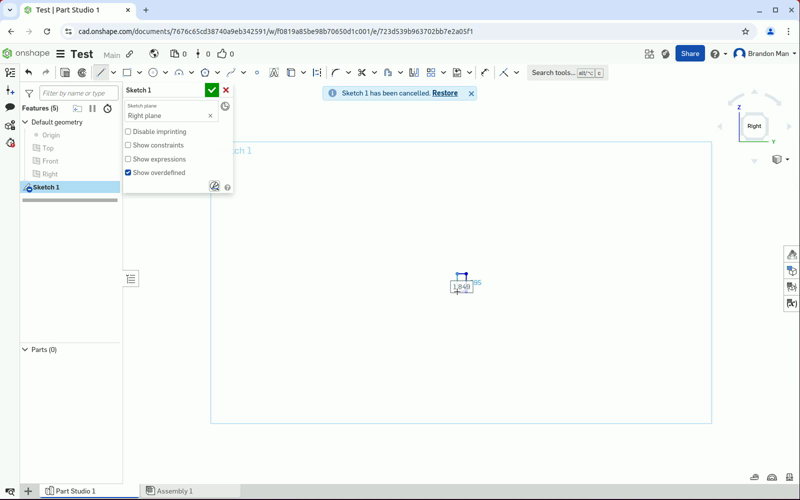
key_up(shift)
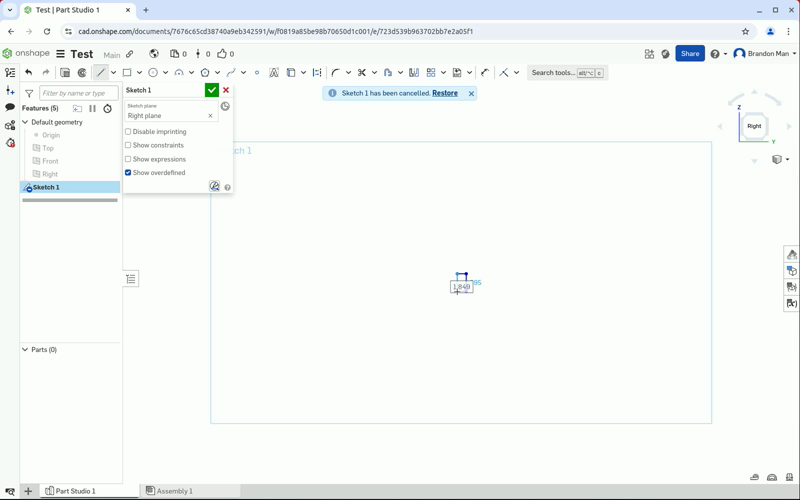
click(457, 291)
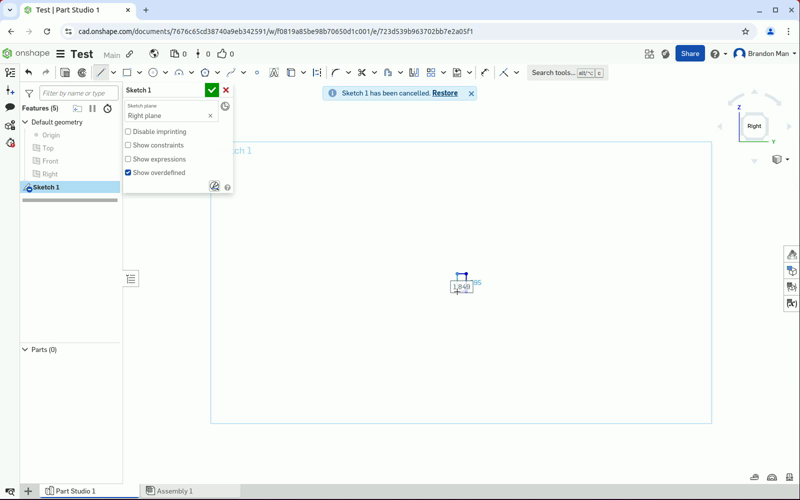
key(esc)
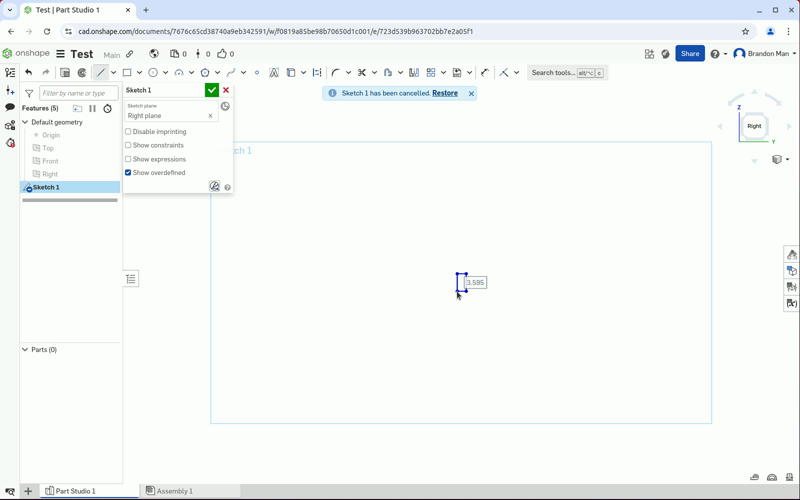
key(l)
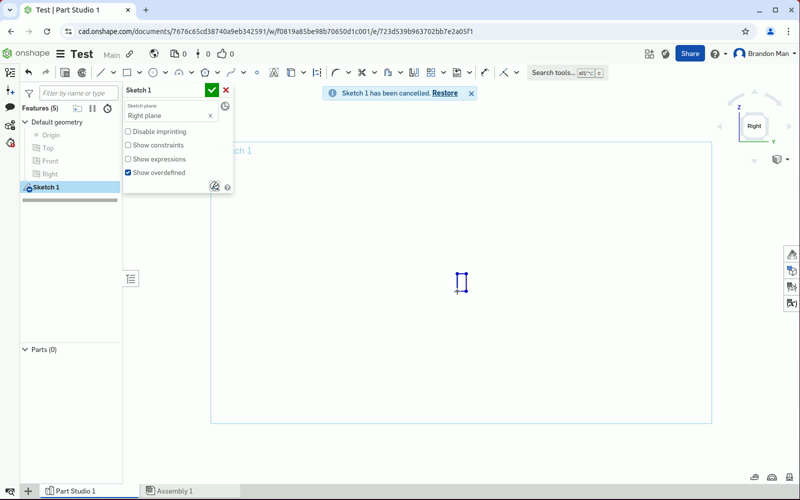
key_down(shift)
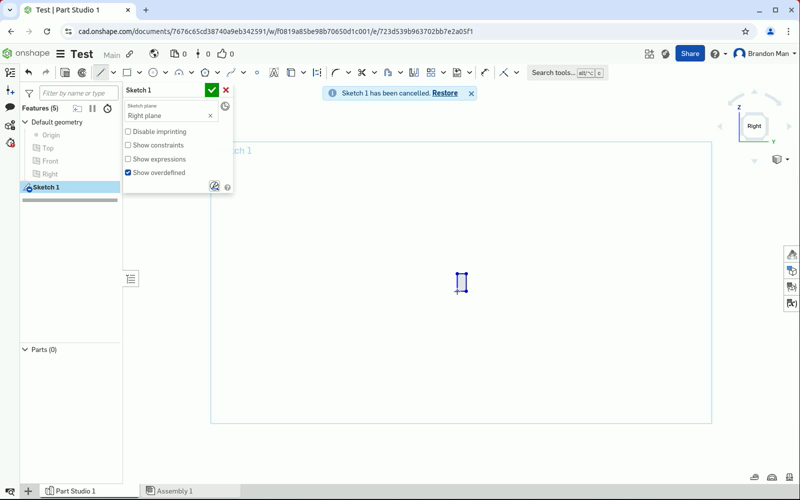
mouse_move(457, 290)
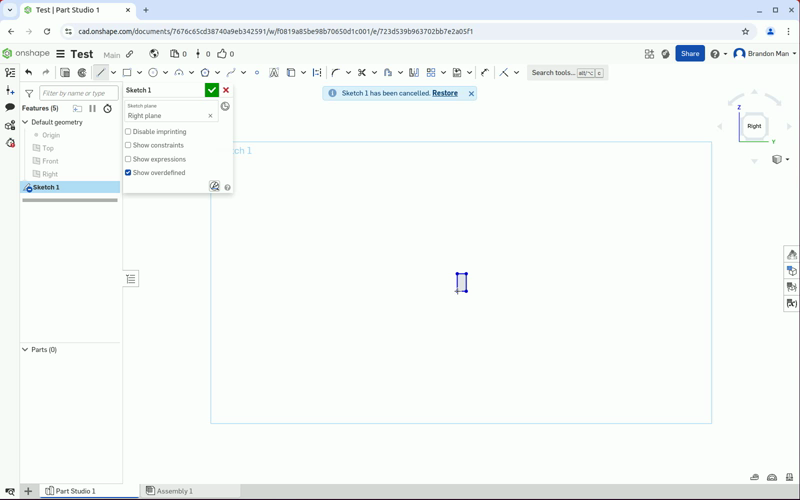
scroll(6)
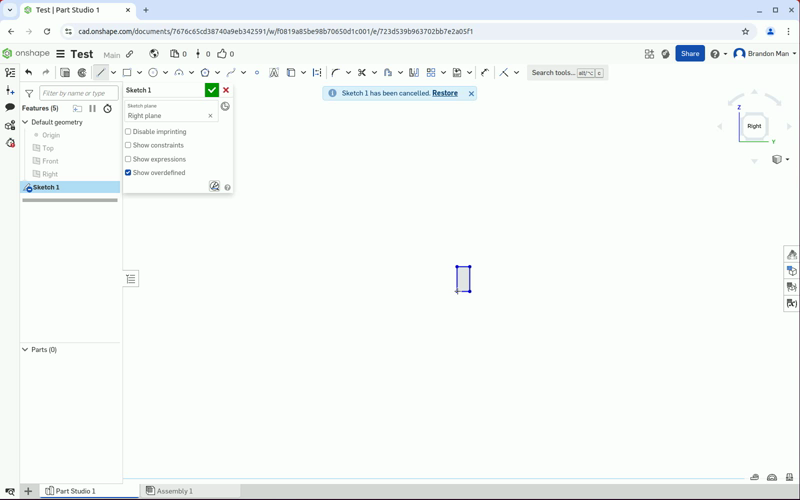
scroll(6)
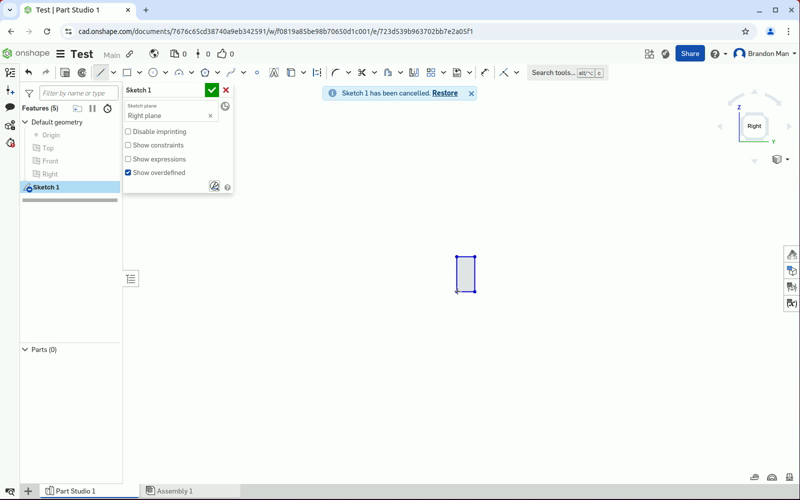
scroll(6)
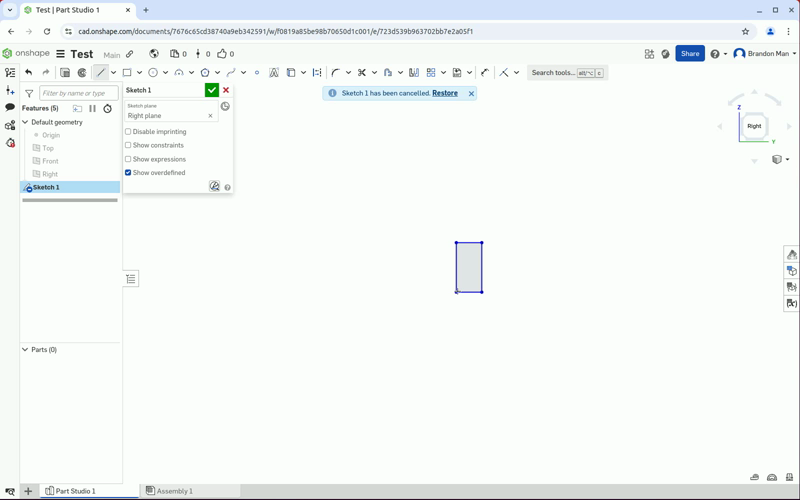
scroll(6)
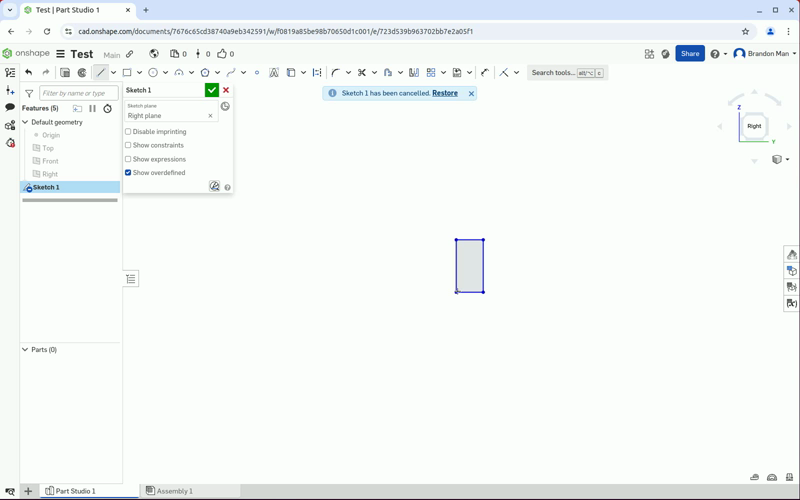
scroll(6)
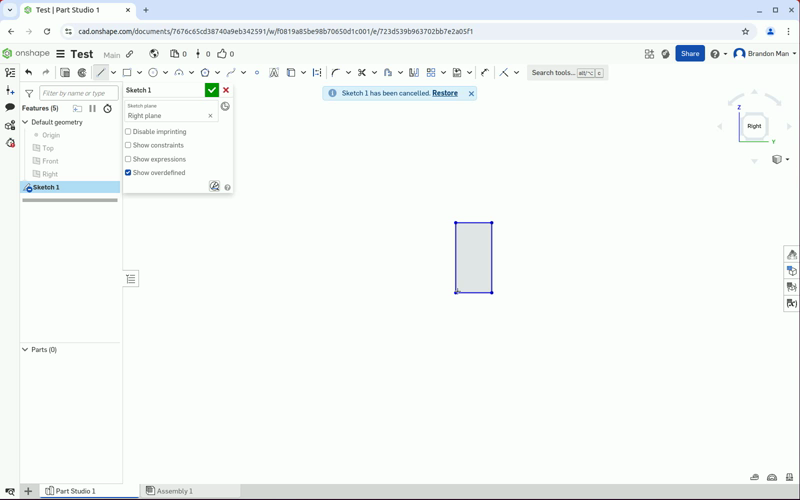
scroll(6)
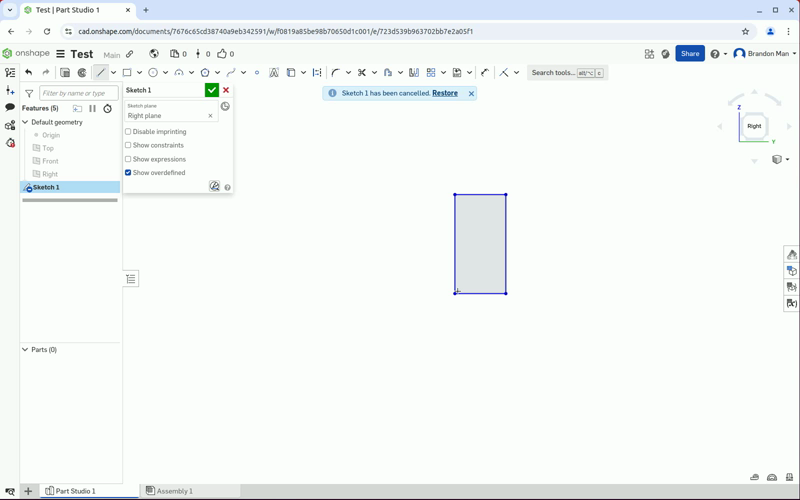
scroll(6)
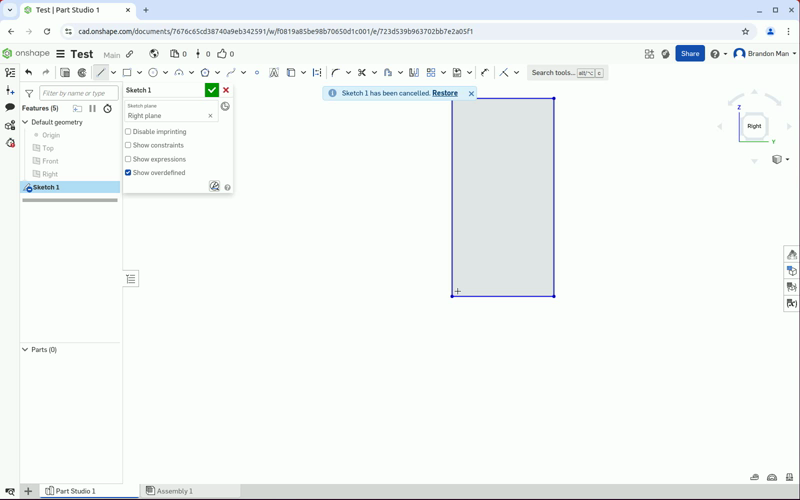
click(457, 290)
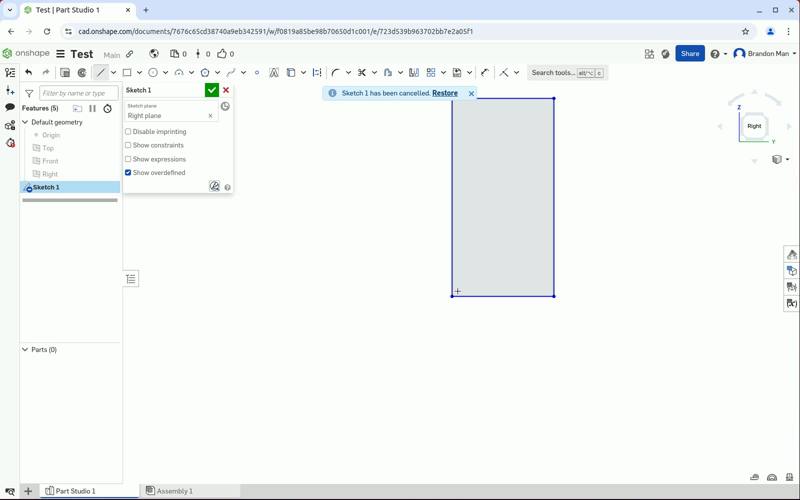
scroll(-6)
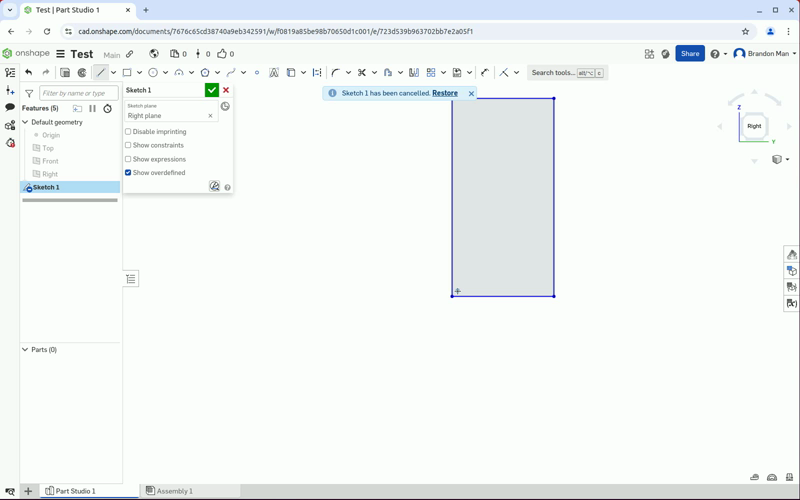
scroll(-6)
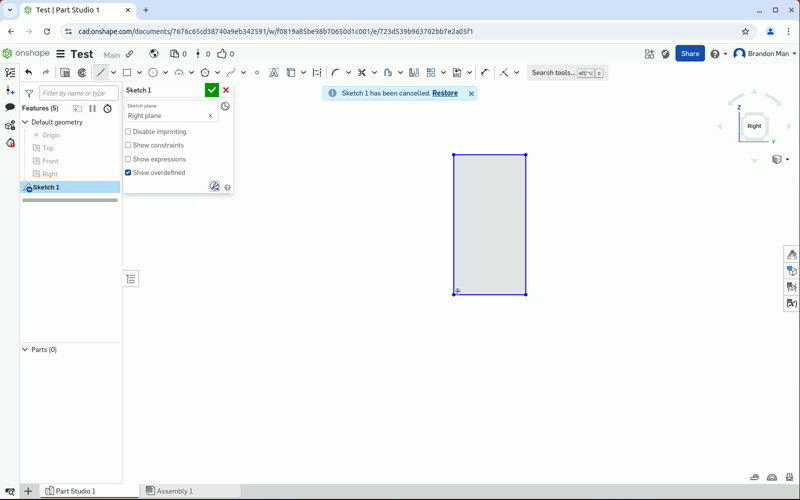
scroll(-6)
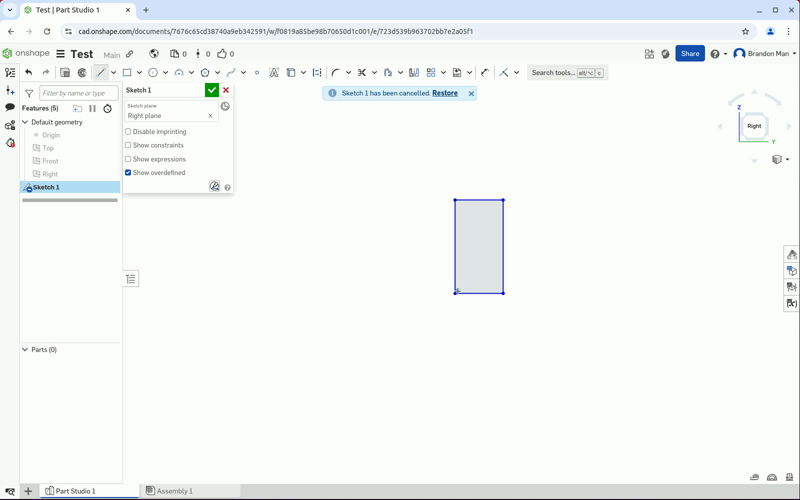
scroll(-6)
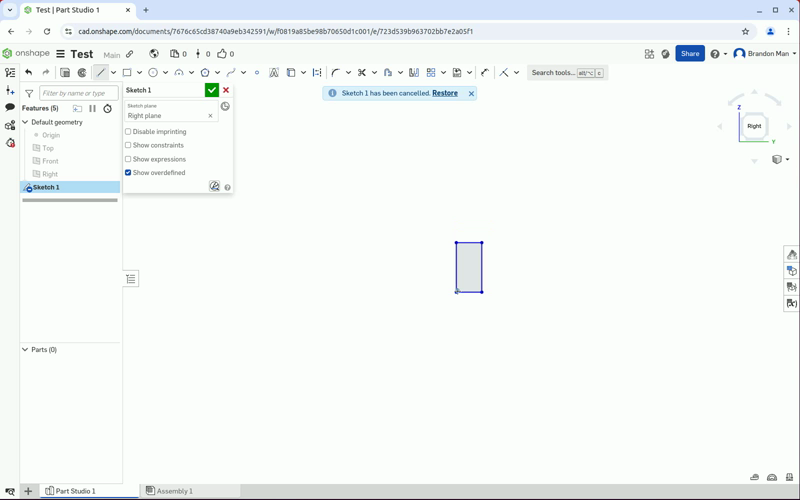
scroll(-6)
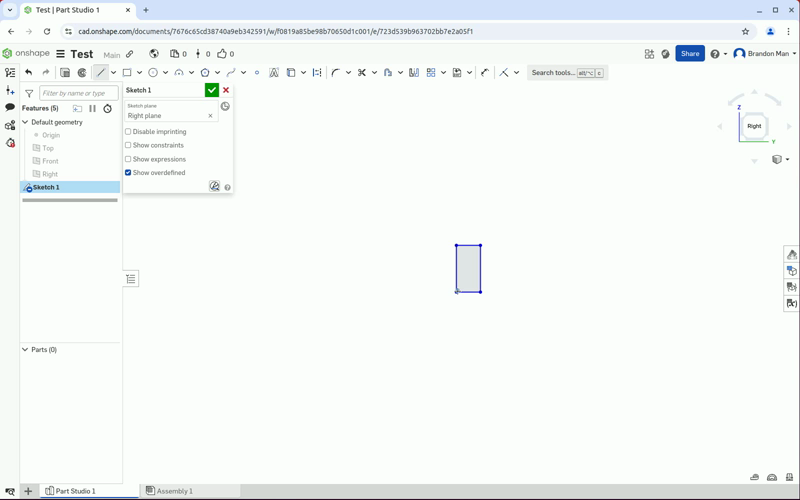
scroll(-6)
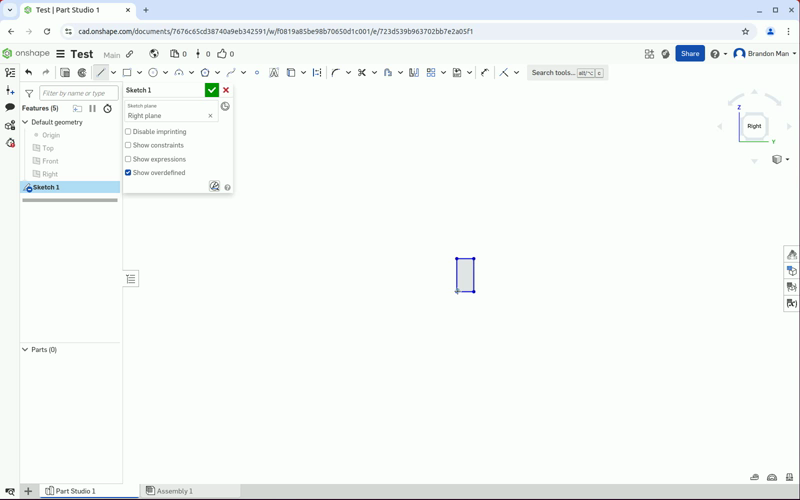
scroll(-6)
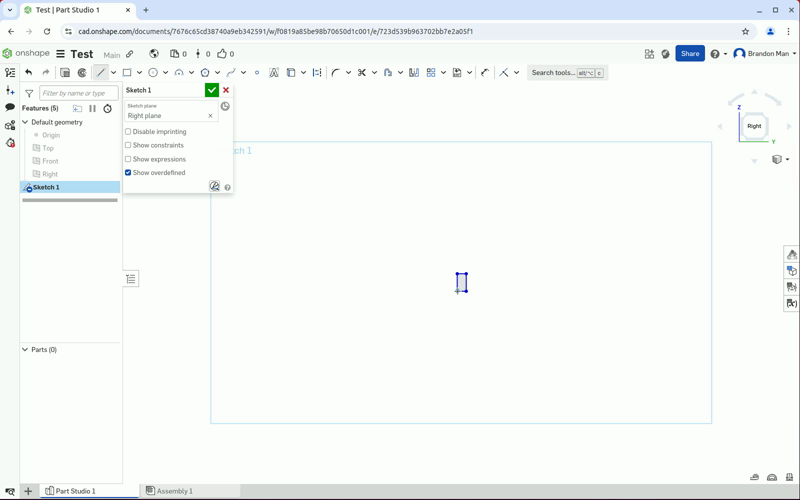
key_up(shift)
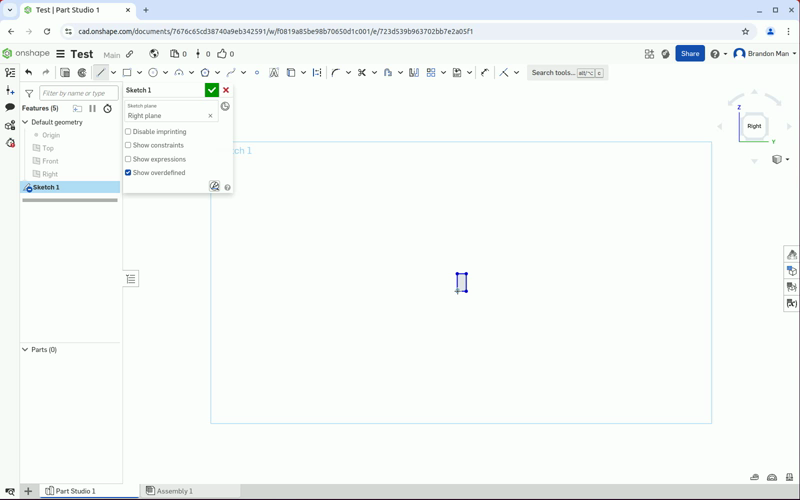
key_down(shift)
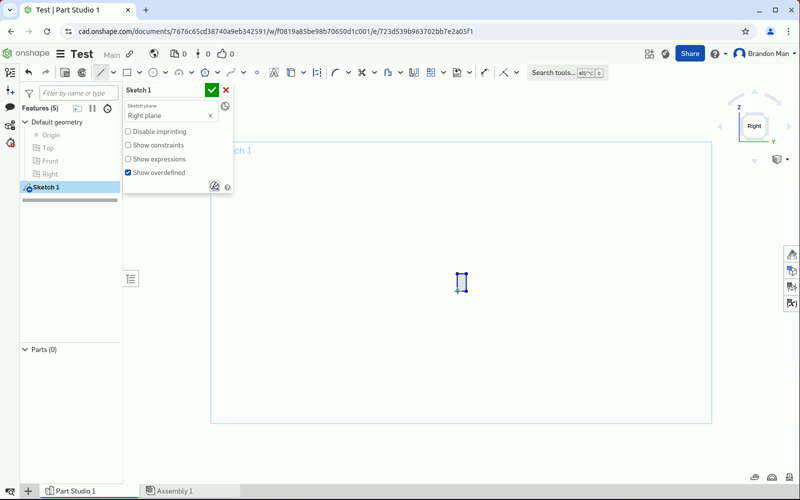
mouse_move(487, 290)
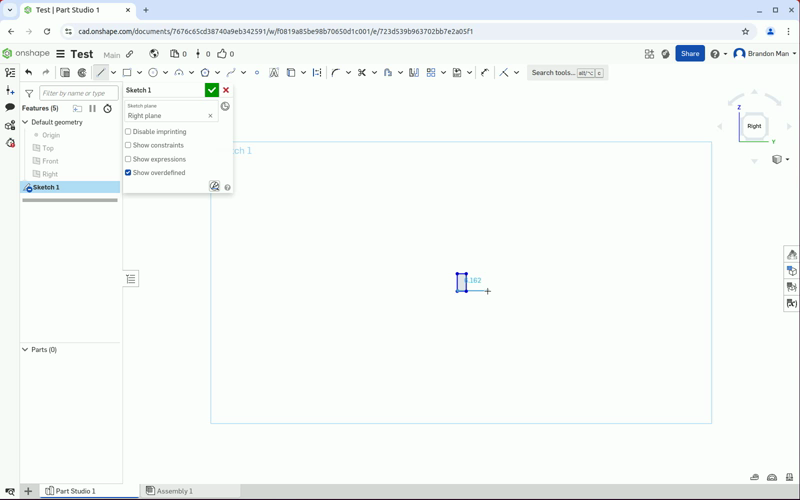
mouse_move(465, 290)
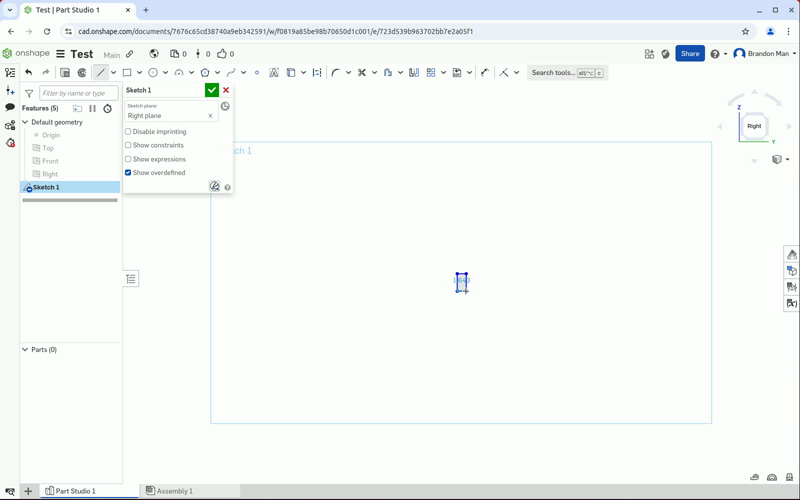
scroll(6)
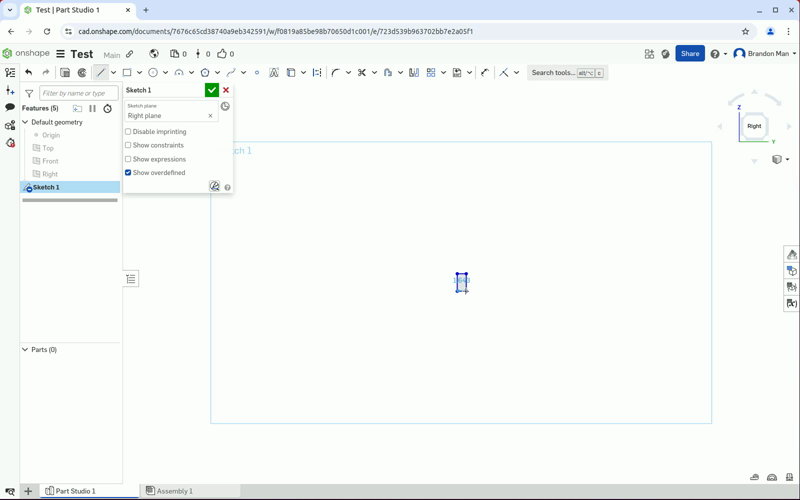
scroll(6)
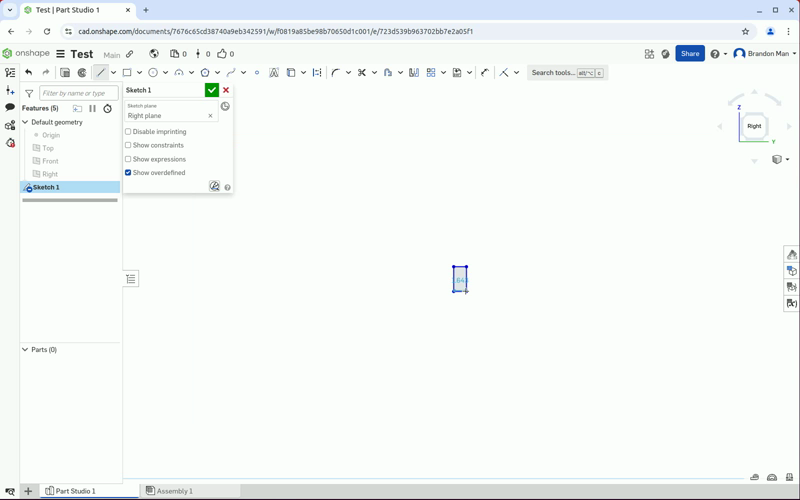
scroll(6)
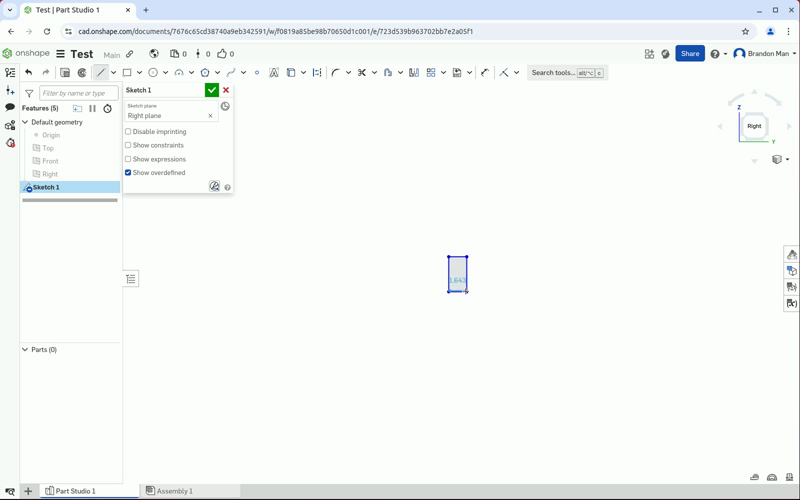
scroll(6)
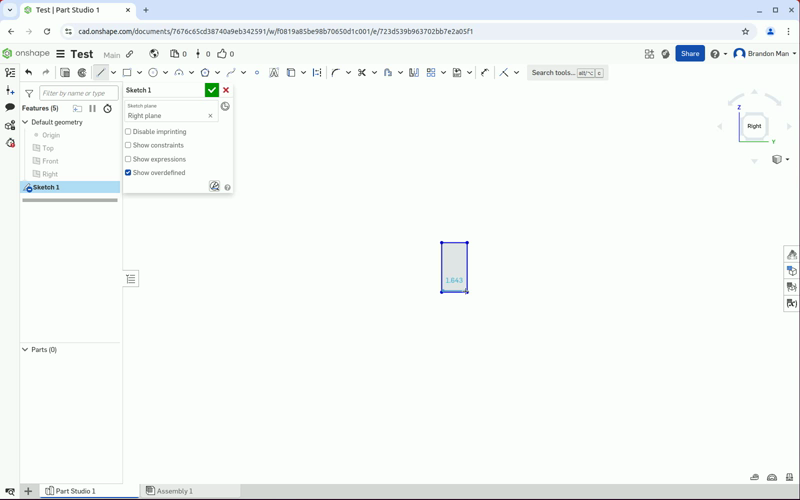
scroll(6)
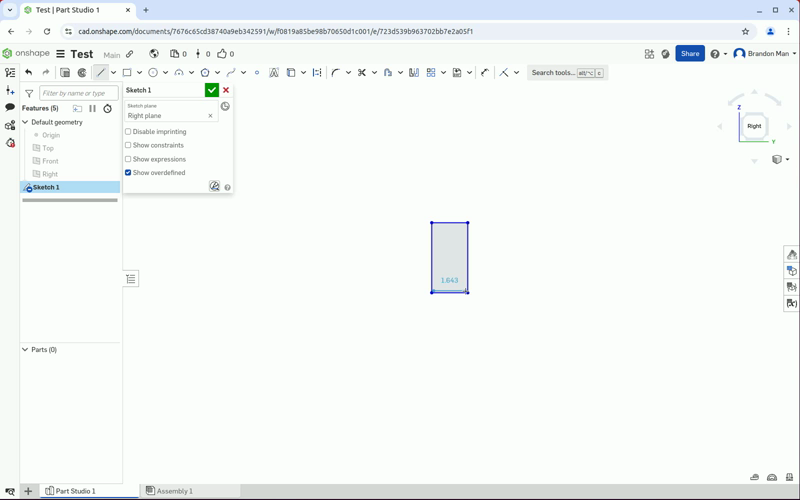
scroll(6)
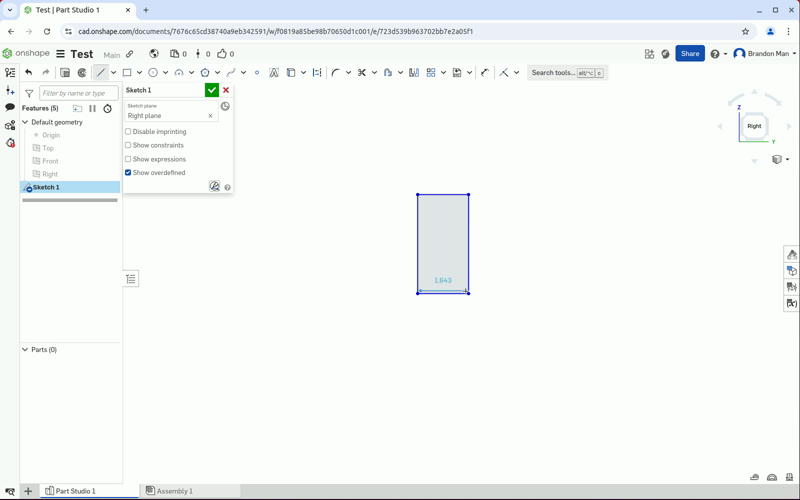
scroll(6)
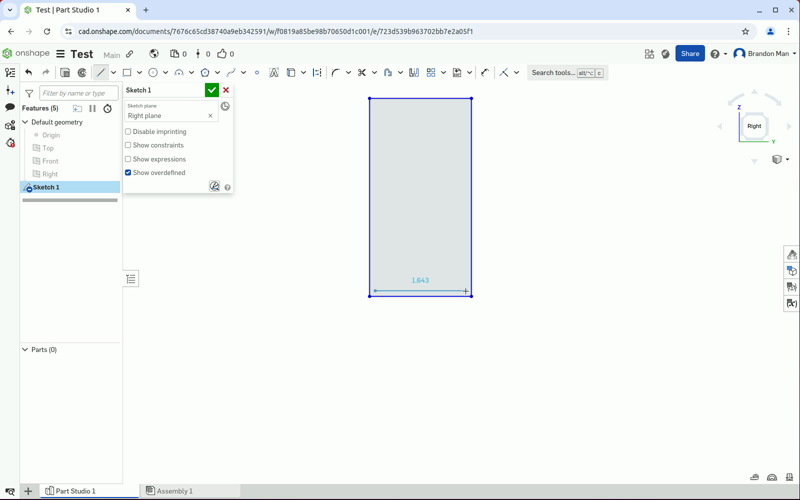
click(465, 290)
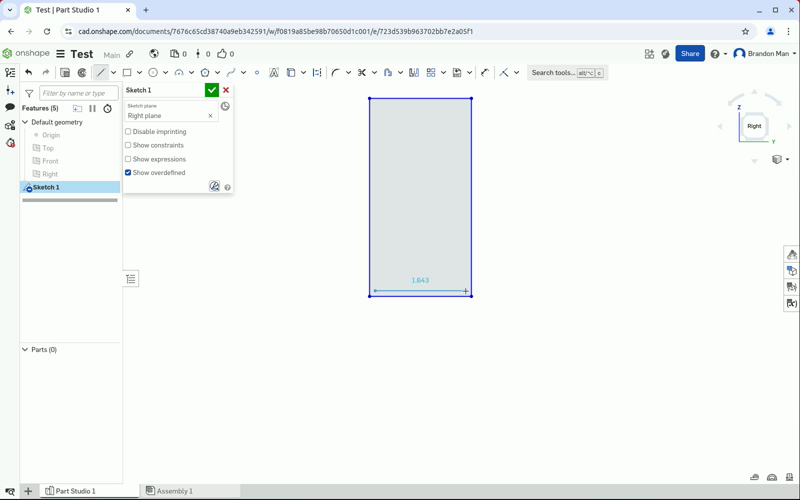
scroll(-6)
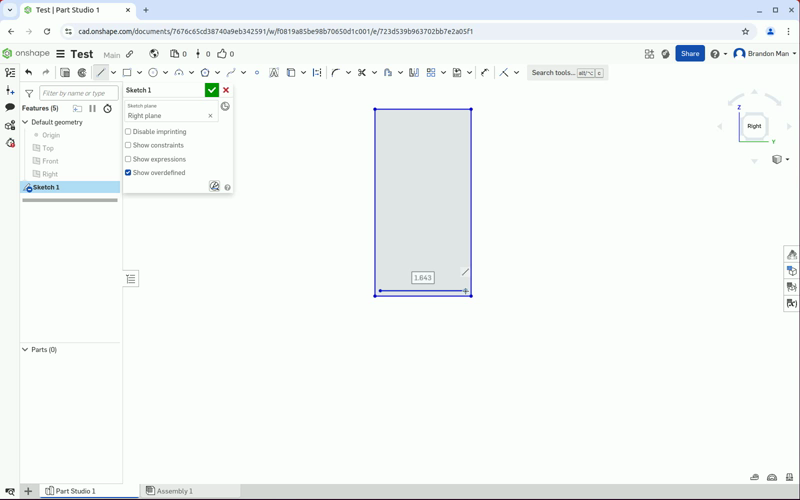
scroll(-6)
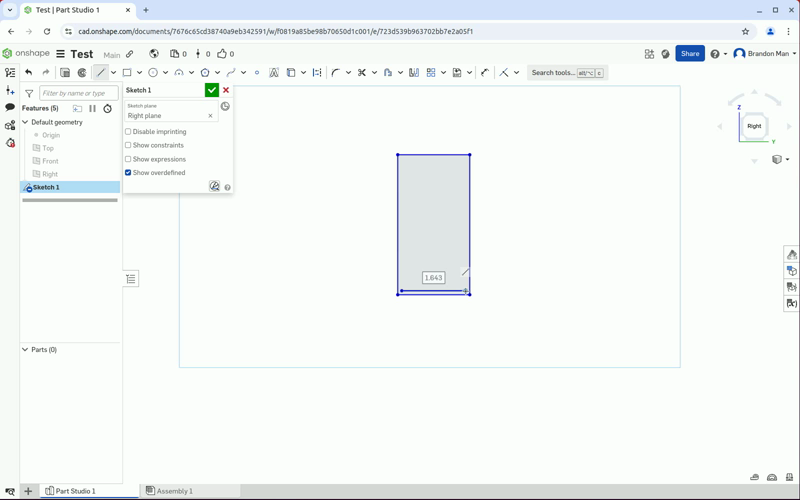
scroll(-6)
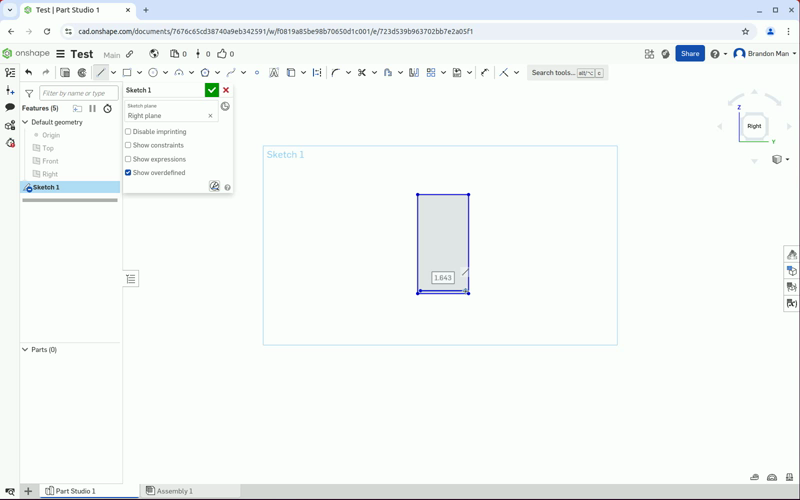
scroll(-6)
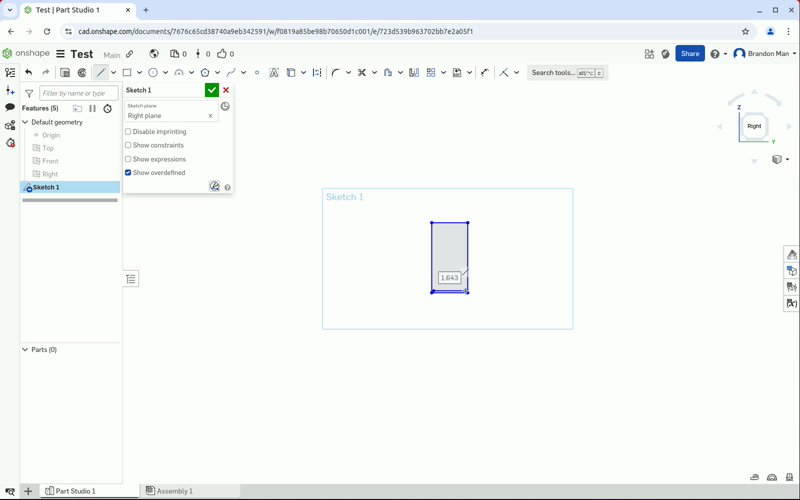
scroll(-6)
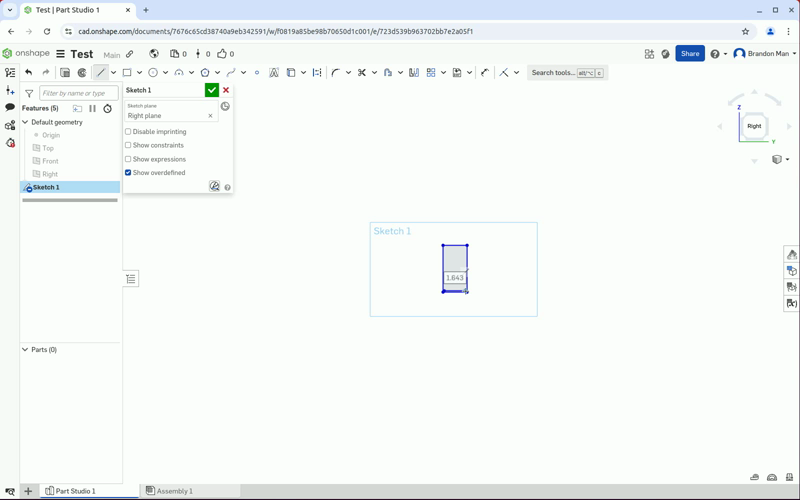
scroll(-6)
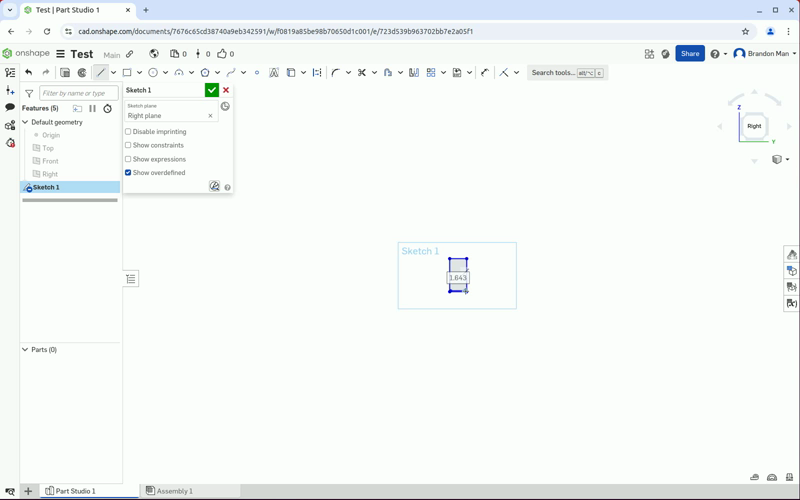
scroll(-6)
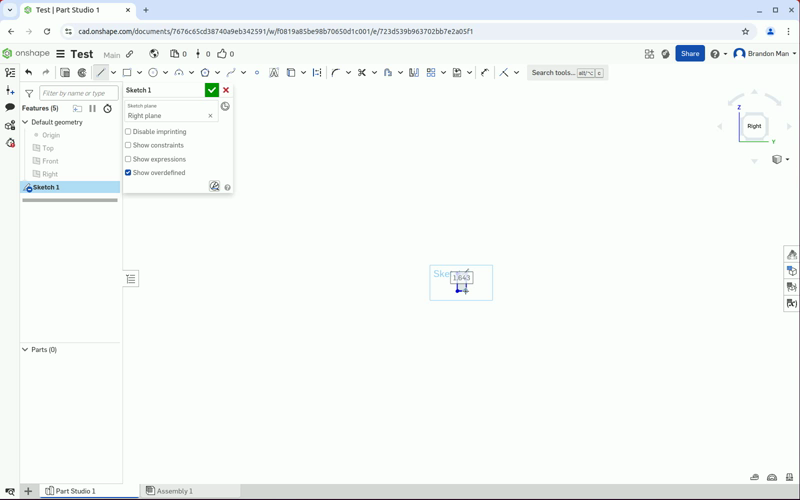
key_up(shift)
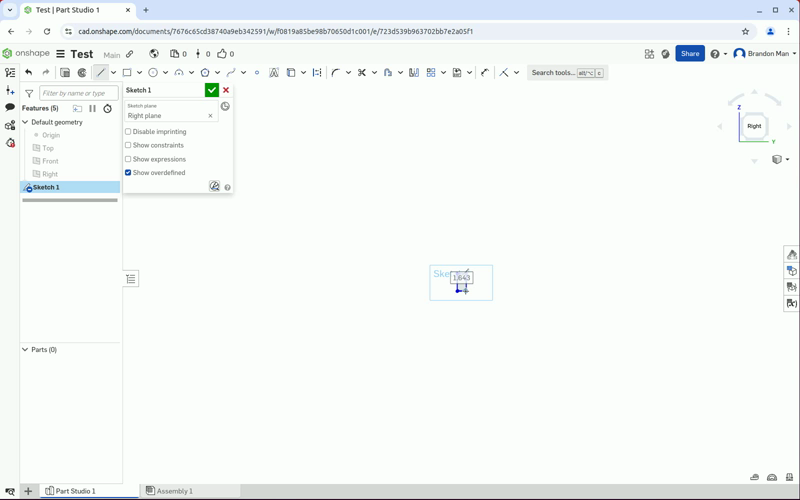
key_down(shift)
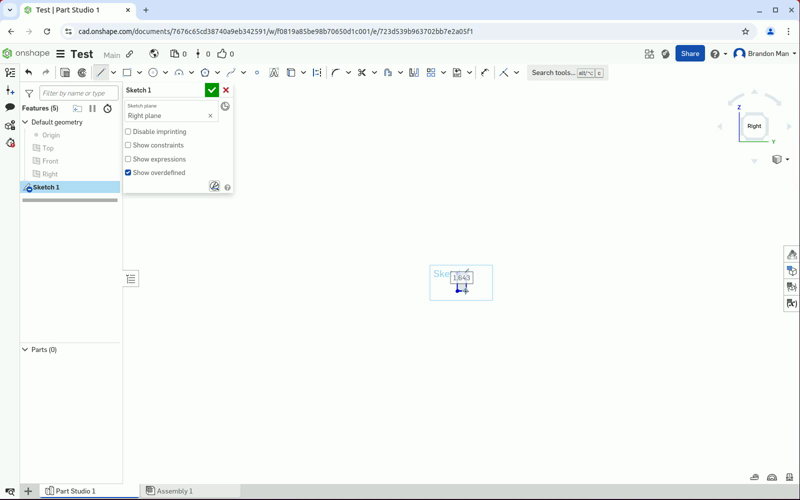
mouse_move(495, 290)
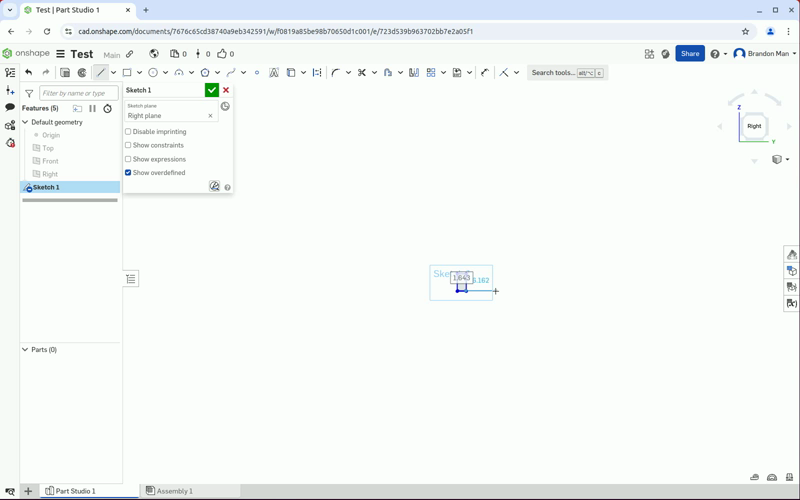
mouse_move(465, 274)
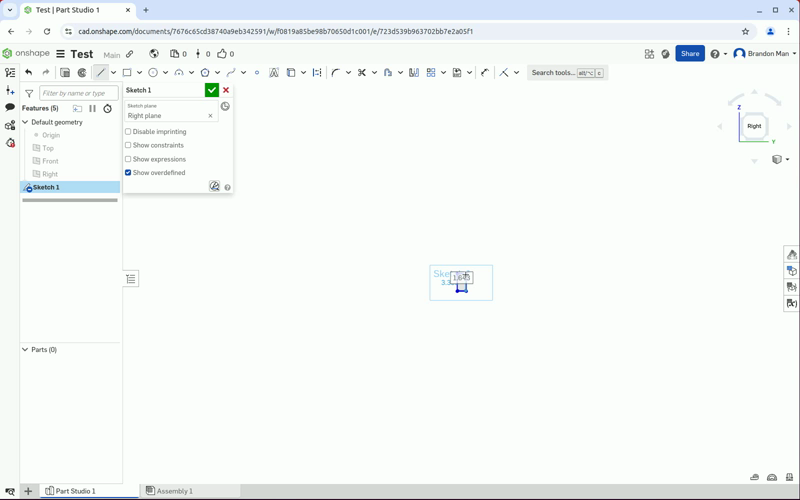
scroll(6)
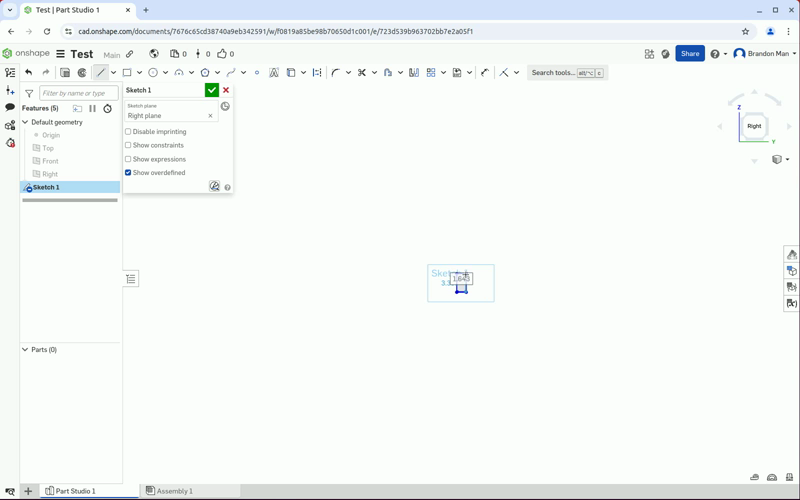
scroll(6)
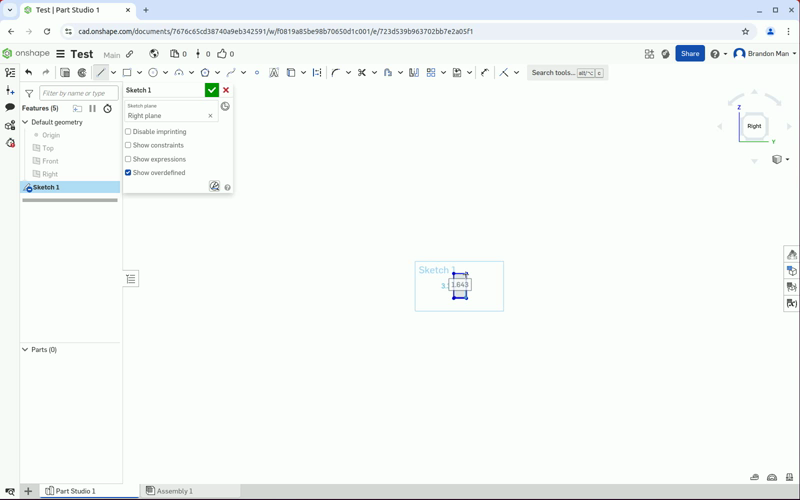
scroll(6)
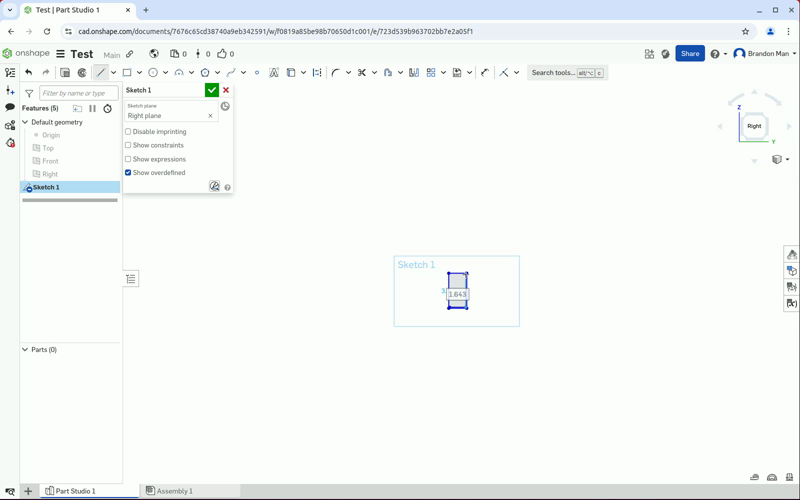
scroll(6)
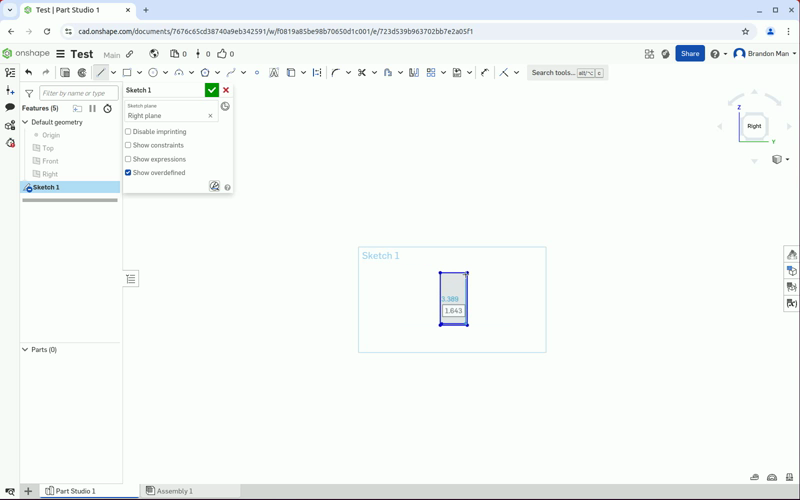
scroll(6)
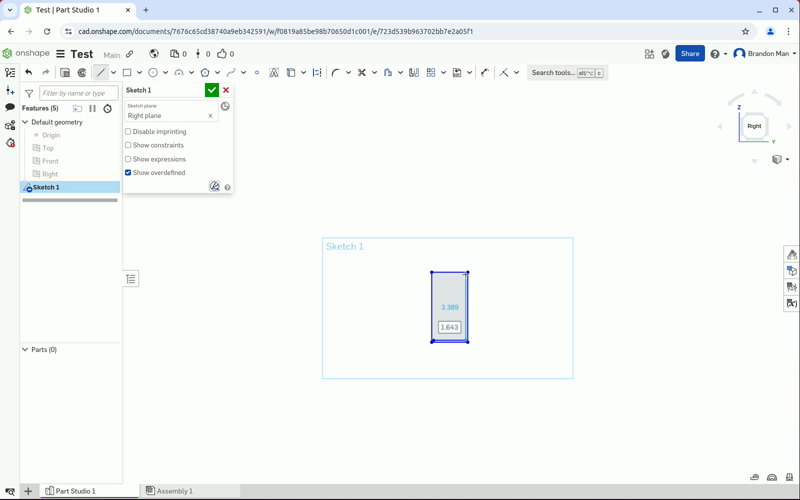
scroll(6)
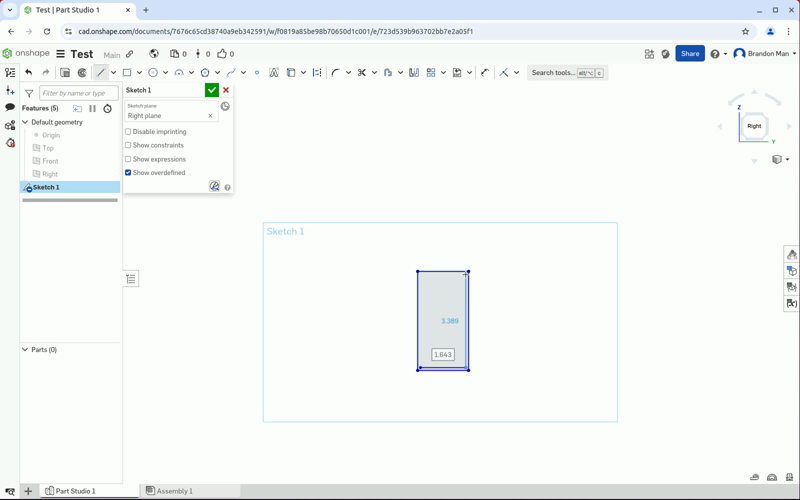
scroll(6)
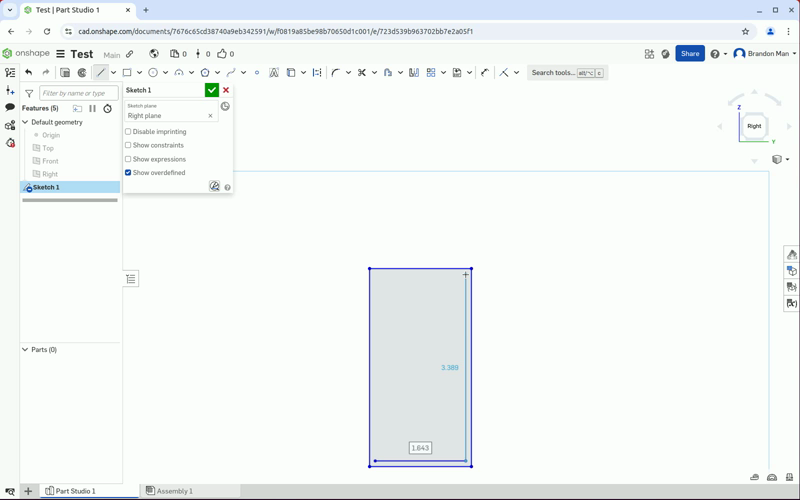
click(465, 274)
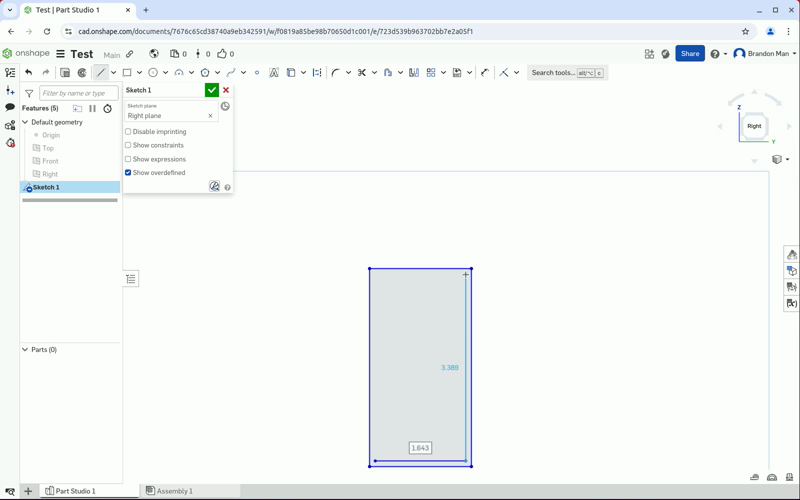
scroll(-6)
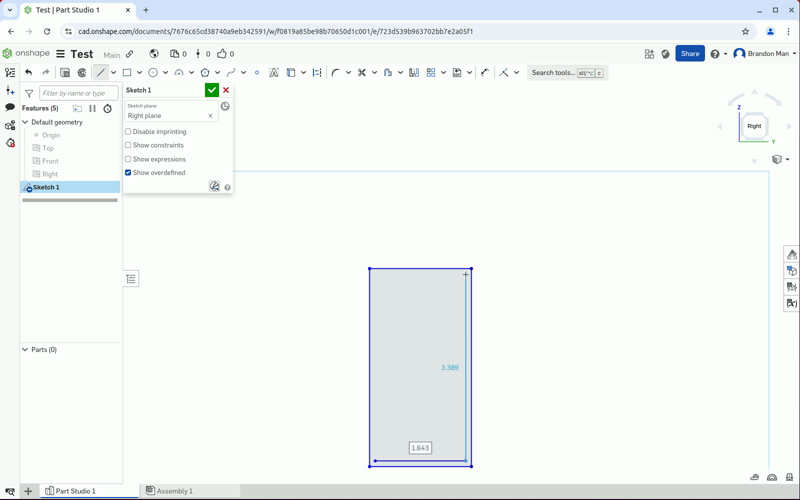
scroll(-6)
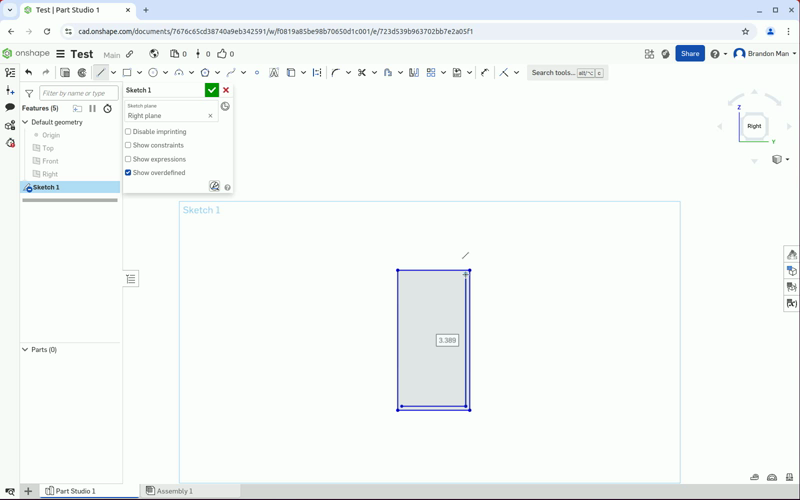
scroll(-6)
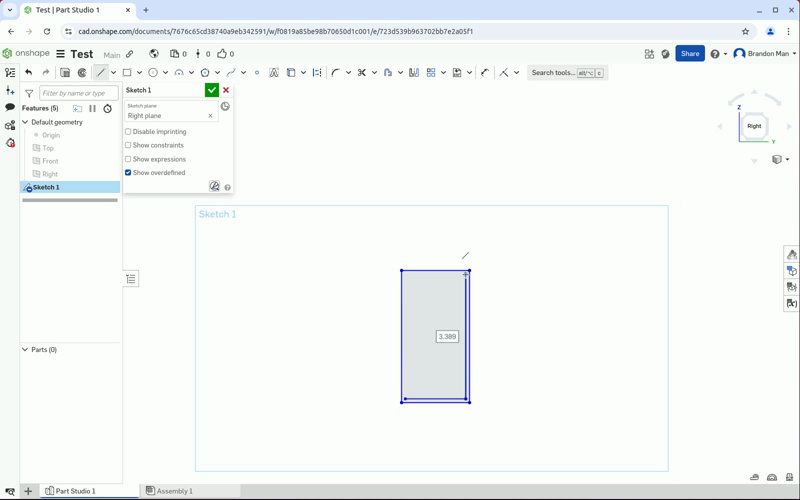
scroll(-6)
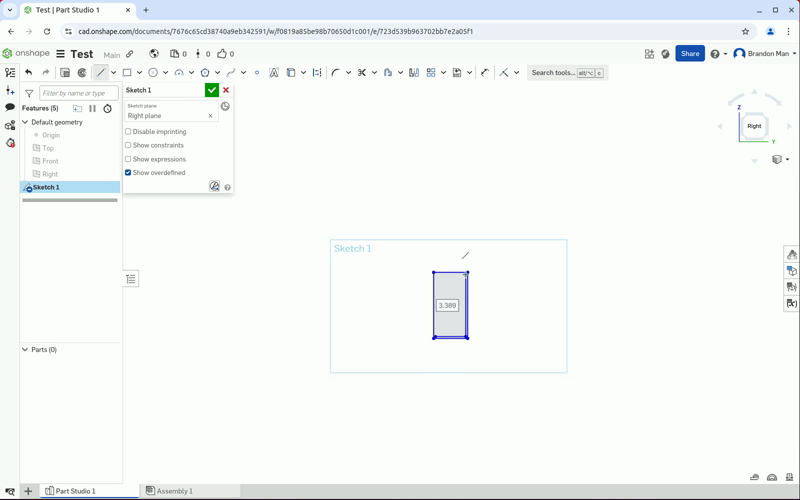
scroll(-6)
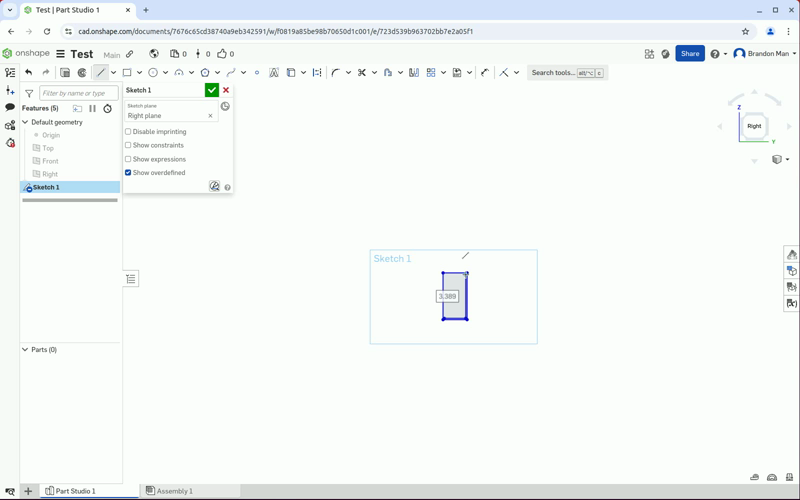
scroll(-6)
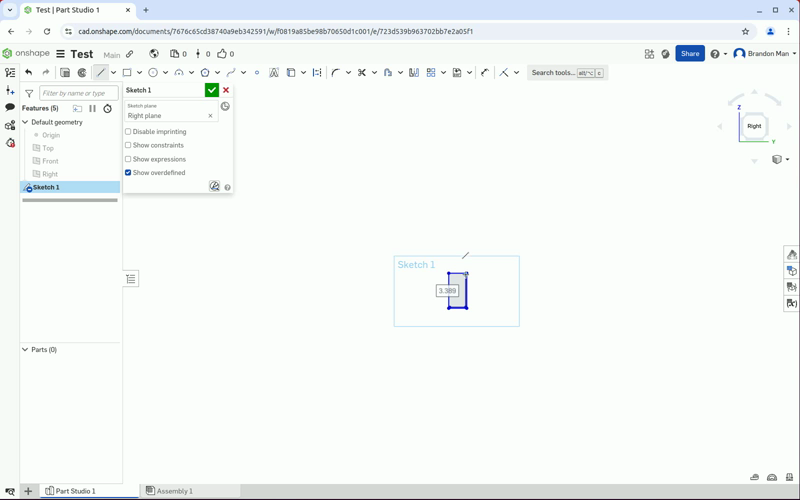
scroll(-6)
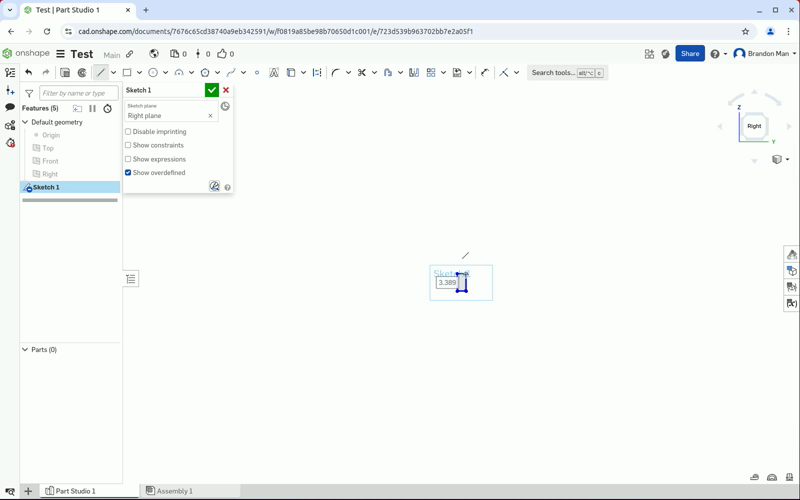
key_up(shift)
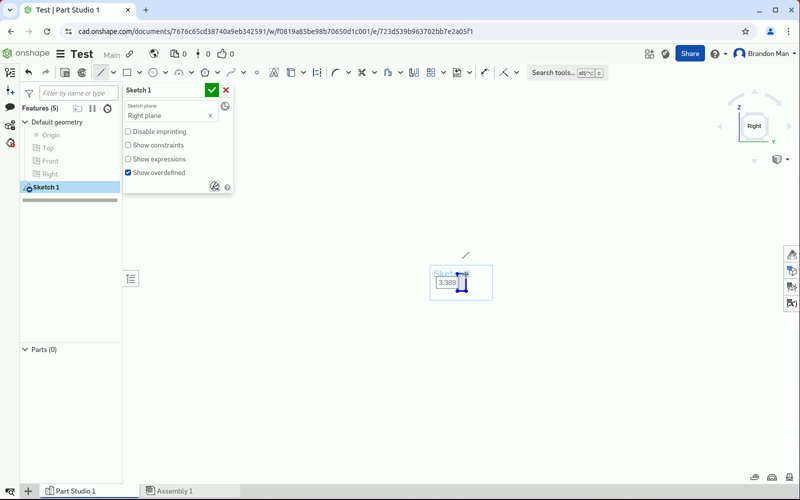
key_down(shift)
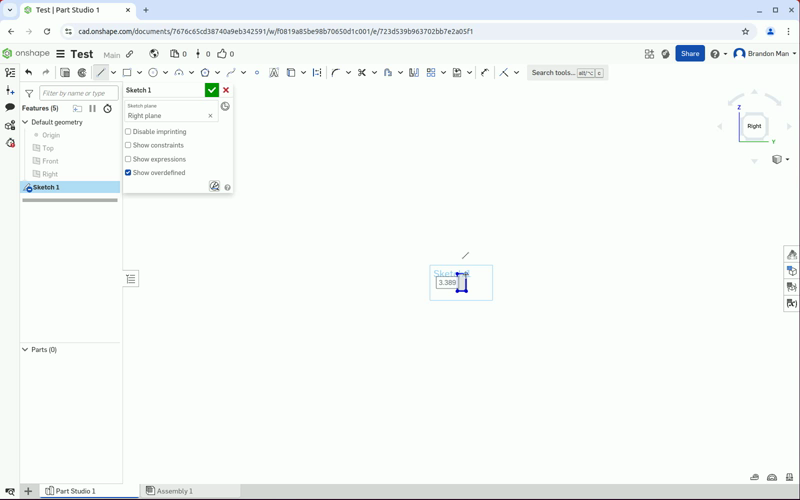
mouse_move(495, 274)
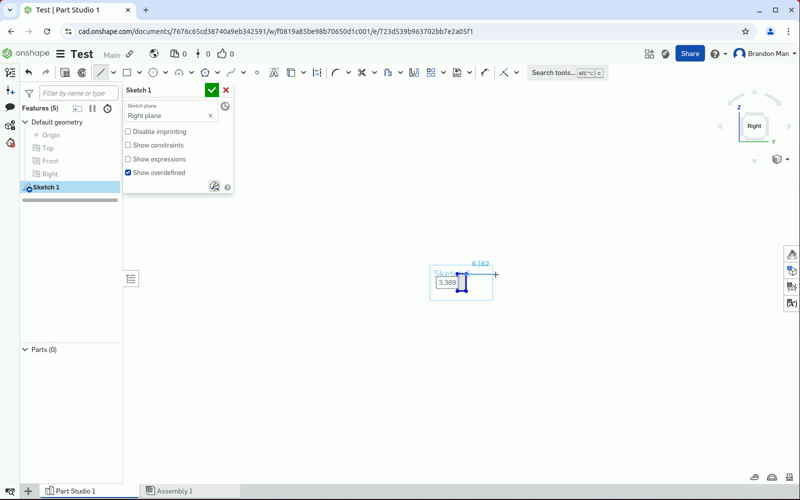
mouse_move(457, 274)
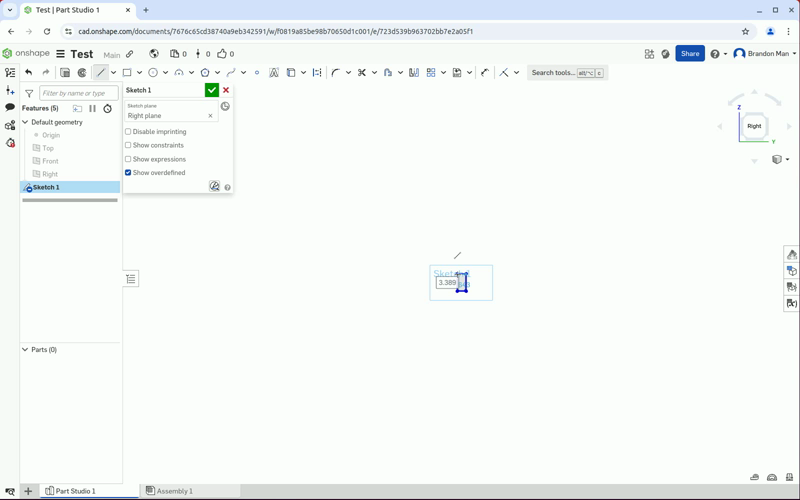
scroll(6)
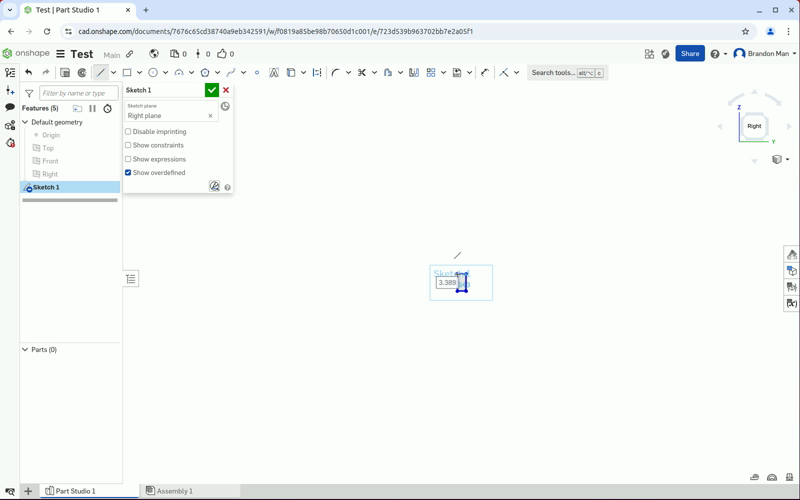
scroll(6)
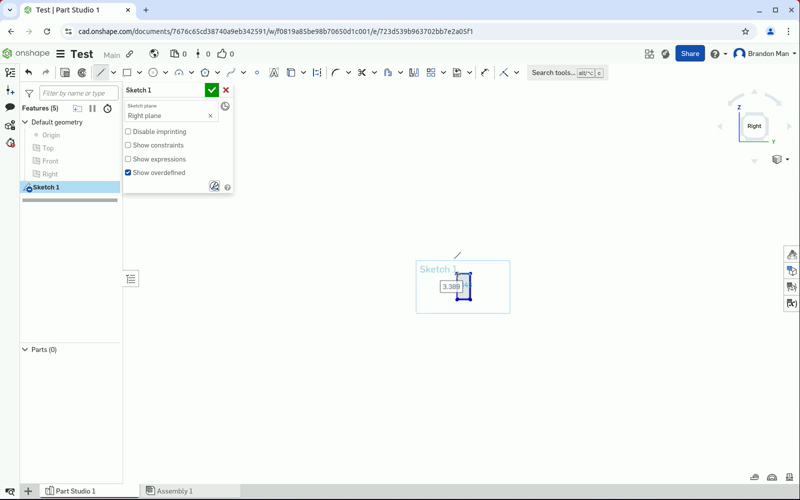
scroll(6)
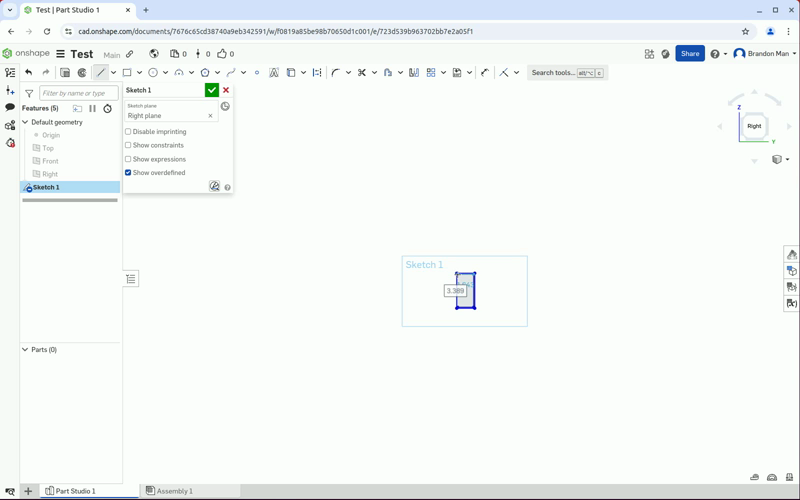
scroll(6)
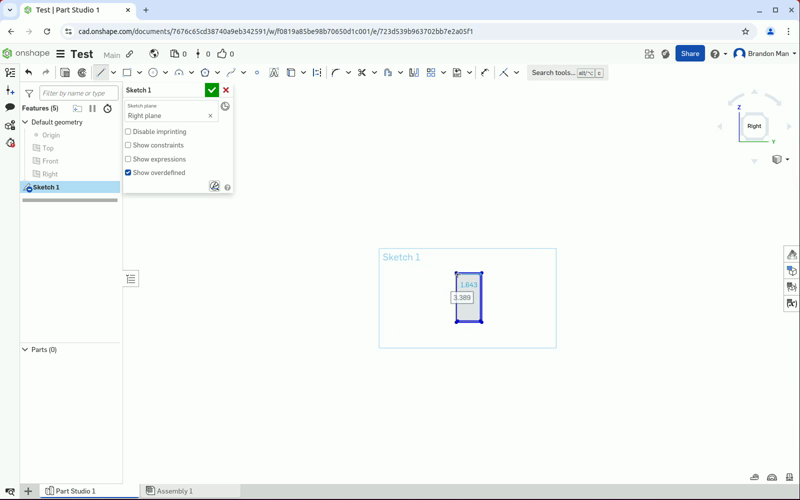
scroll(6)
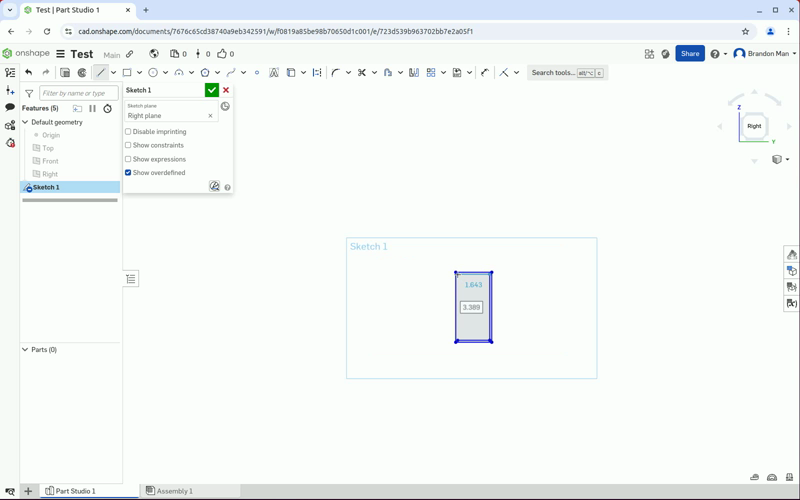
scroll(6)
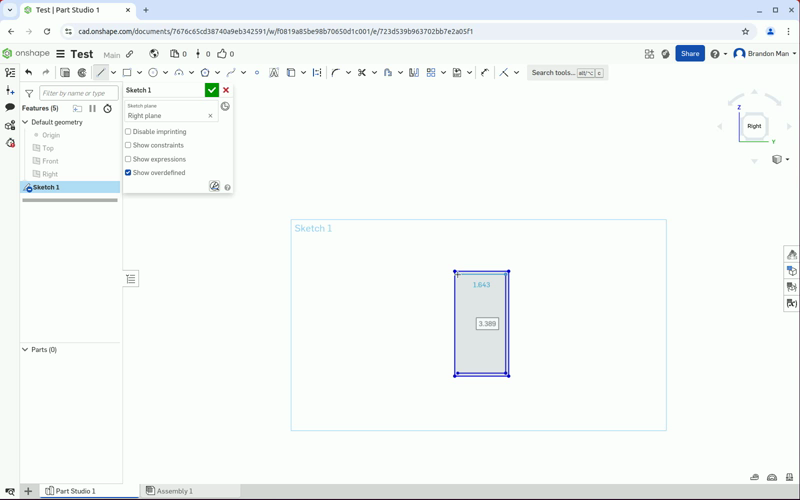
scroll(6)
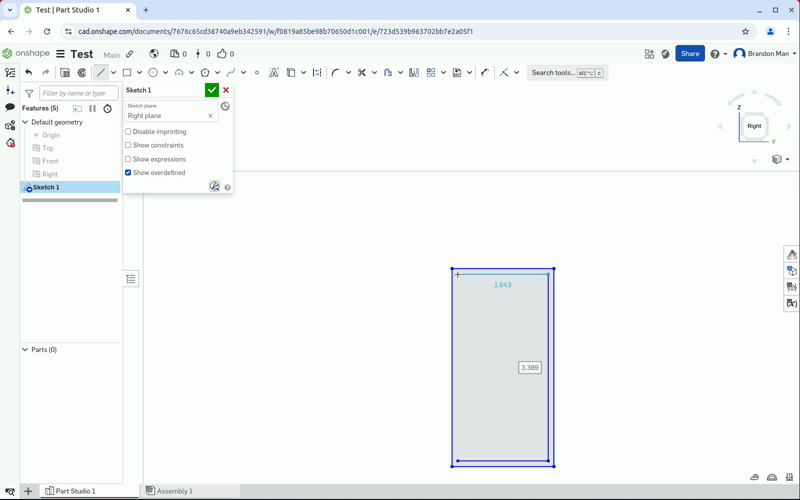
click(457, 274)
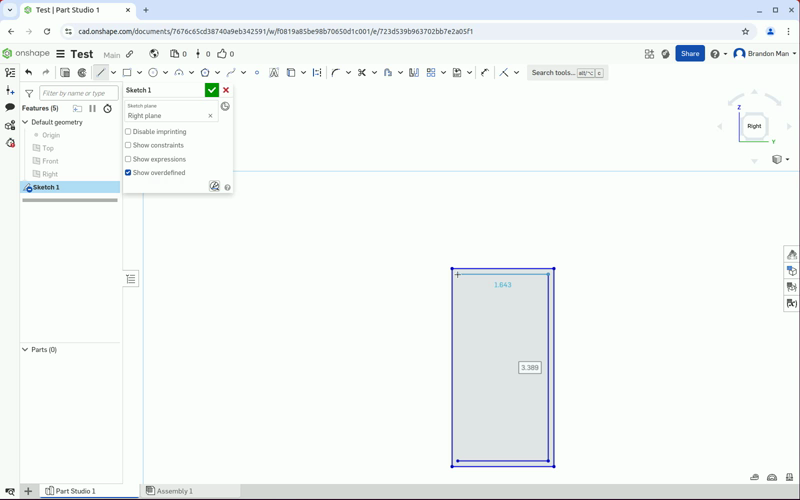
scroll(-6)
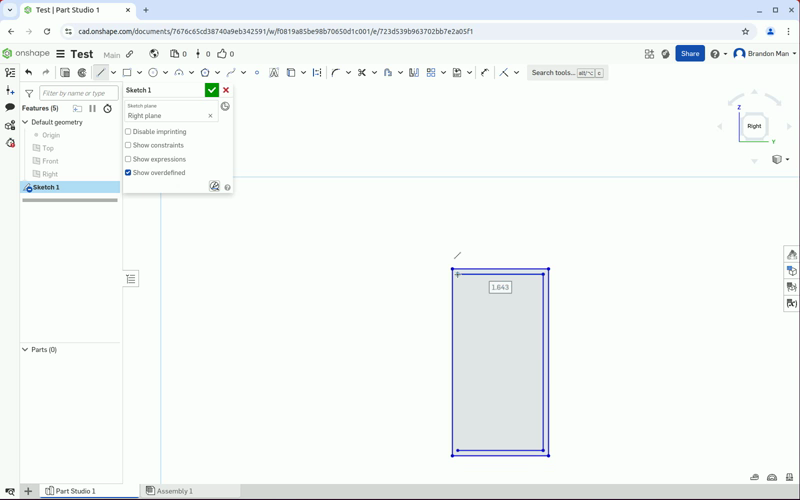
scroll(-6)
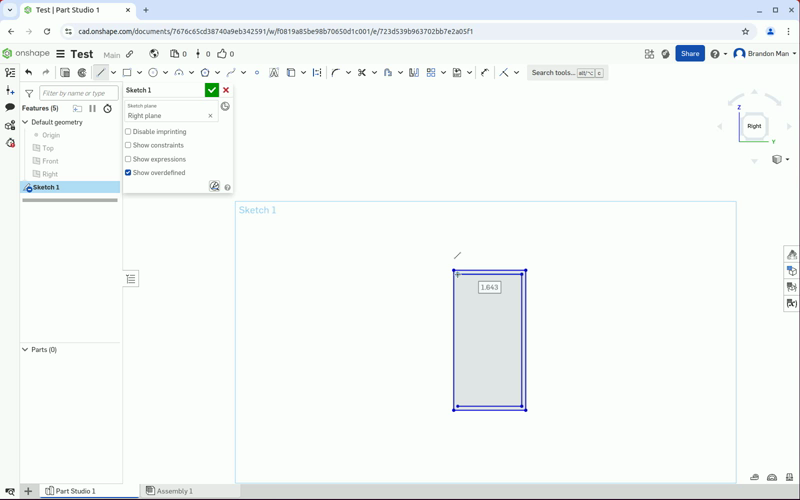
scroll(-6)
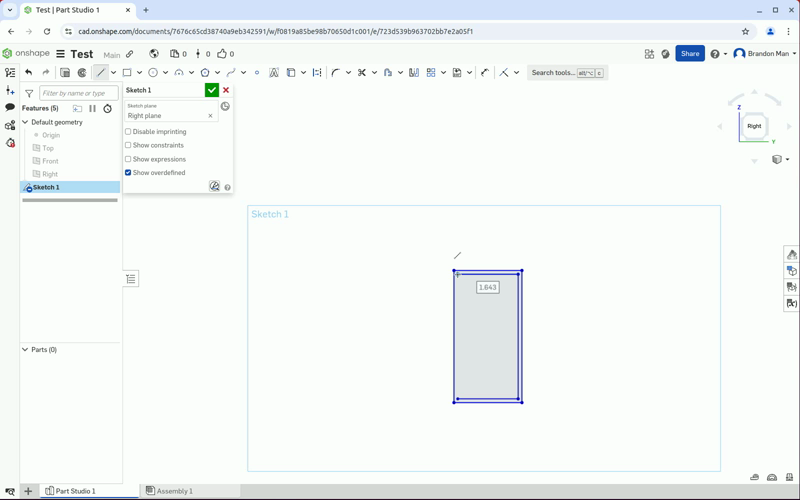
scroll(-6)
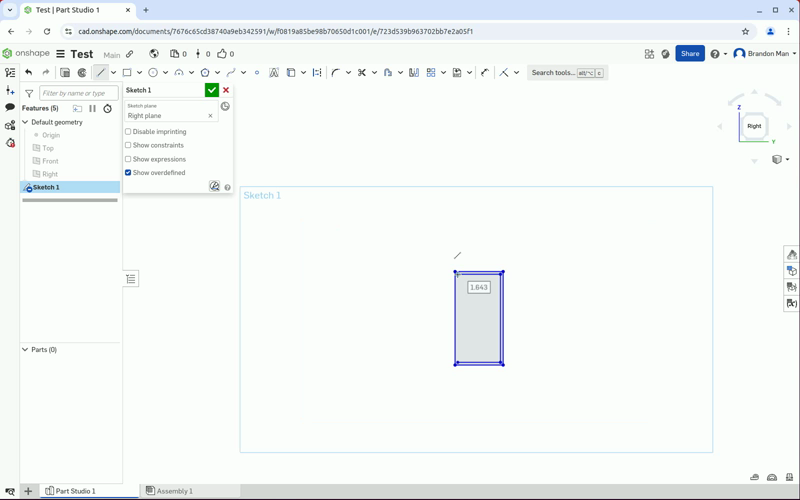
scroll(-6)
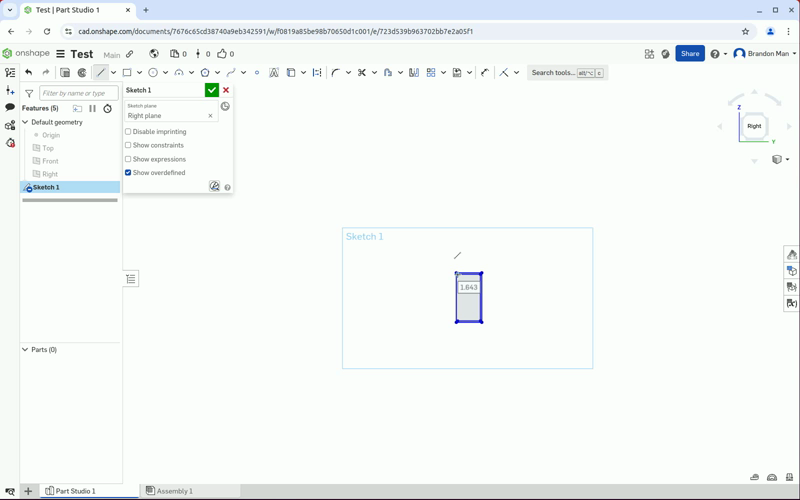
scroll(-6)
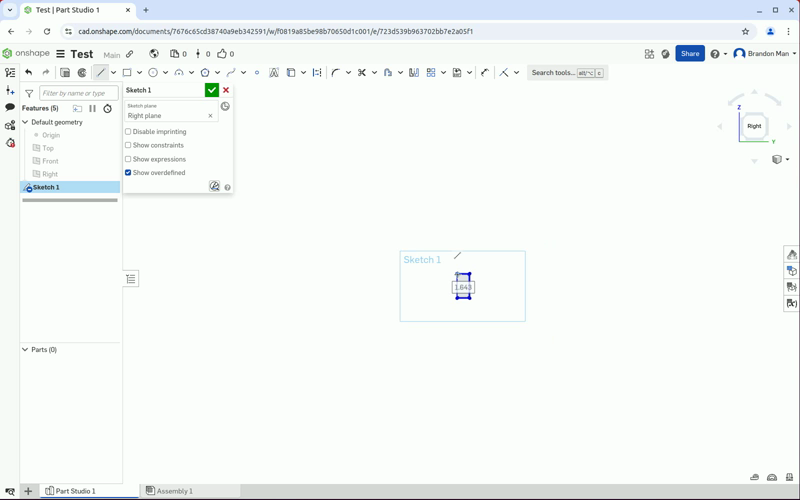
scroll(-6)
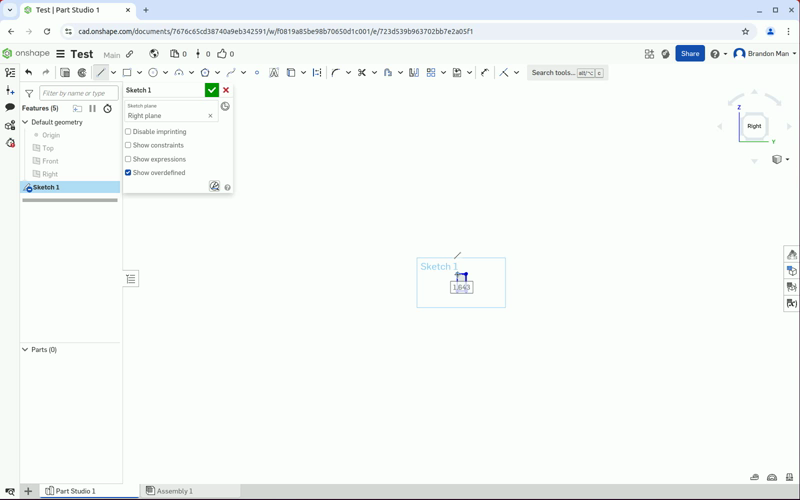
key_up(shift)
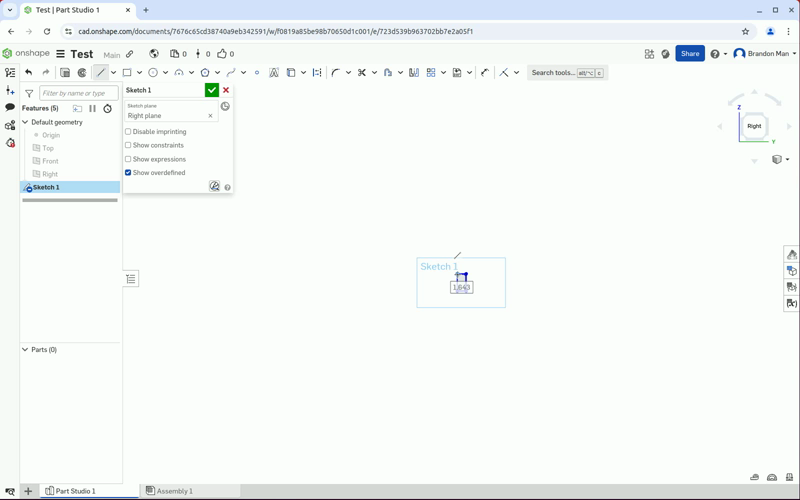
mouse_move(487, 274)
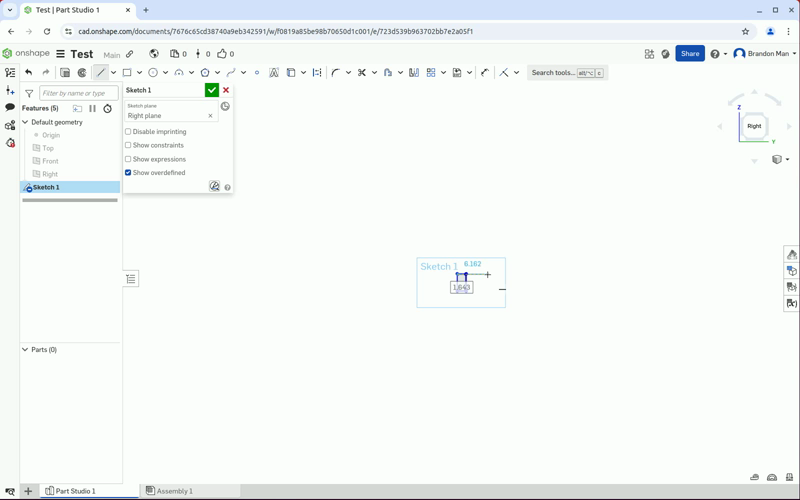
key_down(shift)
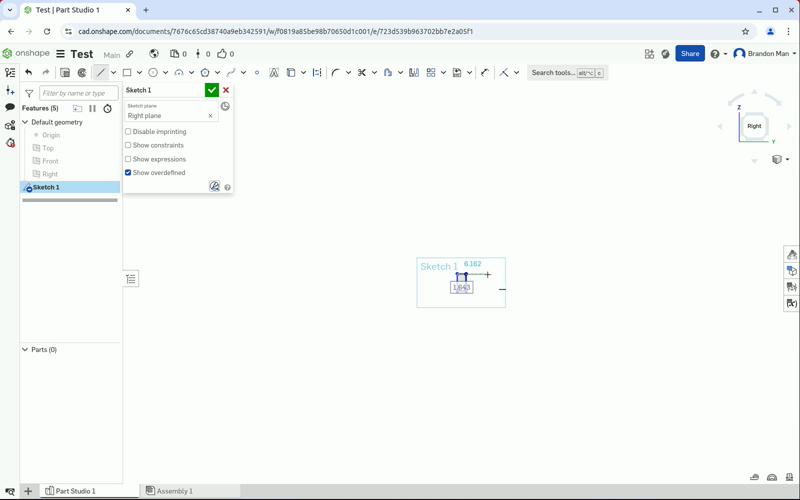
mouse_move(457, 290)
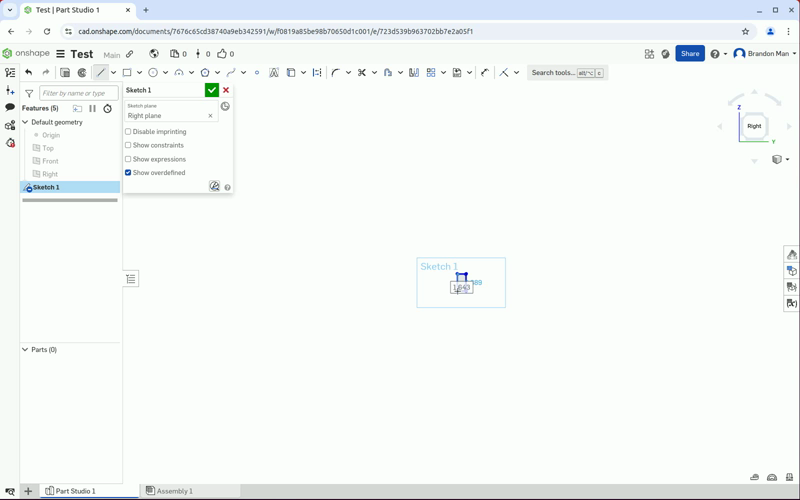
scroll(6)
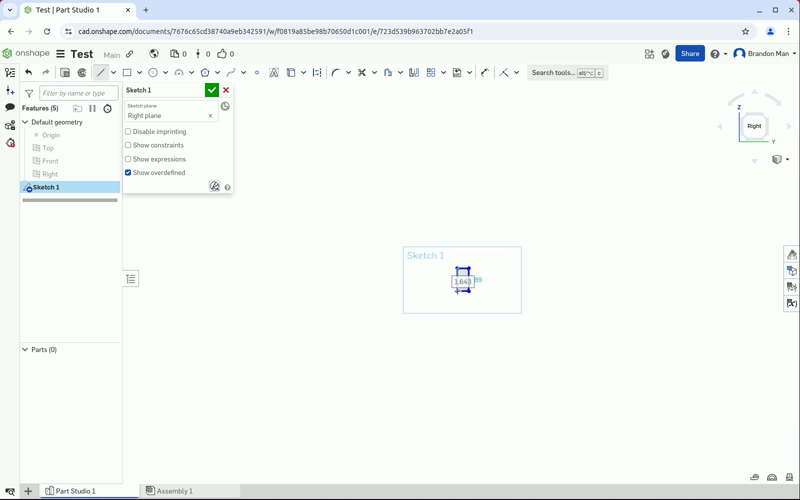
scroll(6)
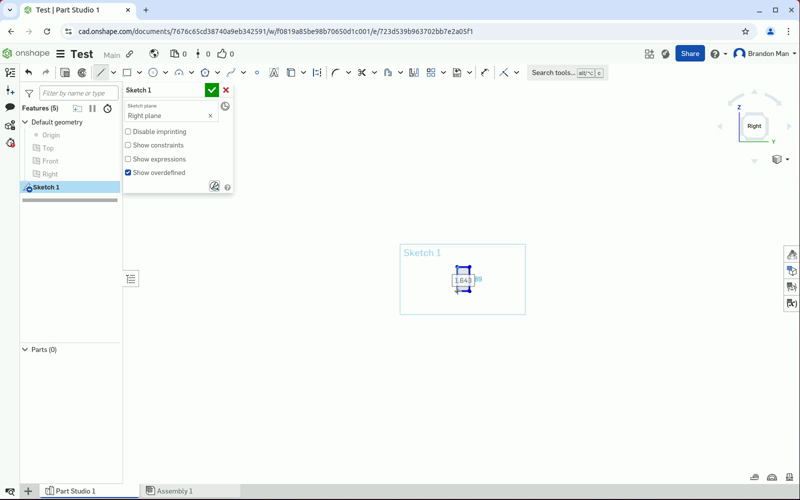
scroll(6)
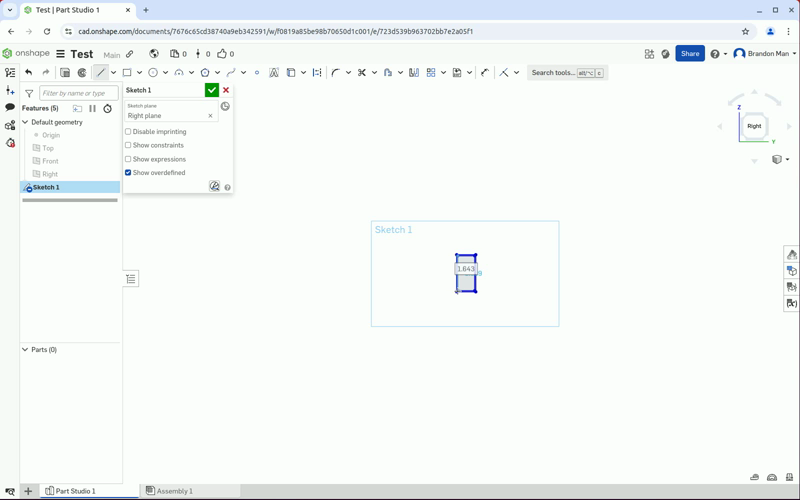
scroll(6)
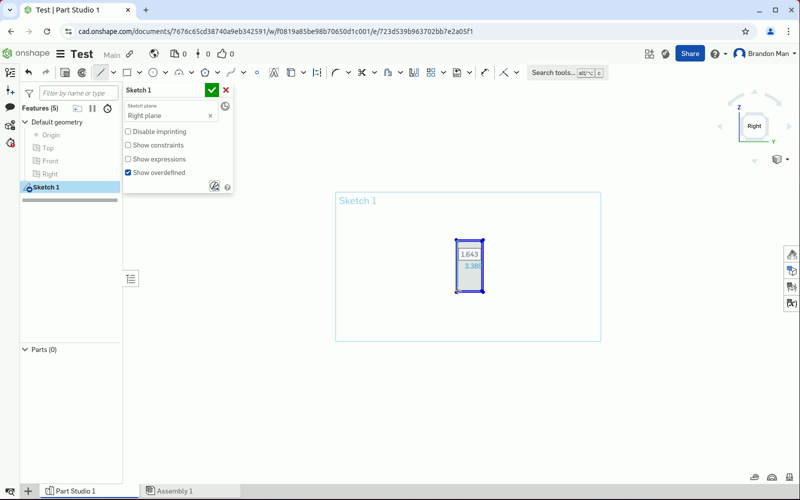
scroll(6)
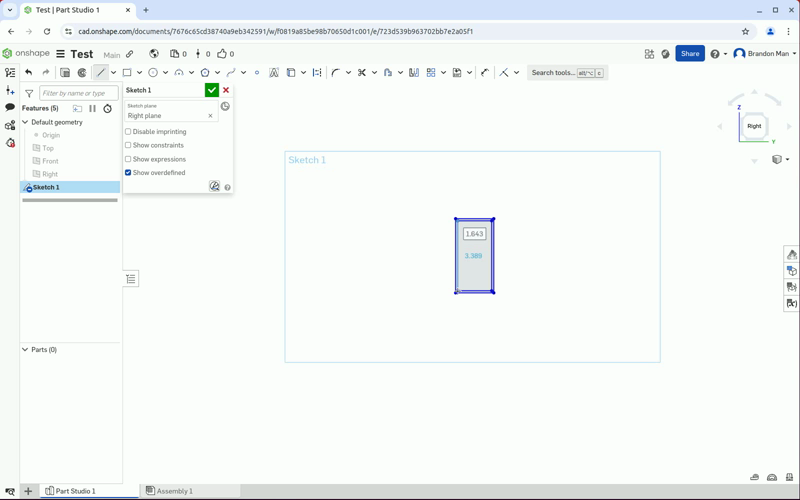
scroll(6)
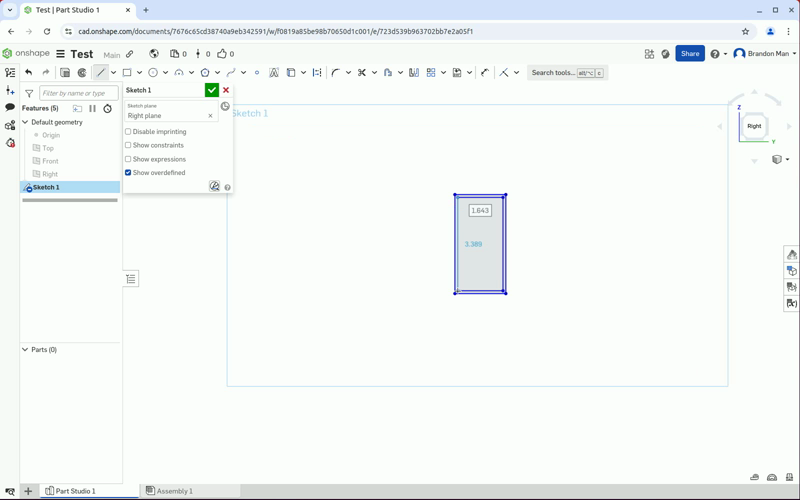
scroll(6)
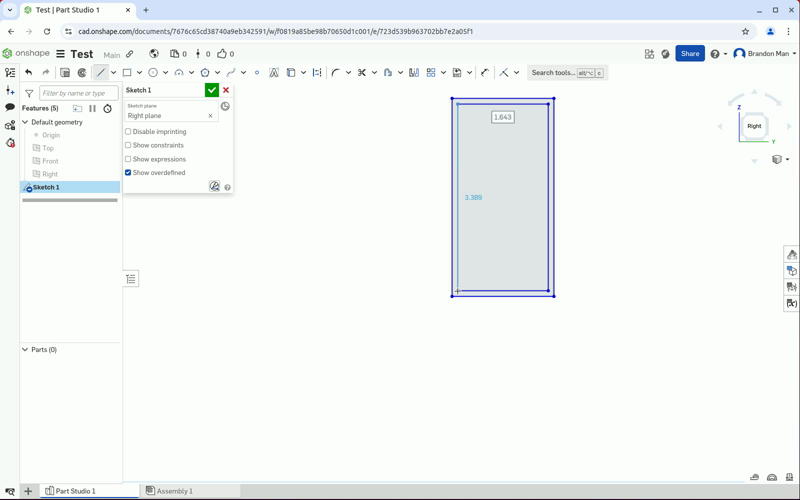
key_up(shift)
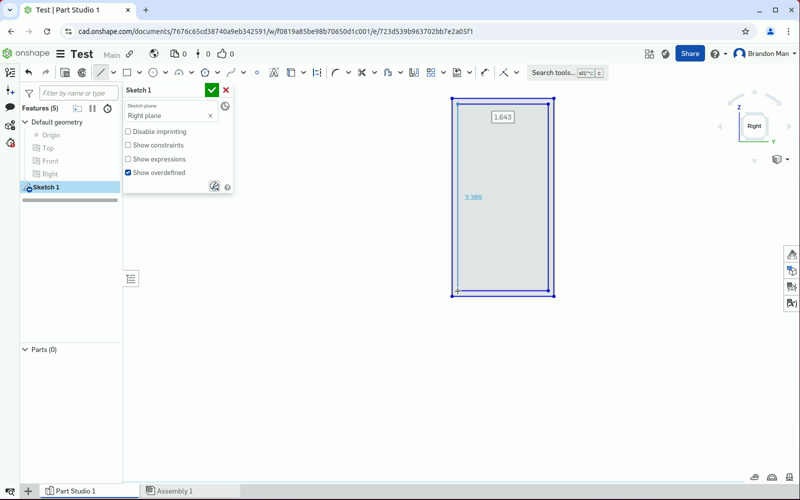
click(457, 290)
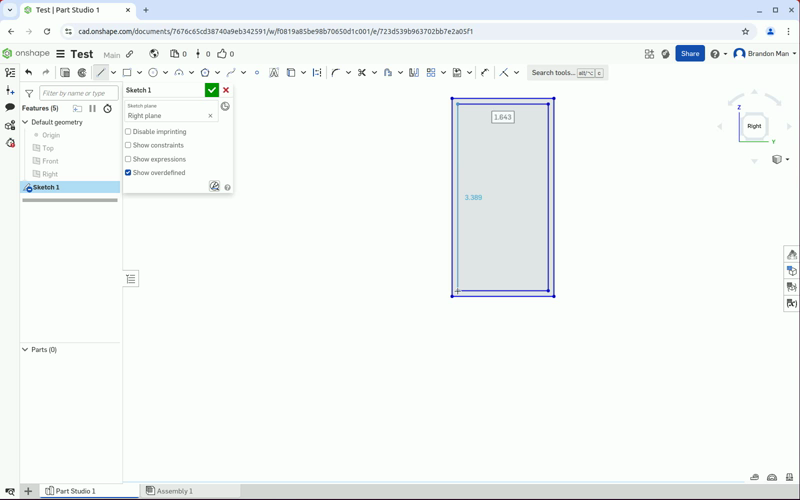
scroll(-6)
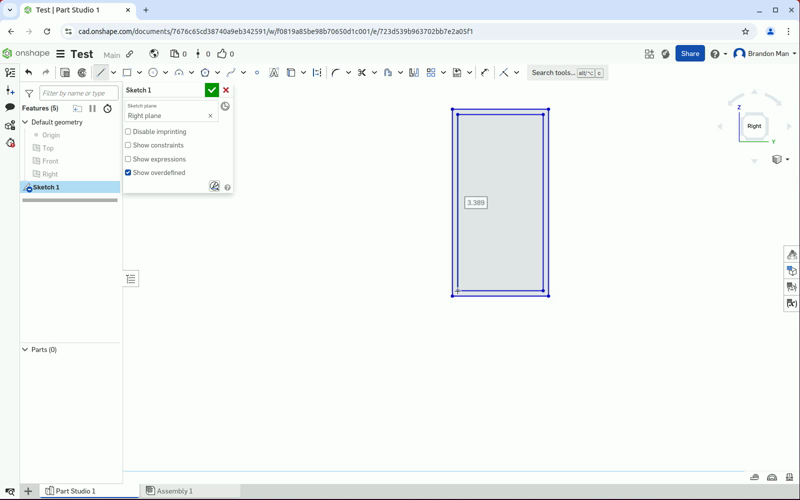
scroll(-6)
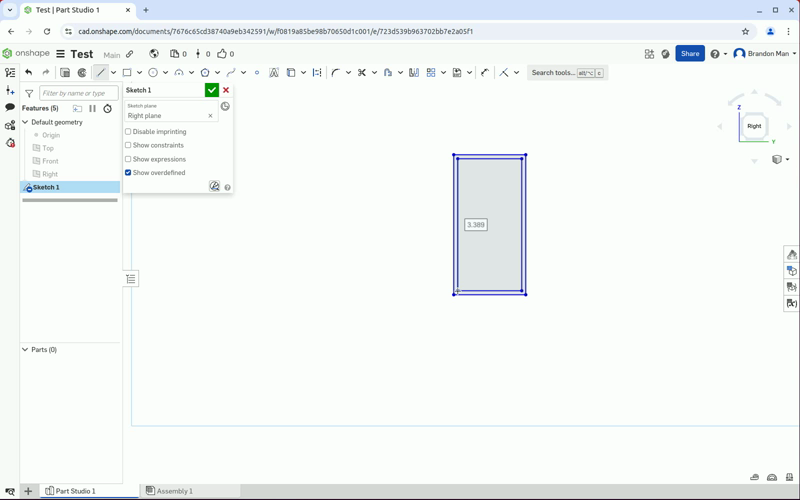
scroll(-6)
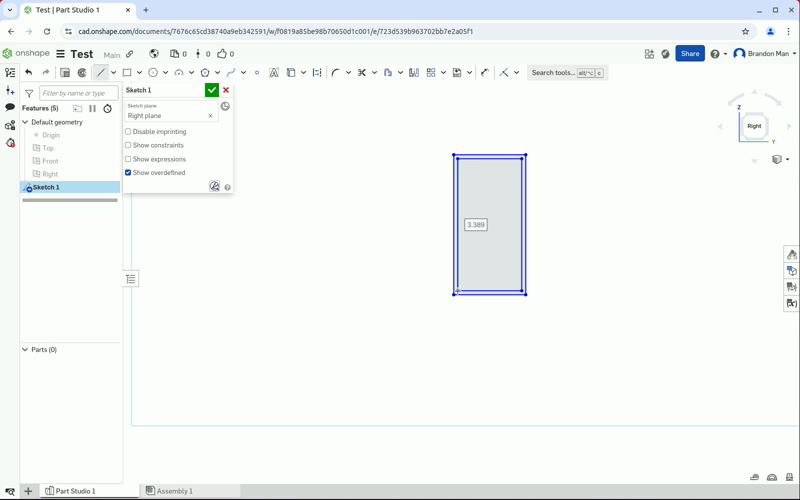
scroll(-6)
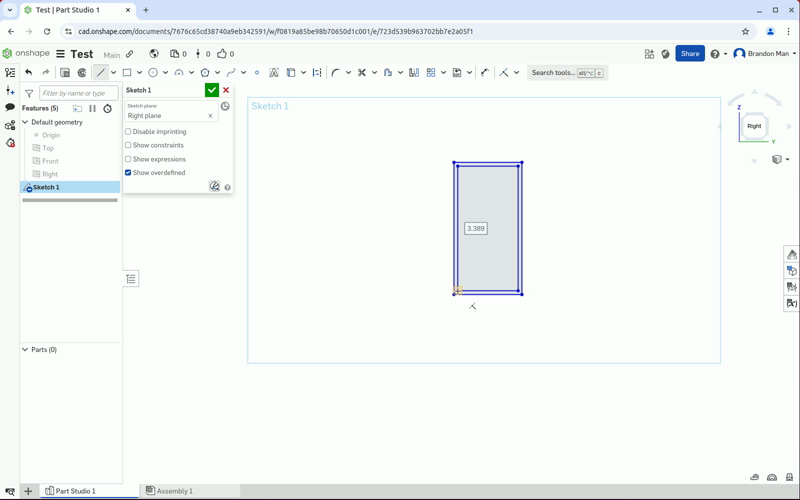
scroll(-6)
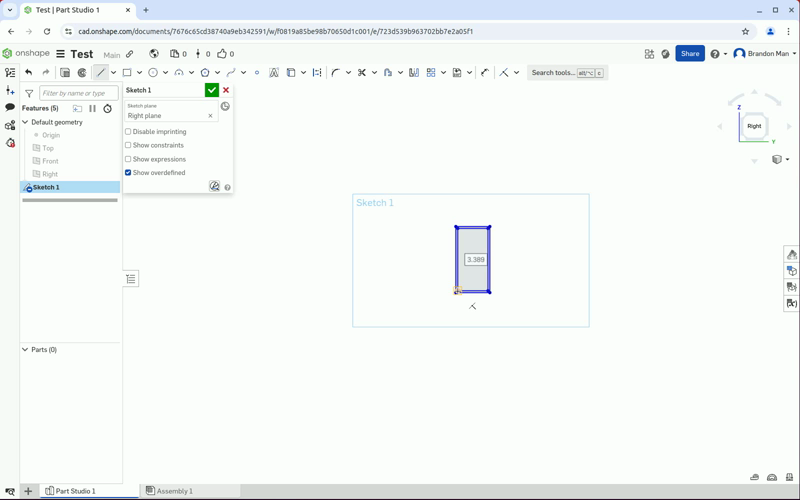
scroll(-6)
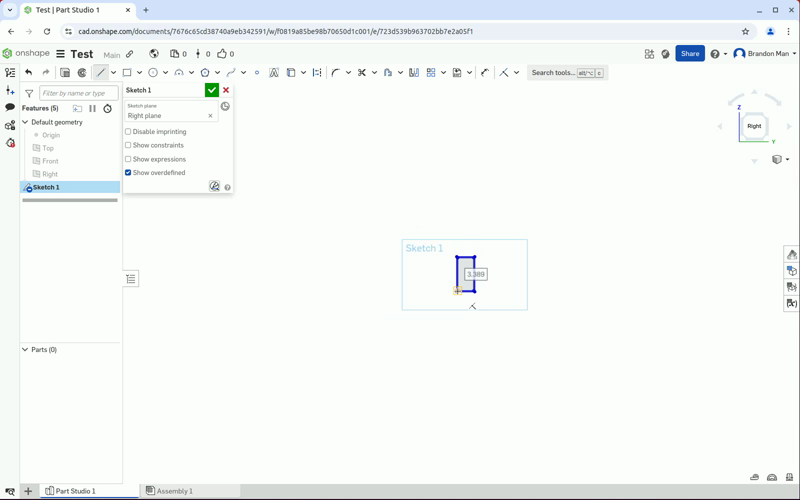
scroll(-6)
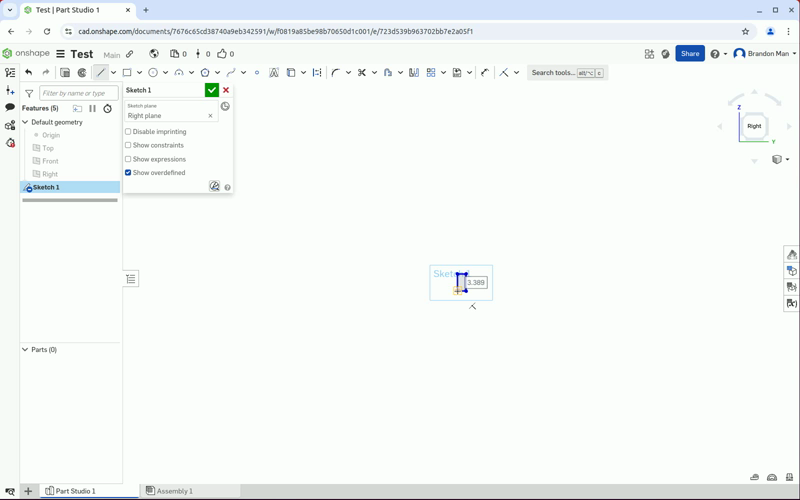
key(esc)
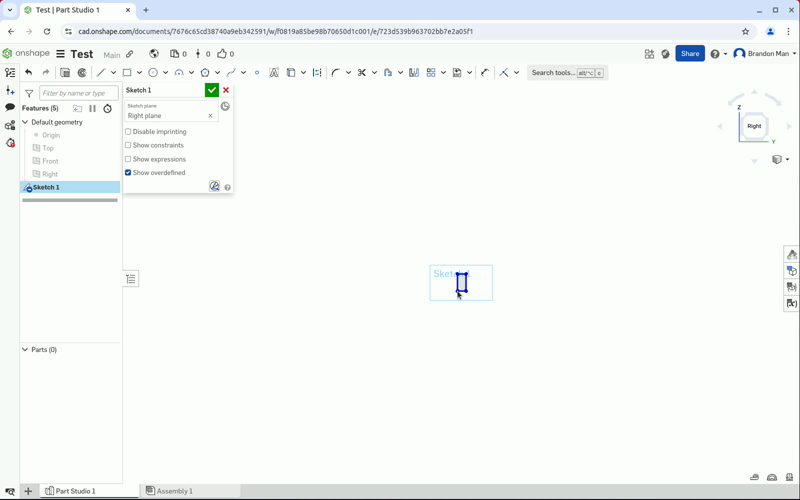
mouse_move(466, 277)
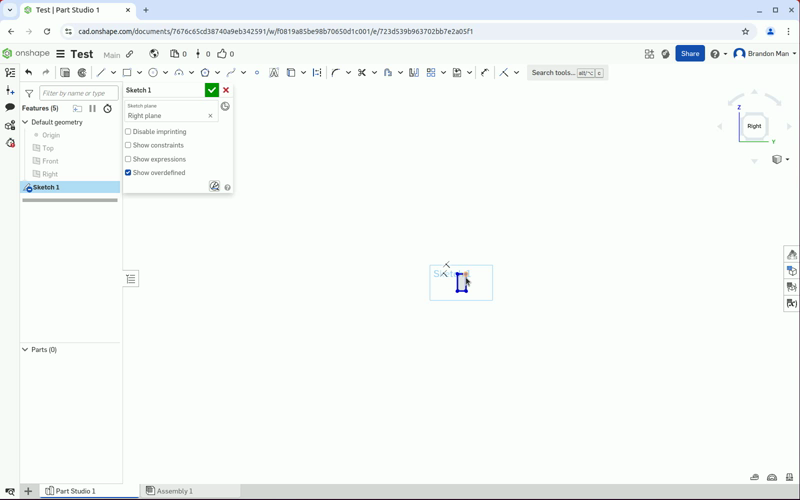
scroll(6)
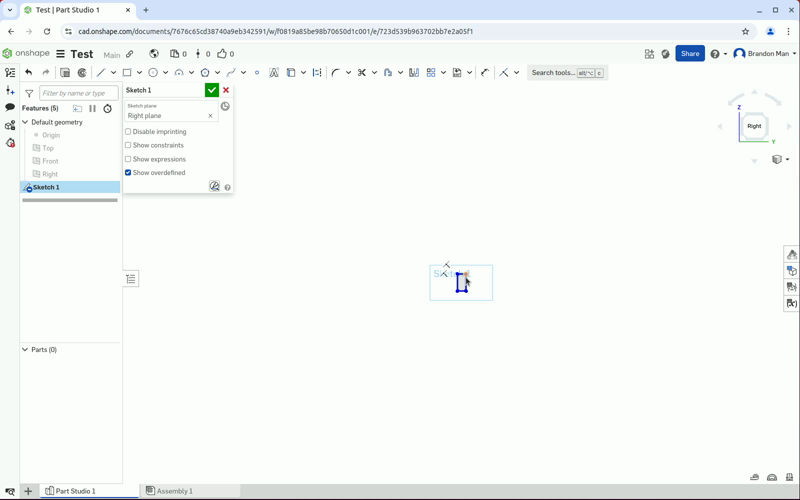
scroll(6)
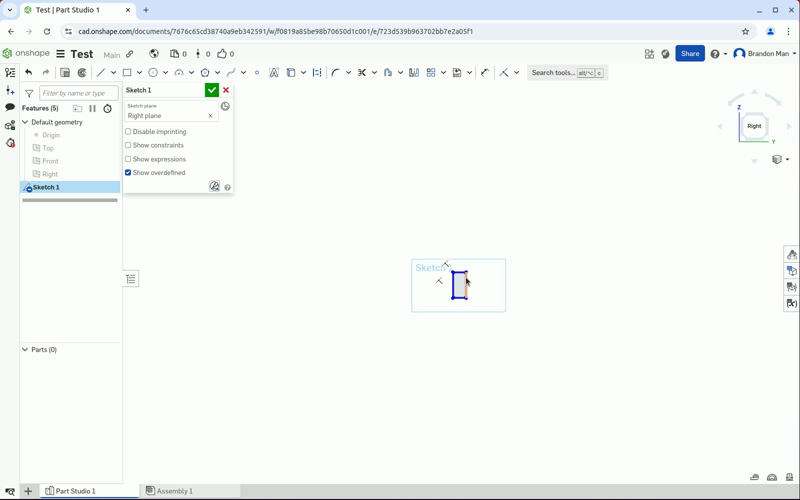
scroll(6)
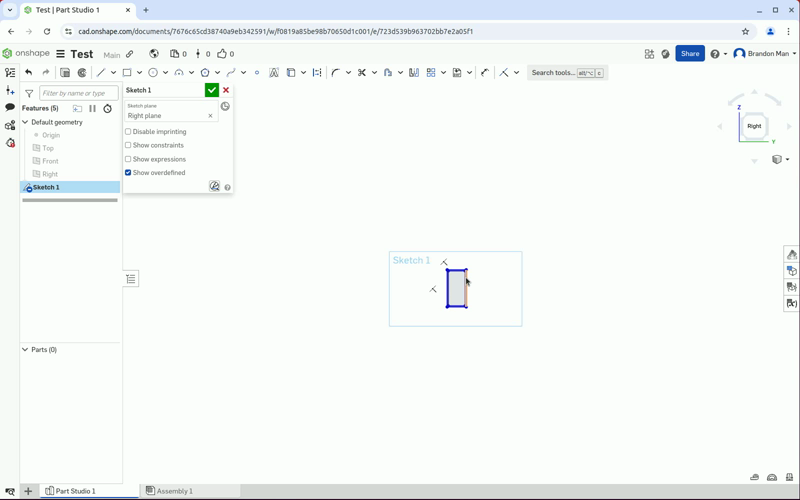
scroll(6)
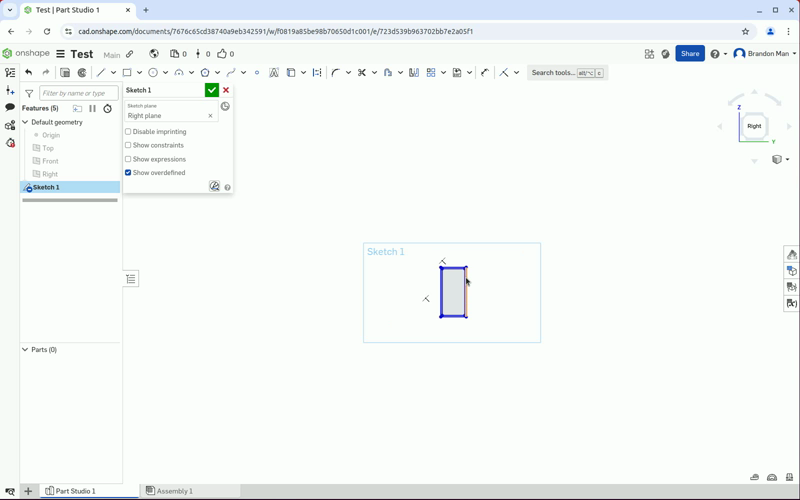
scroll(6)
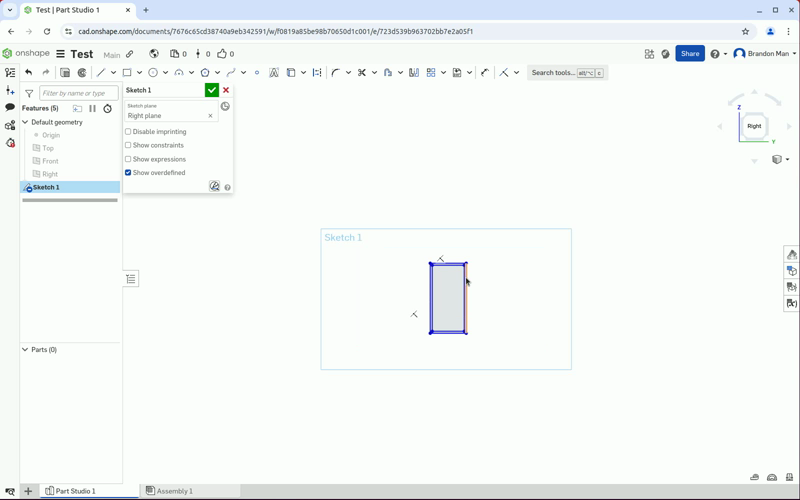
scroll(6)
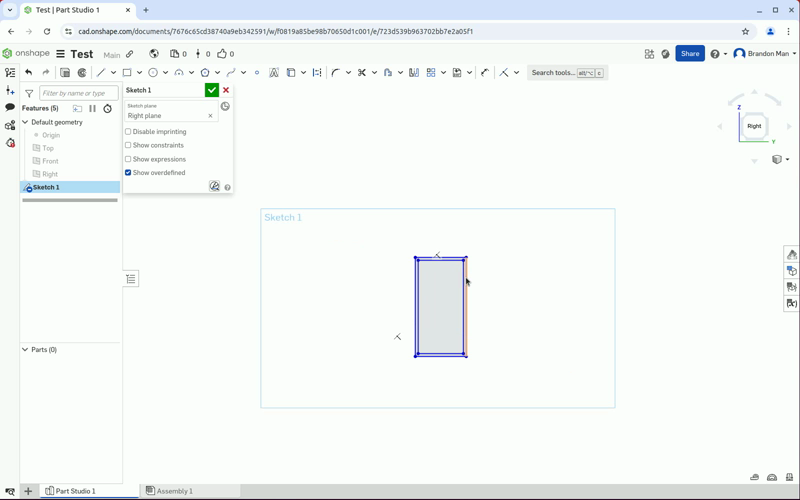
scroll(6)
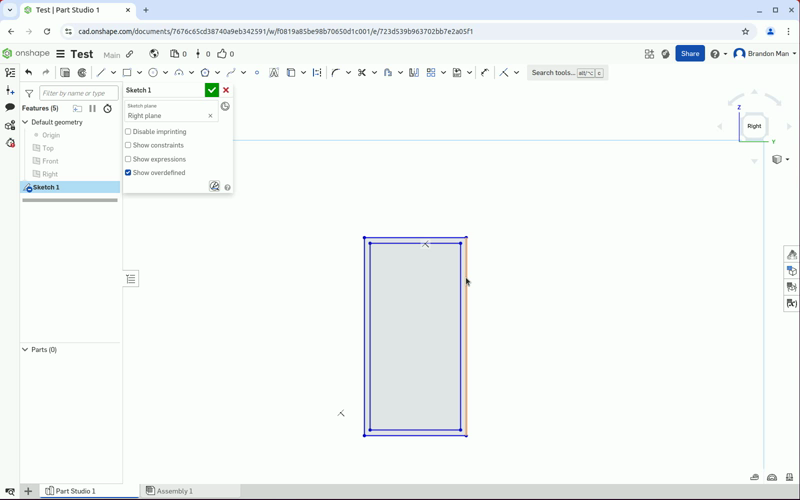
click(466, 277)
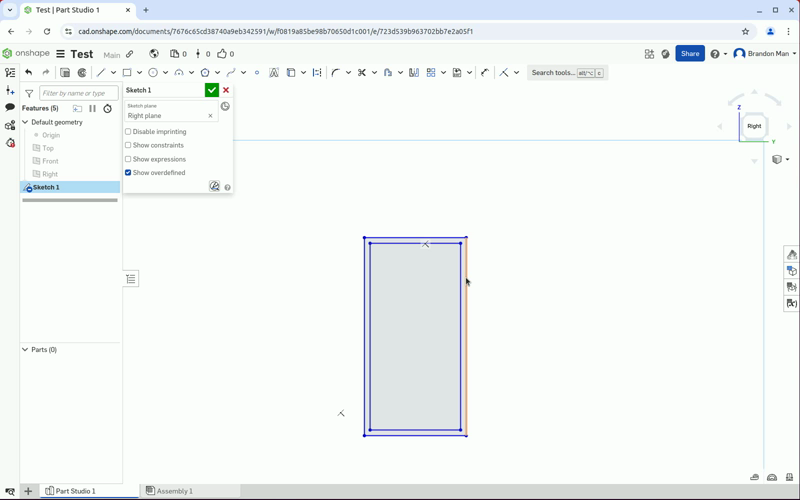
scroll(-6)
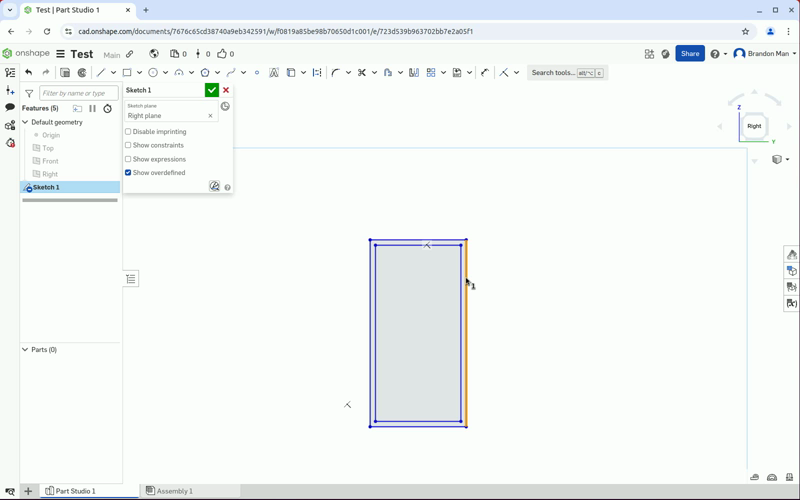
scroll(-6)
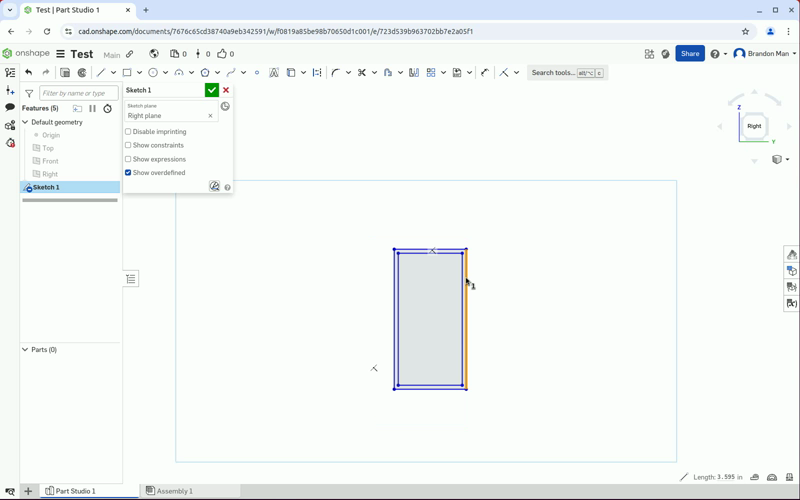
scroll(-6)
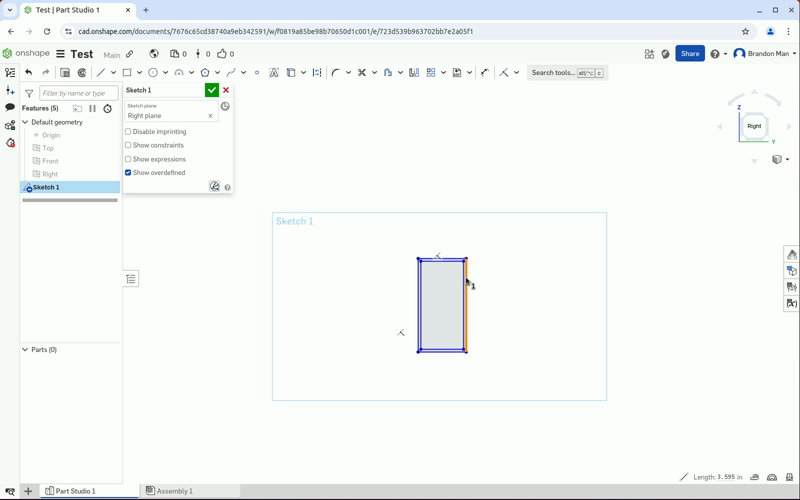
scroll(-6)
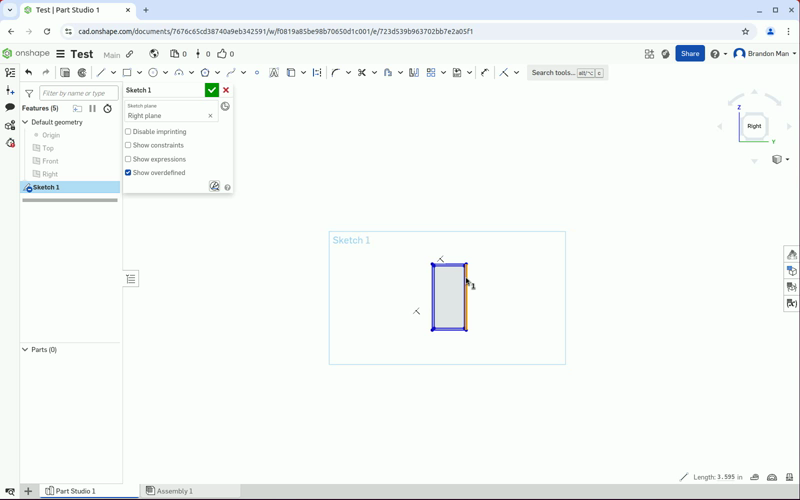
scroll(-6)
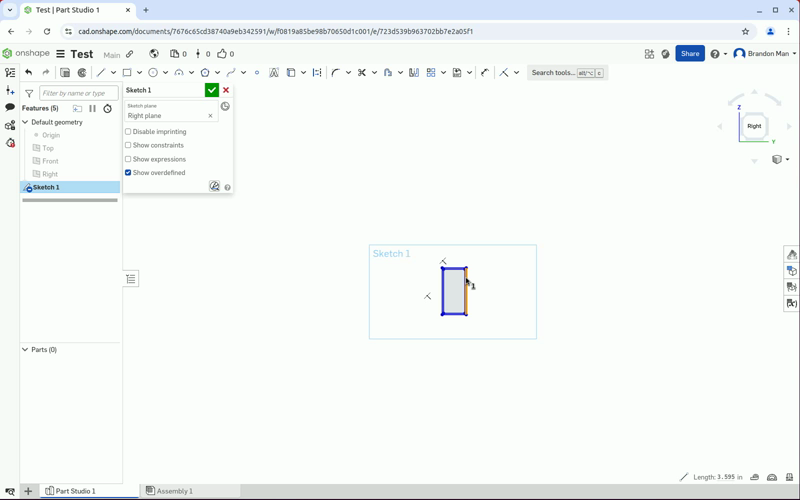
scroll(-6)
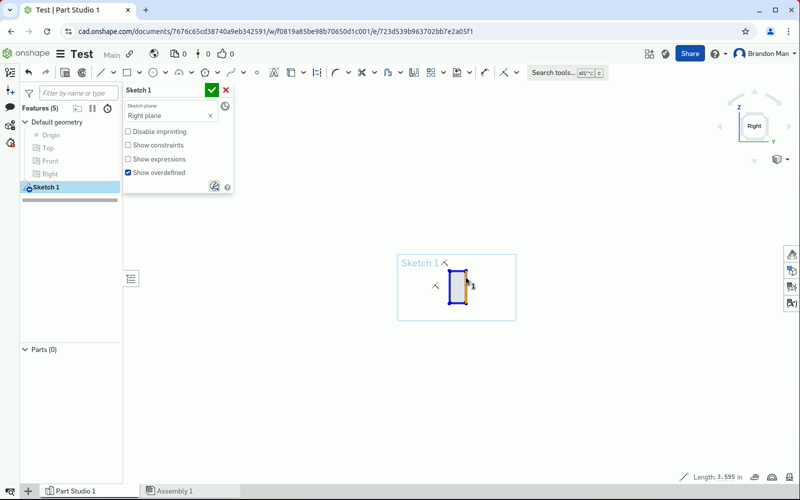
scroll(-6)
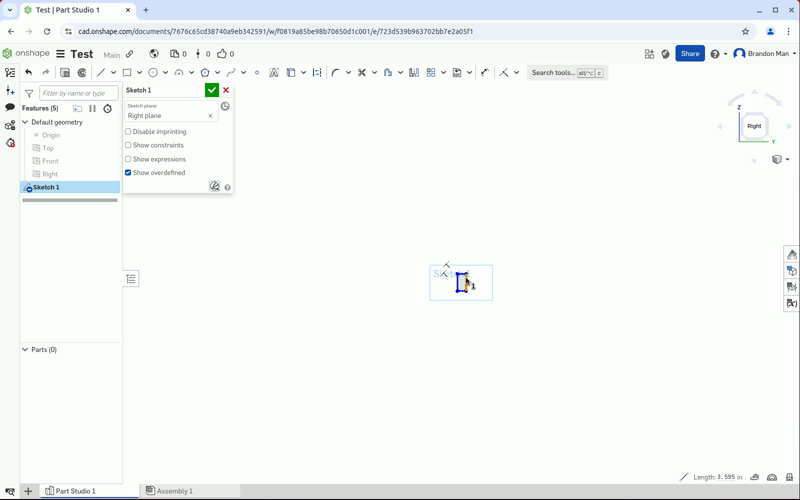
mouse_move(73, 352)
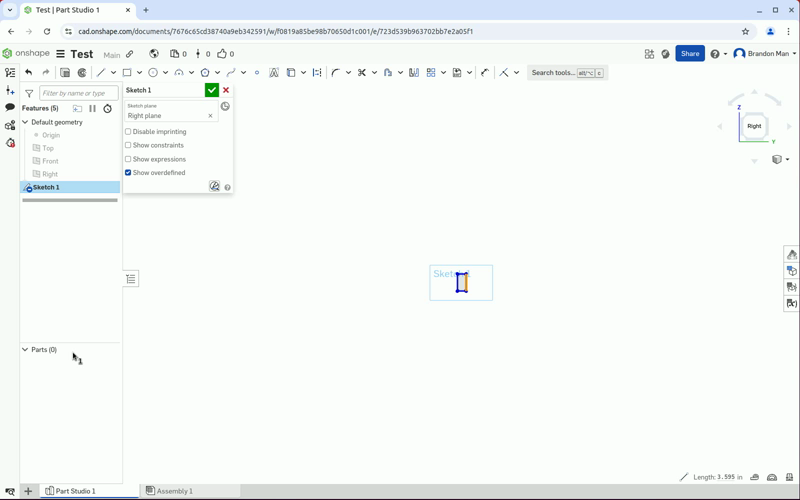
key(shift+y)
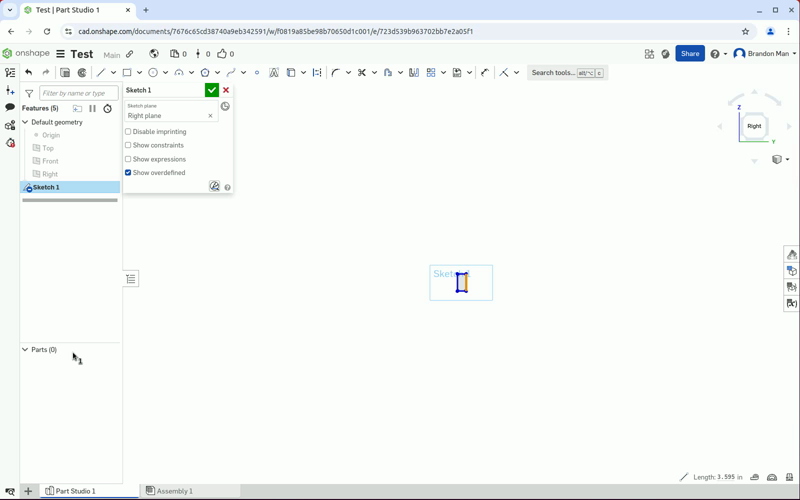
key(shift+e)
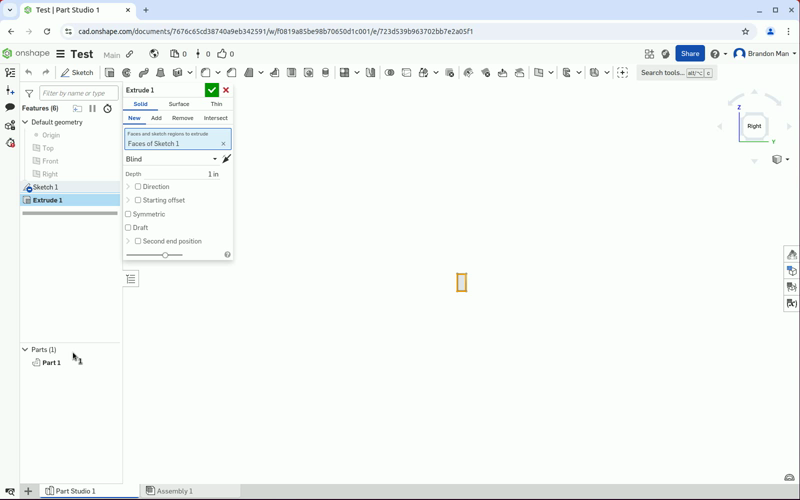
mouse_move(143, 106)
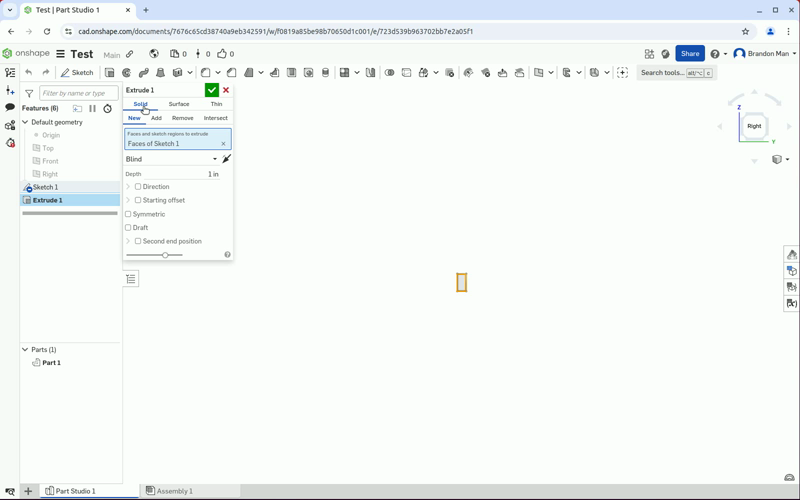
click(143, 106)
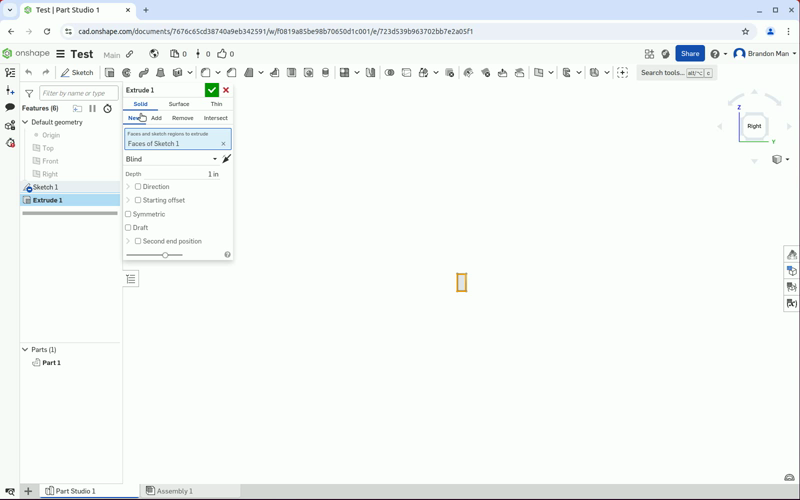
mouse_move(137, 120)
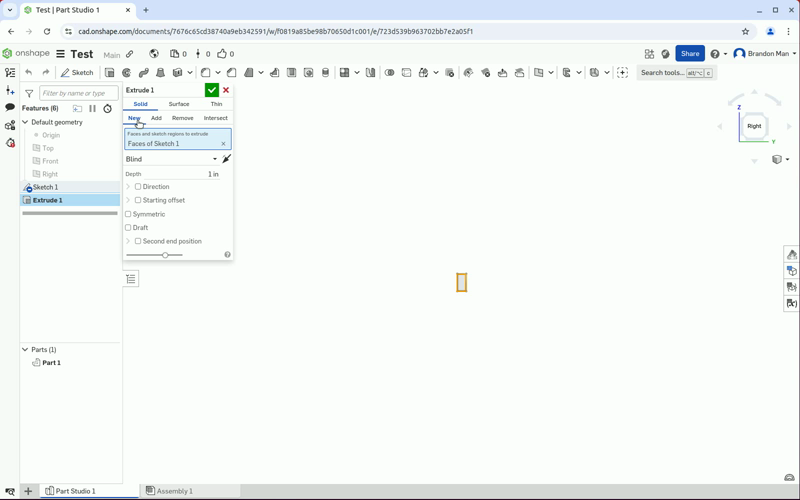
click(137, 120)
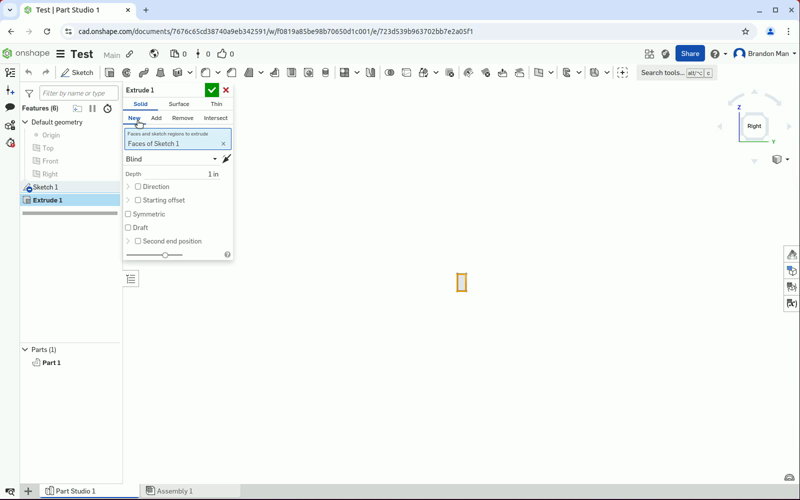
key(tab, 4)
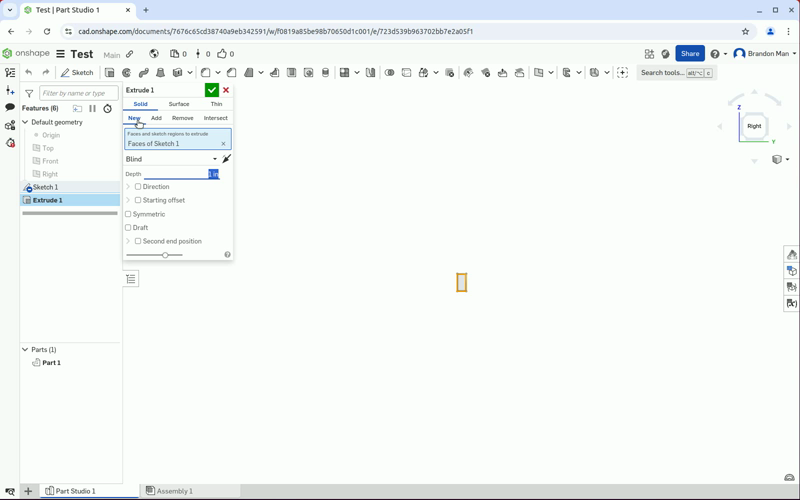
text(23.108)
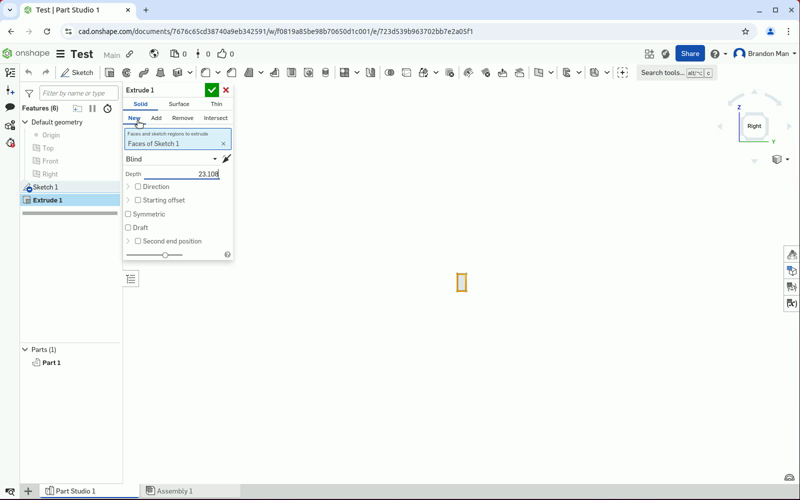
key(enter)
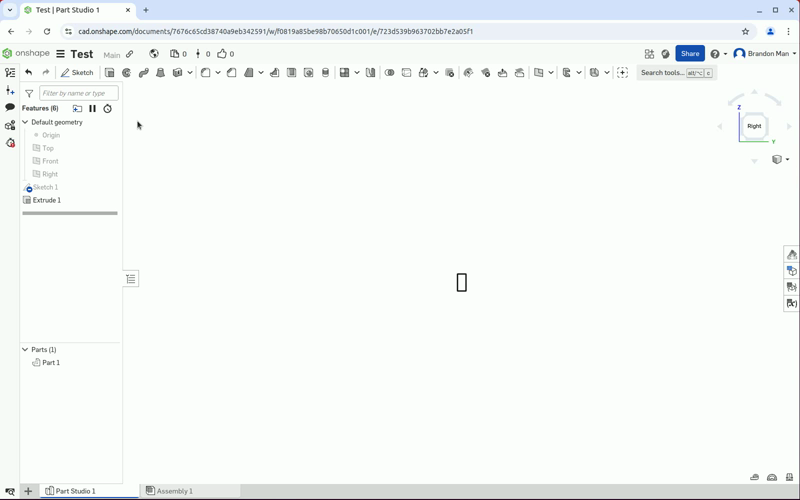
key(shift+h)
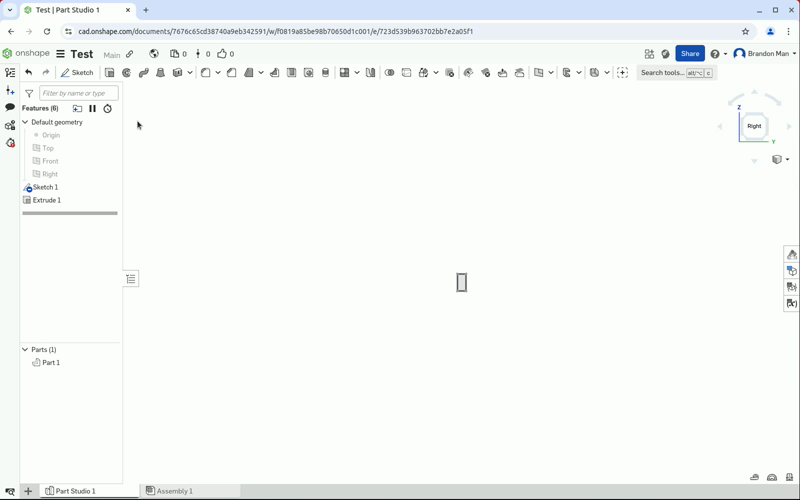
key(shift+h)
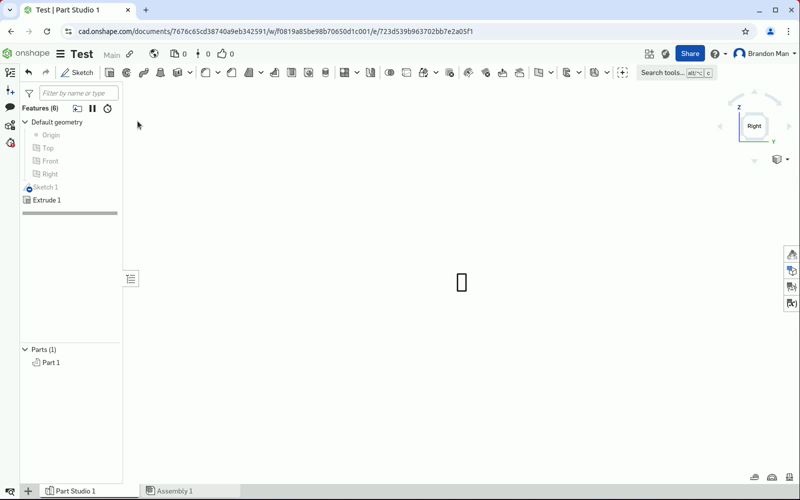
mouse_move(73, 189)
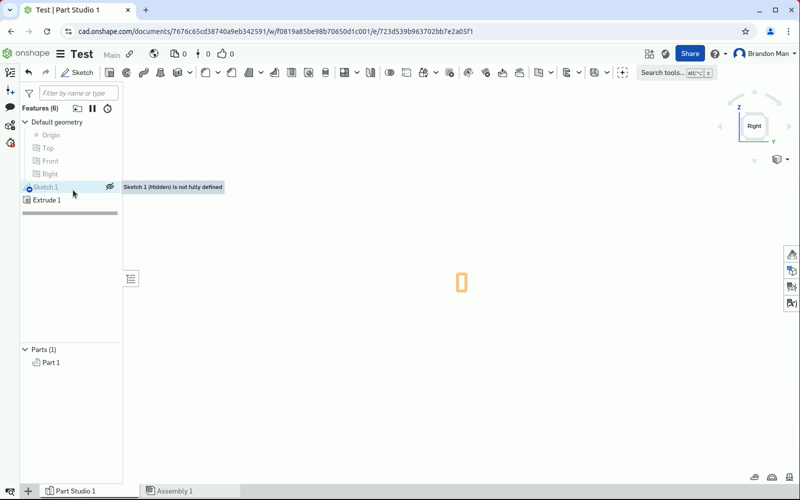
click(73, 189)
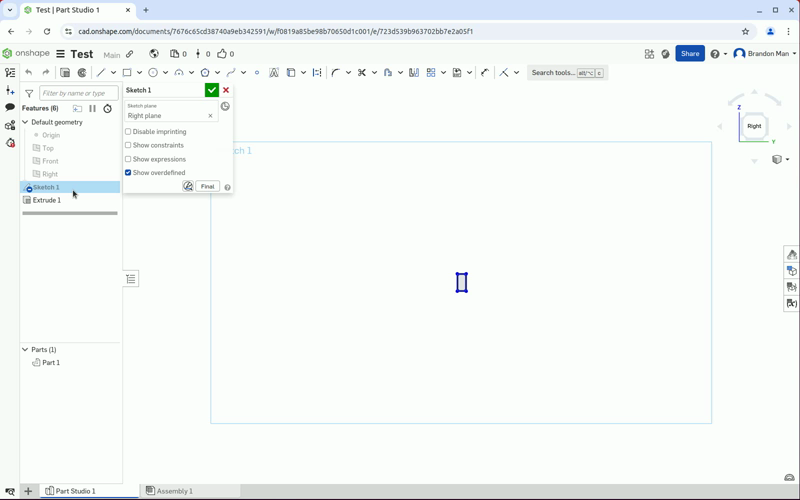
mouse_move(229, 92)
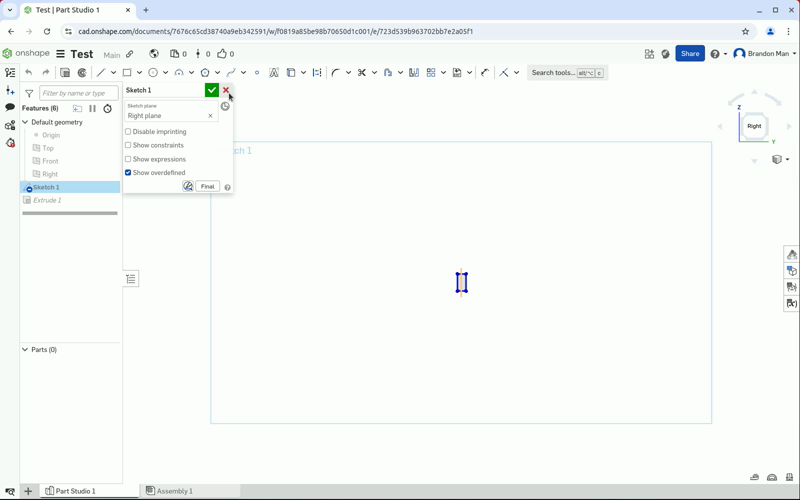
click(229, 92)
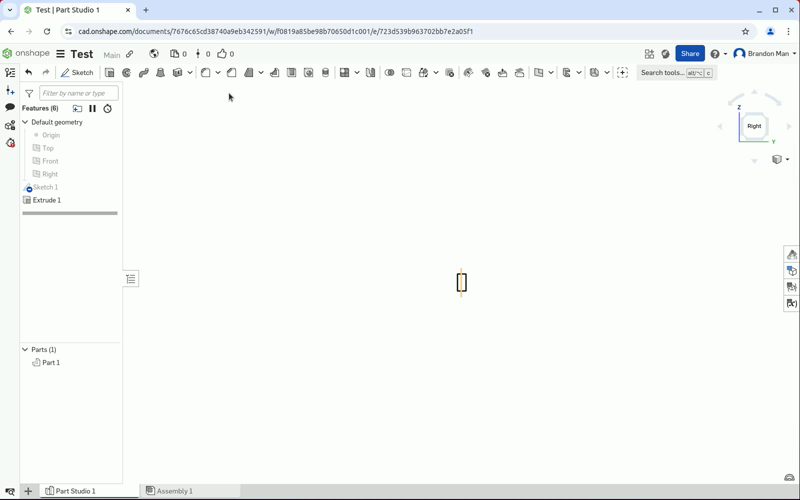
mouse_move(73, 352)
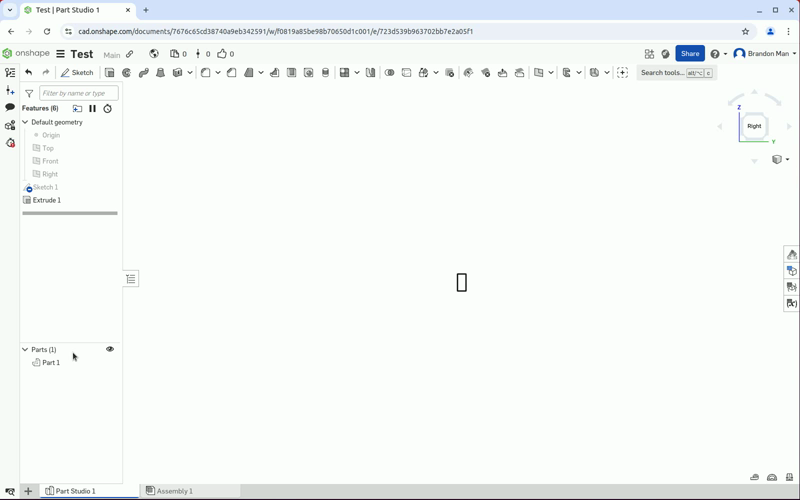
key(y)
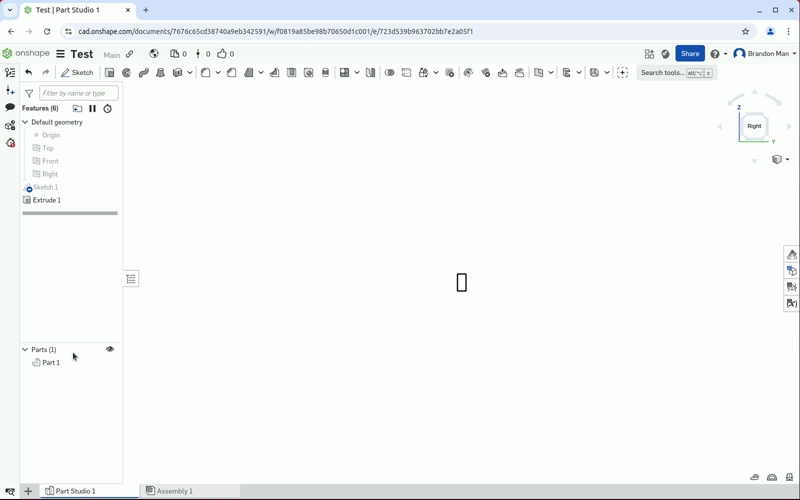
key(shift+p)
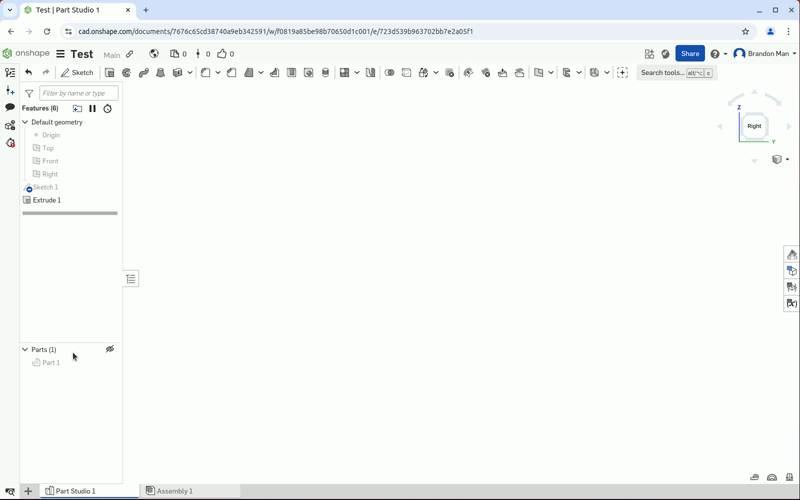
key(space)
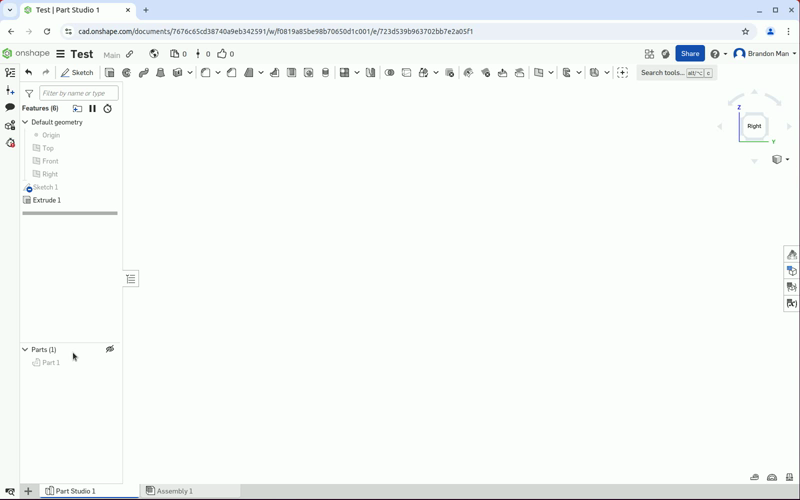
key_down(shift)
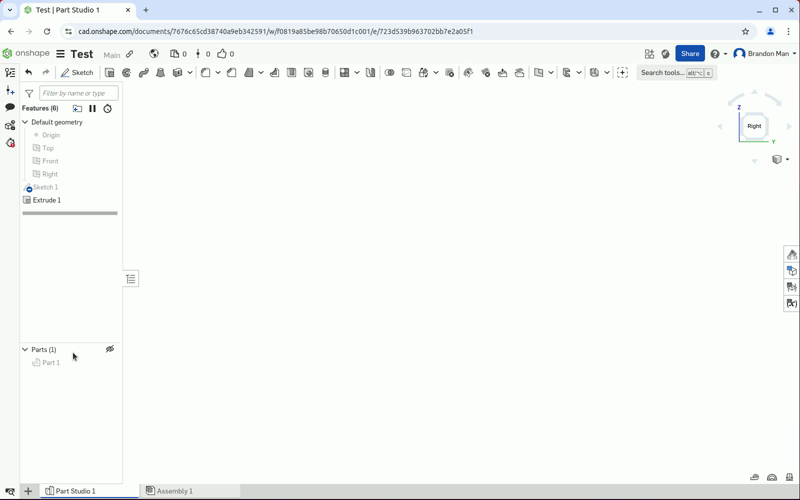
key(right)
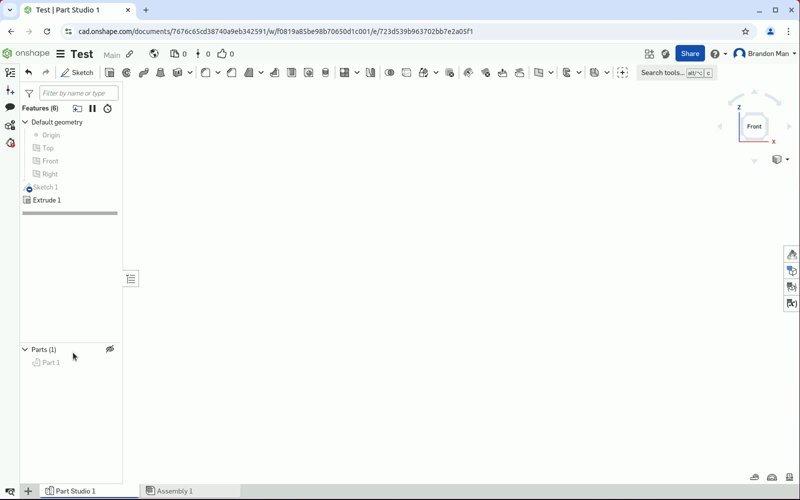
key_up(shift)
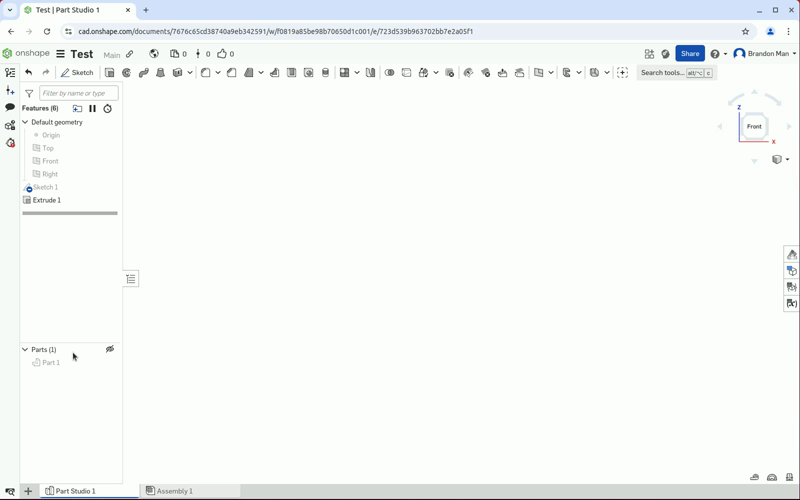
mouse_move(73, 352)
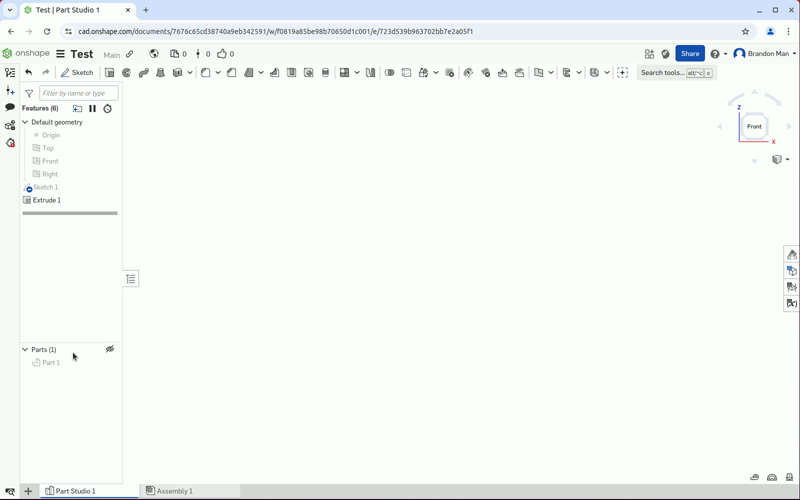
key(shift+y)
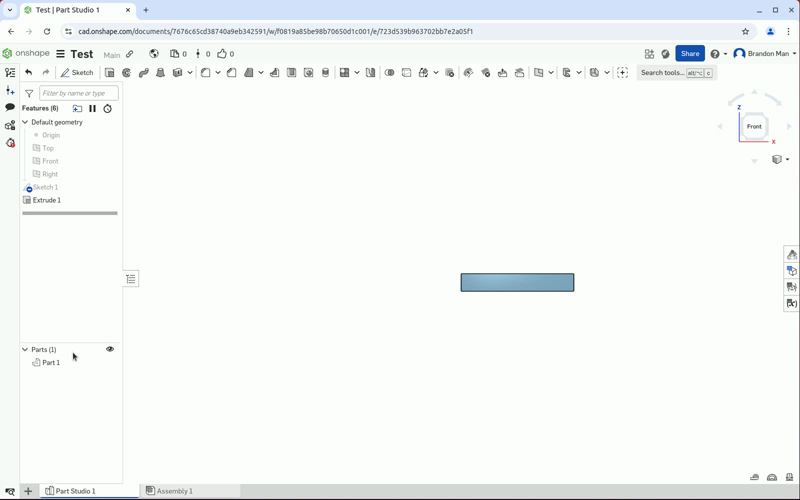
mouse_move(541, 75)
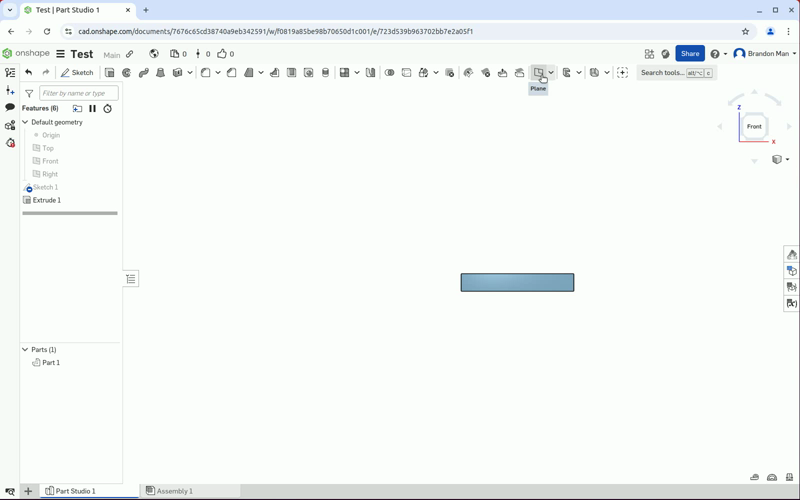
click(541, 75)
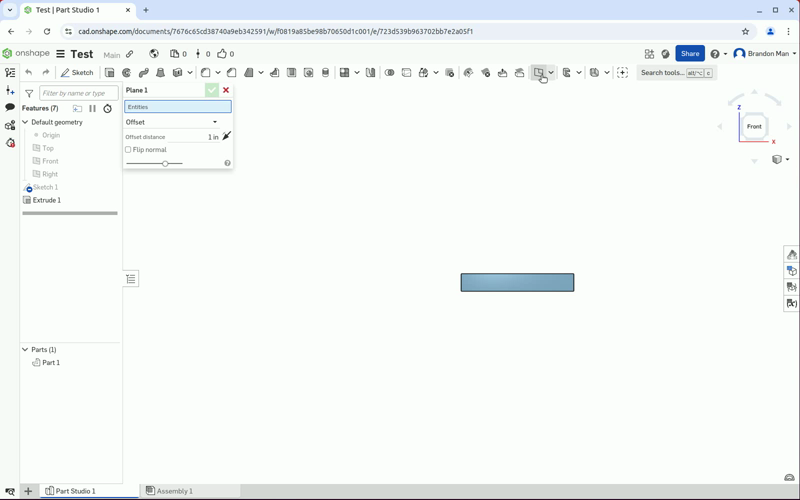
mouse_move(73, 163)
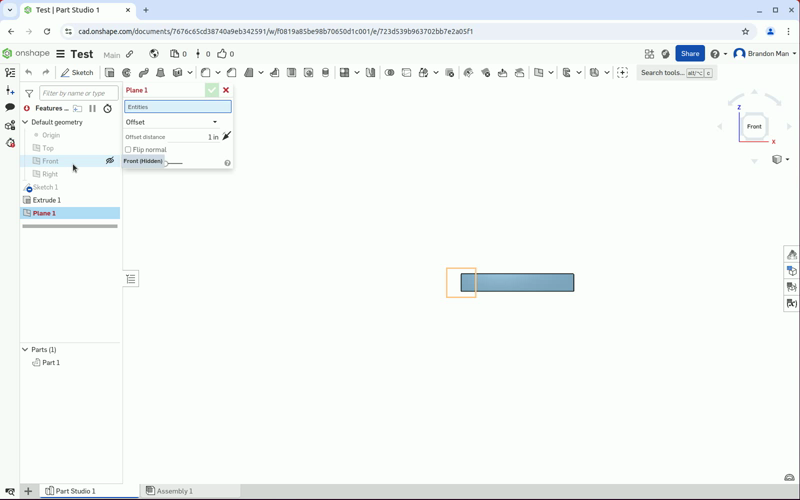
click(73, 163)
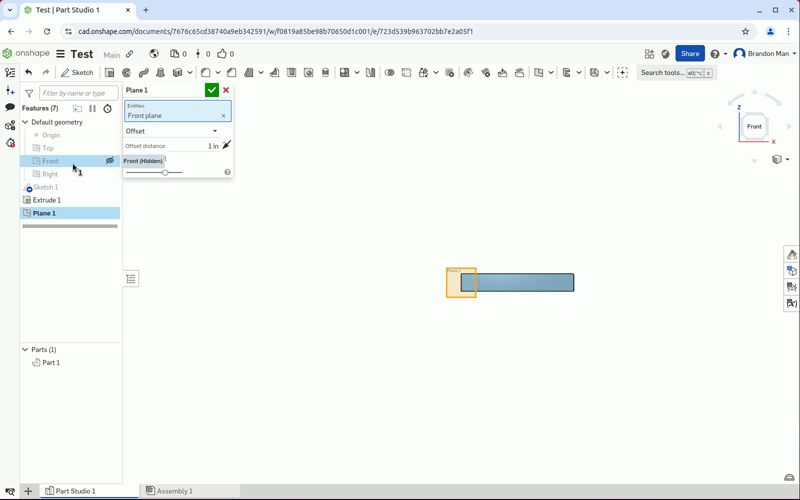
key(tab, 2)
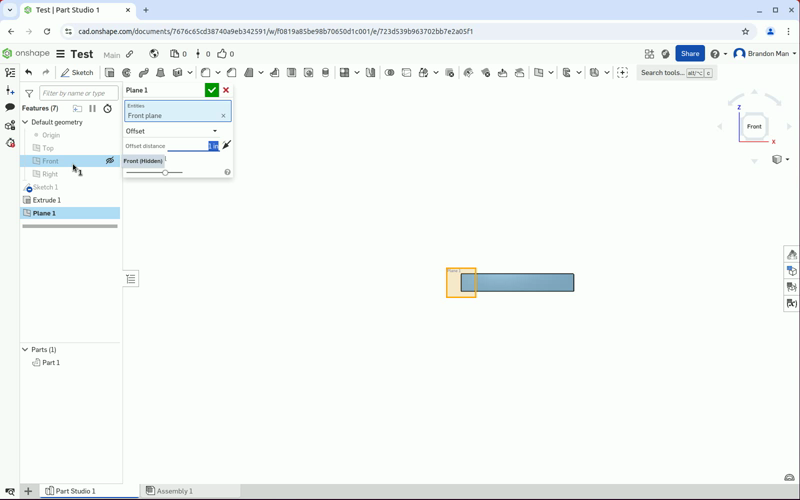
text(0.709)
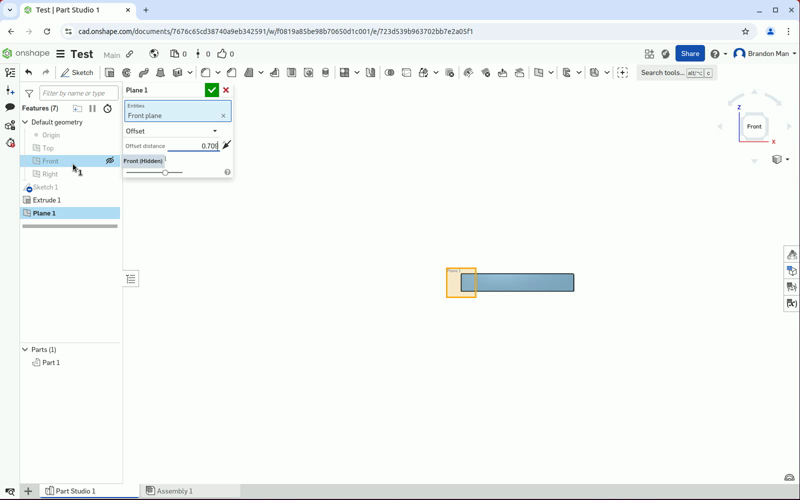
key(enter, 2)
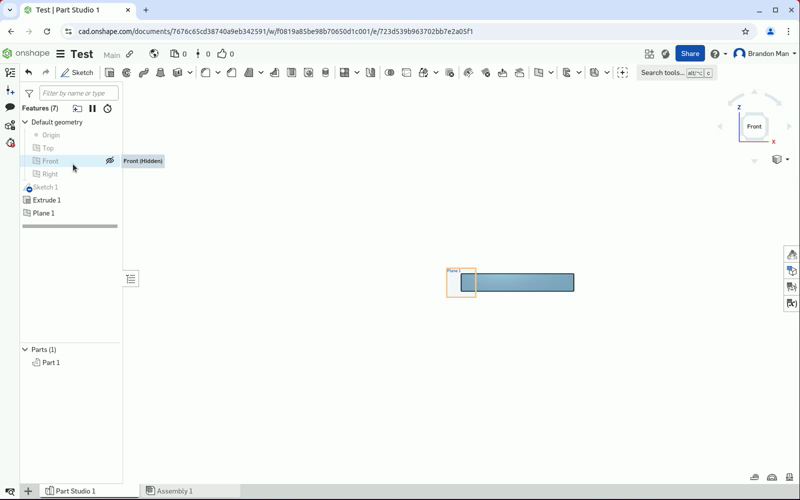
key(shift+s)
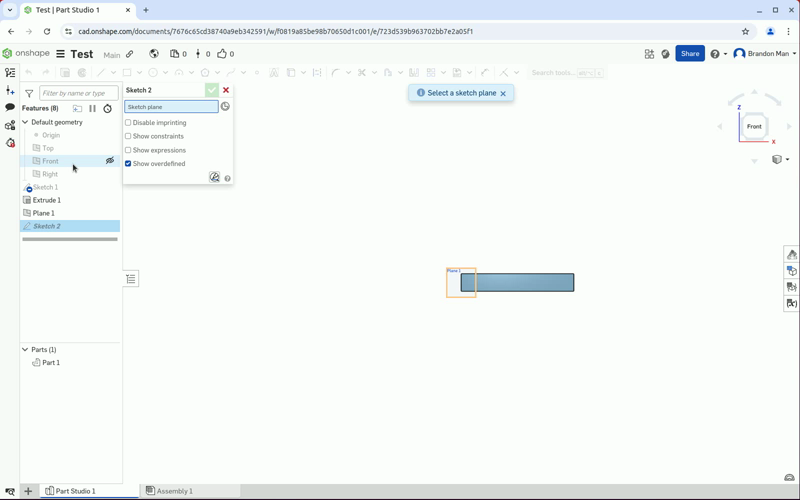
mouse_move(73, 215)
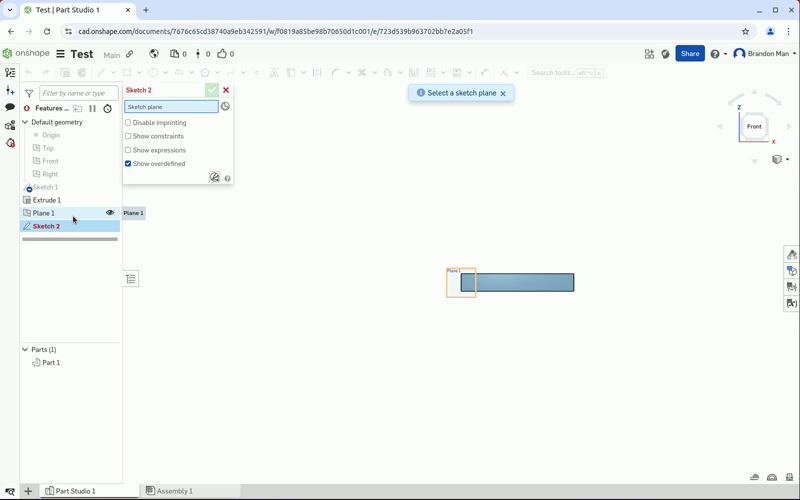
click(73, 215)
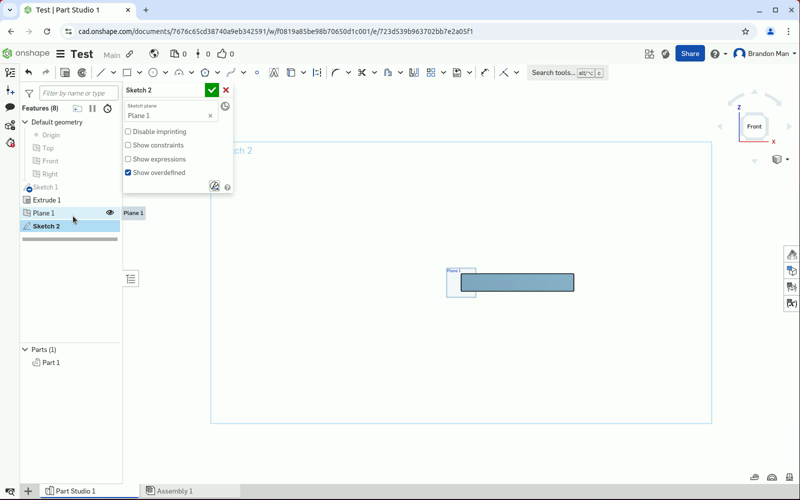
mouse_move(73, 352)
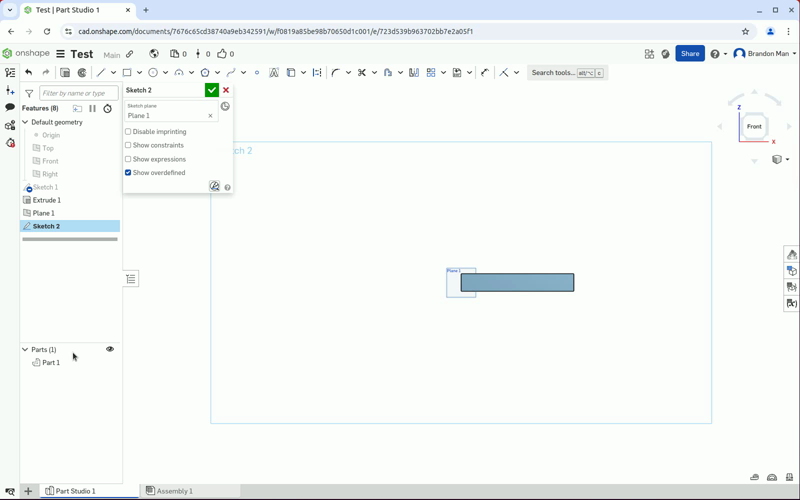
key(y)
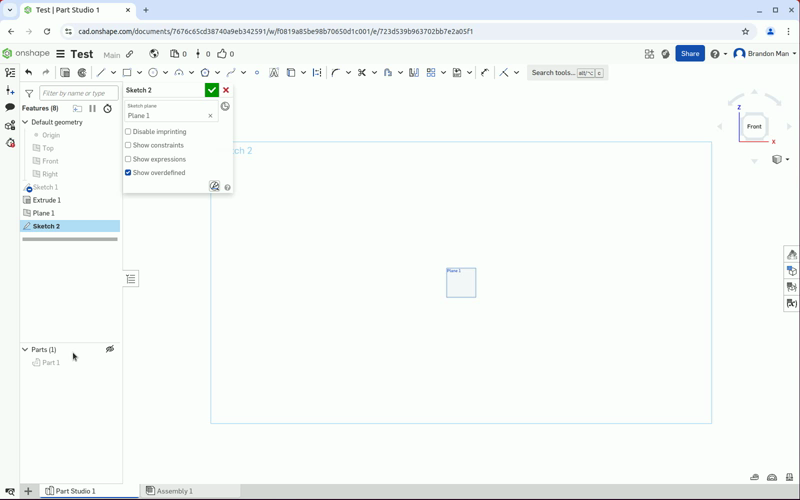
key(c)
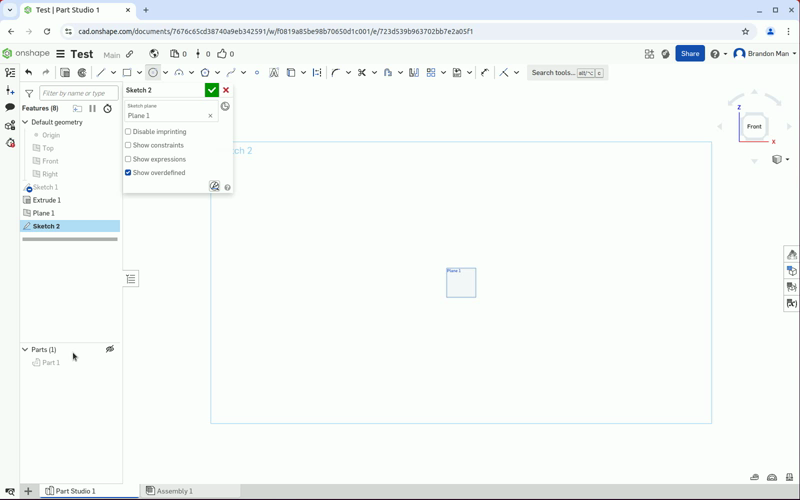
key_down(shift)
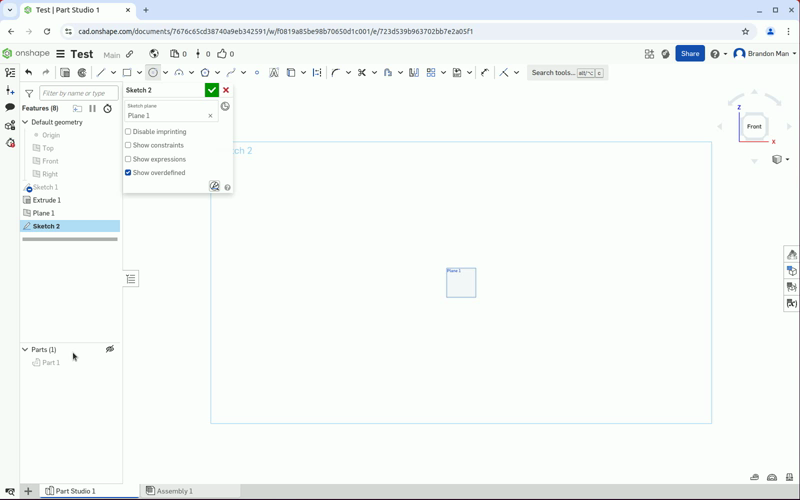
mouse_move(497, 284)
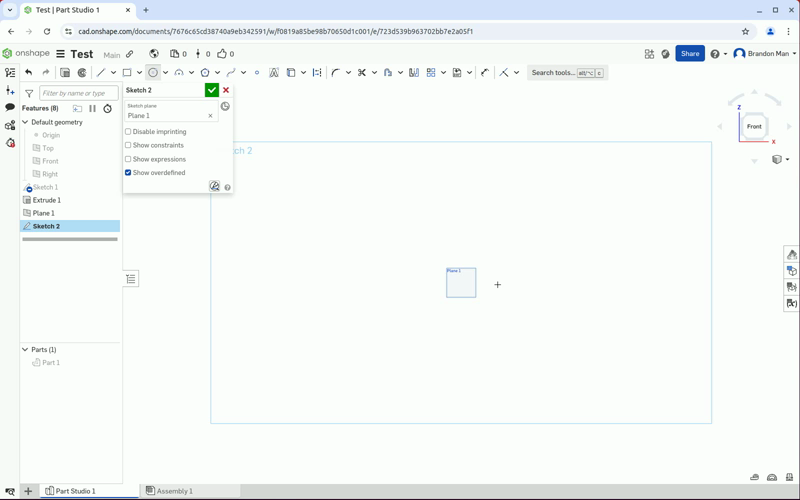
click(497, 284)
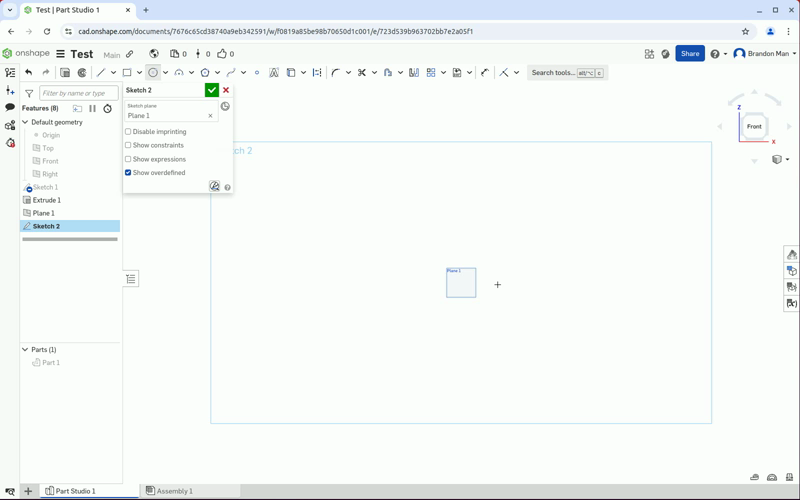
key_up(shift)
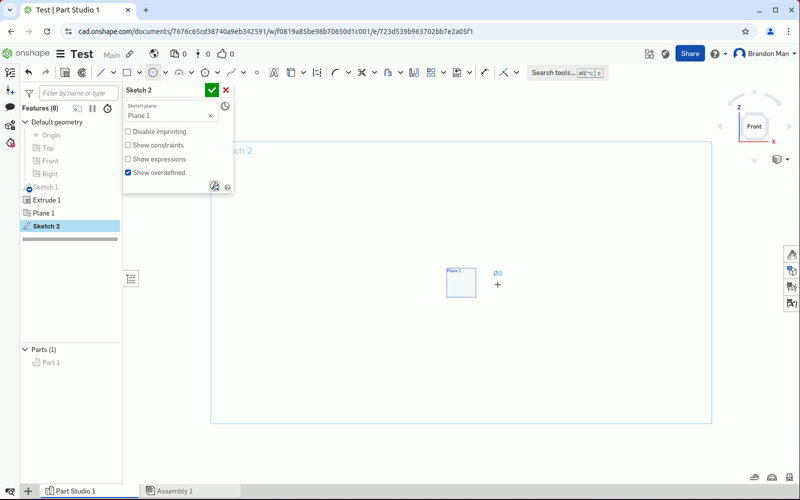
mouse_move(503, 284)
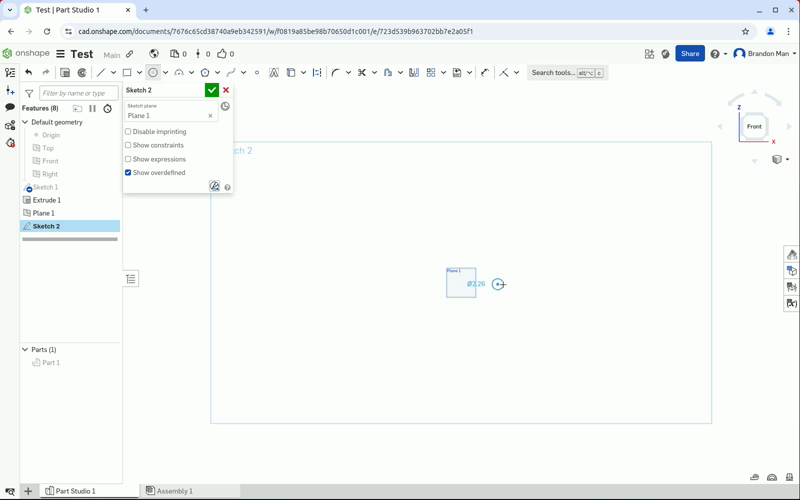
click(503, 284)
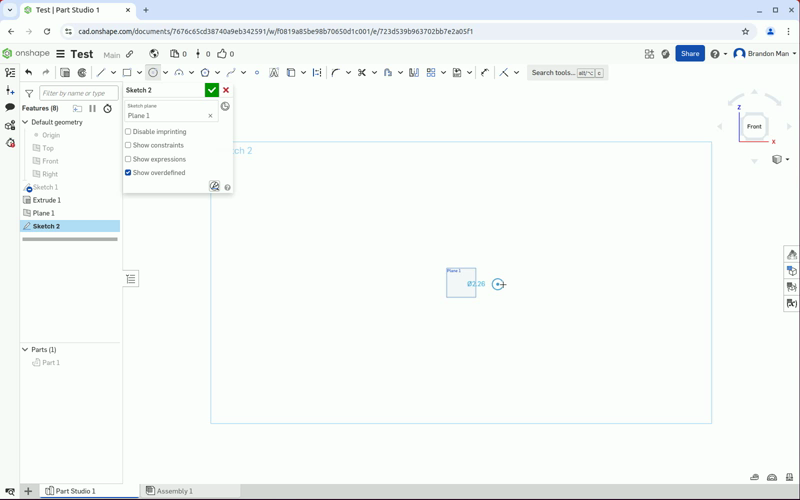
key(esc)
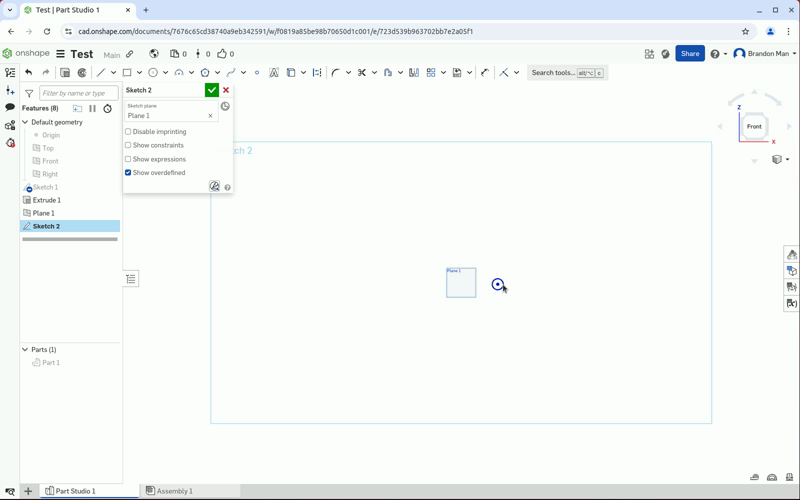
mouse_move(497, 287)
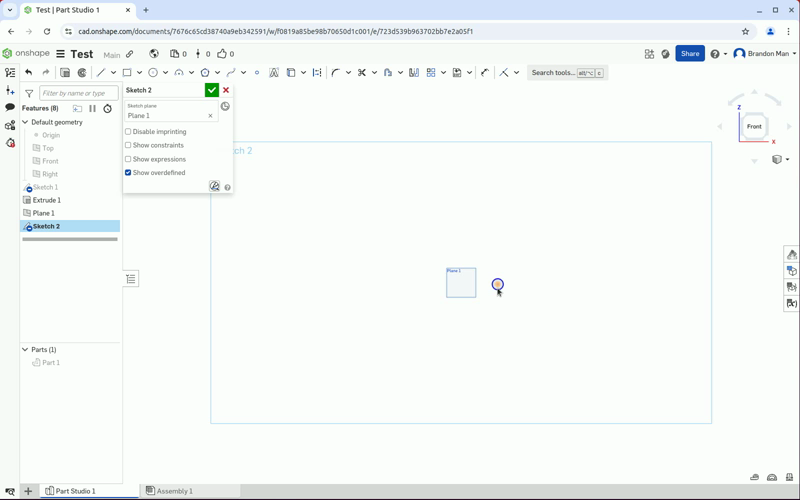
scroll(6)
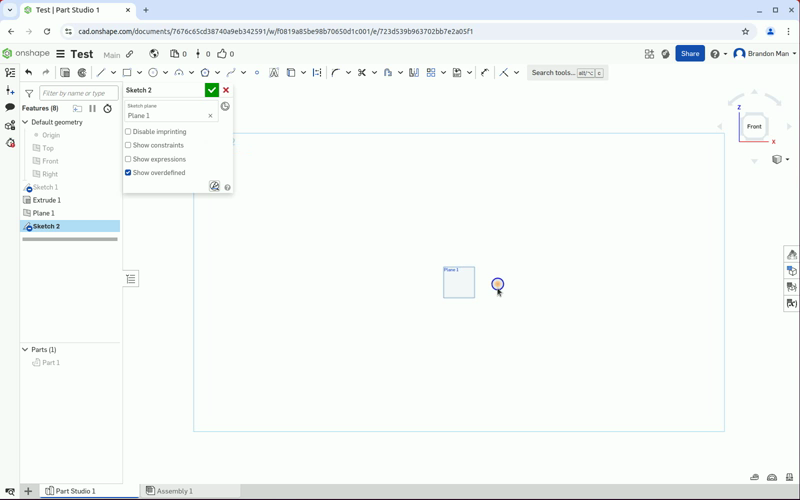
scroll(6)
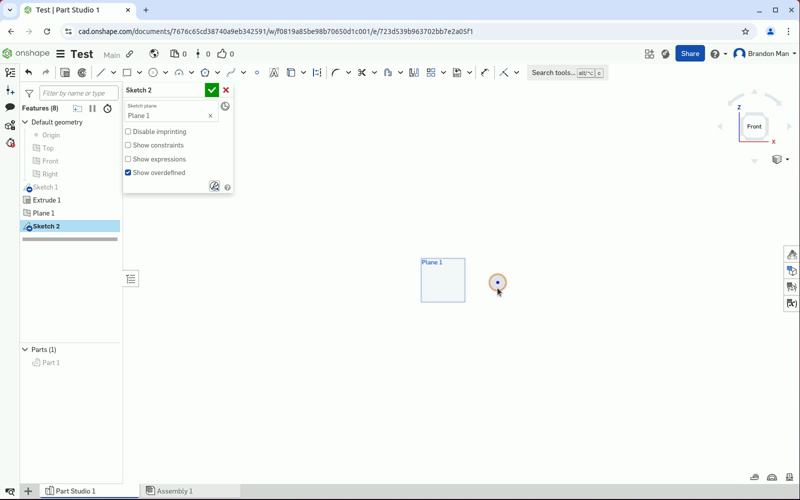
scroll(6)
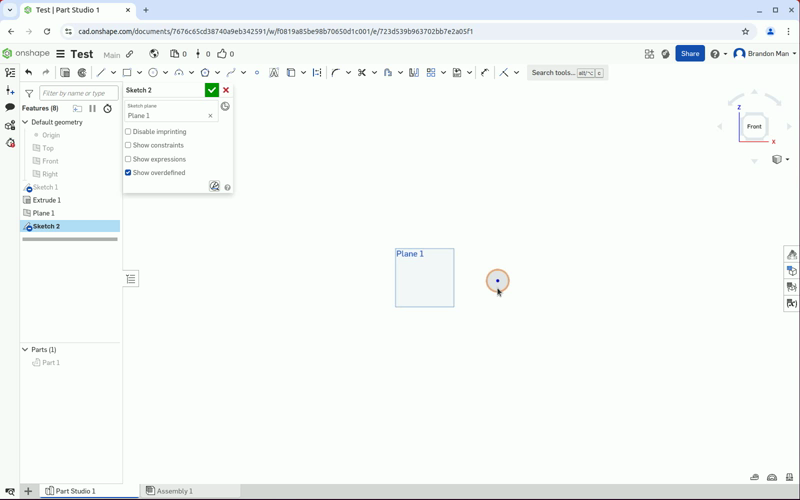
scroll(6)
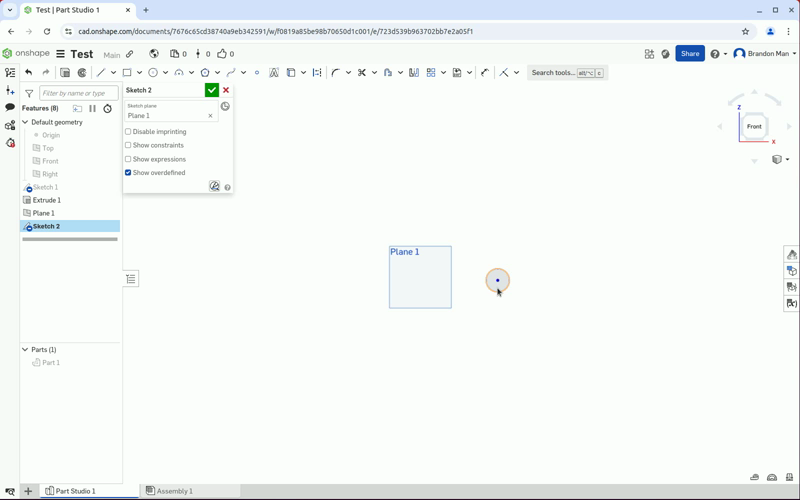
scroll(6)
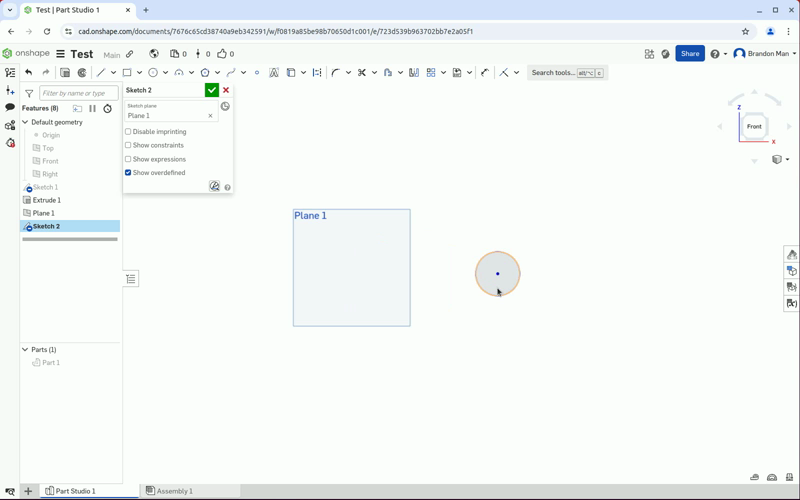
scroll(6)
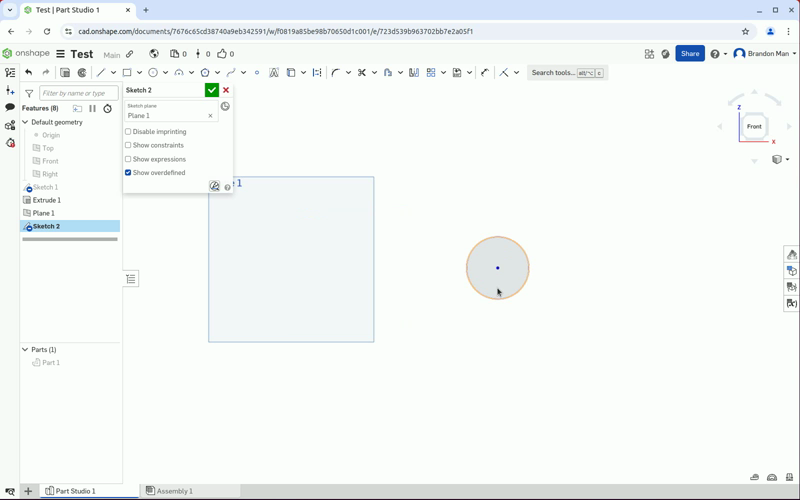
scroll(6)
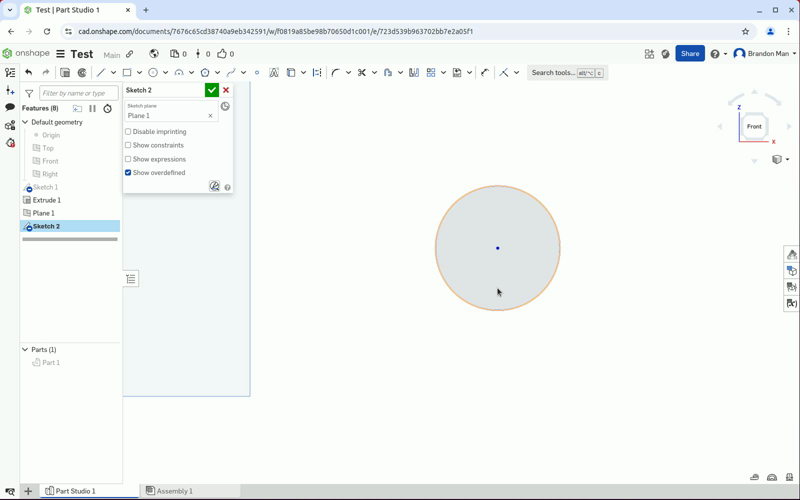
click(497, 287)
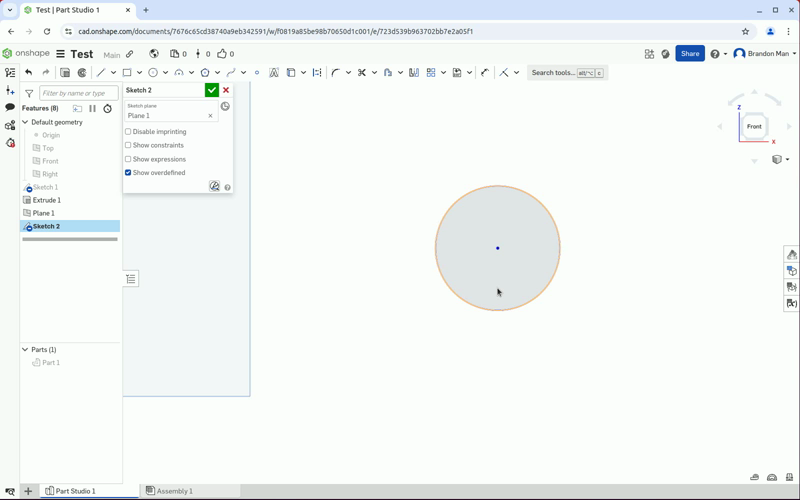
scroll(-6)
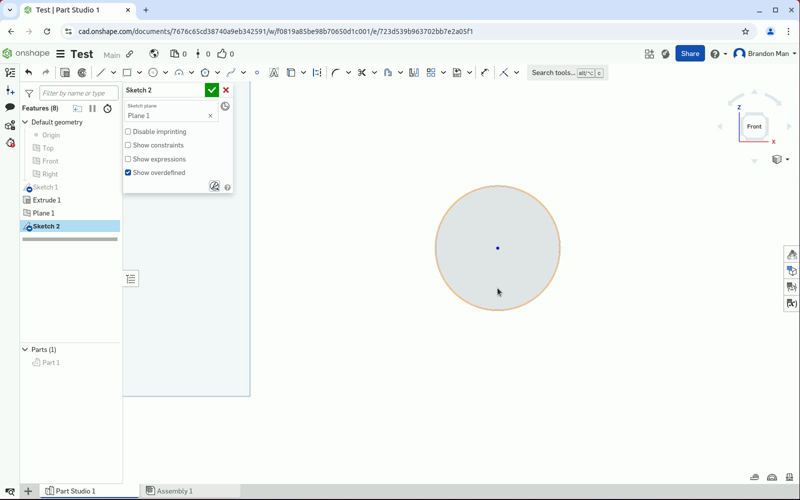
scroll(-6)
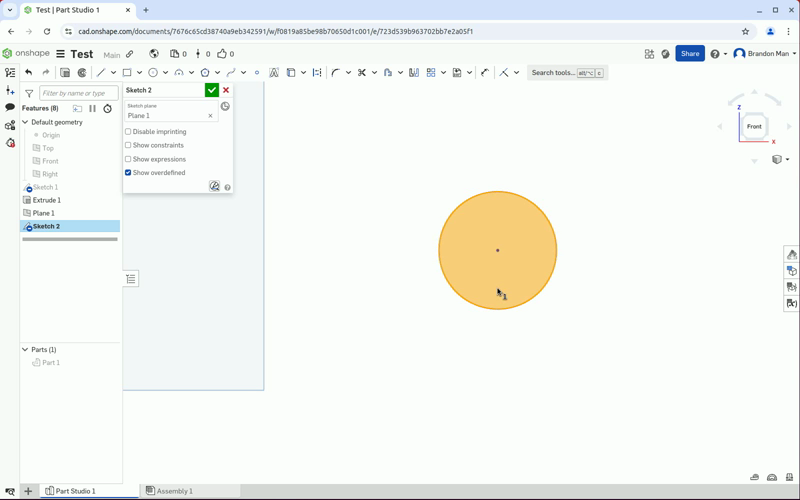
scroll(-6)
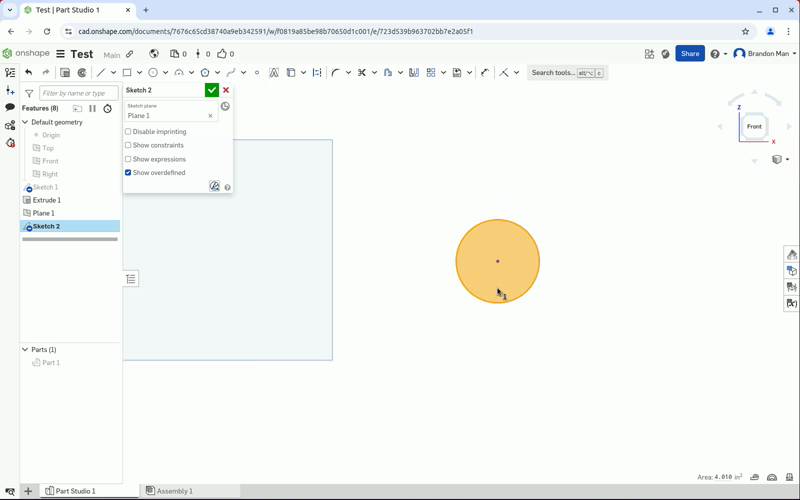
scroll(-6)
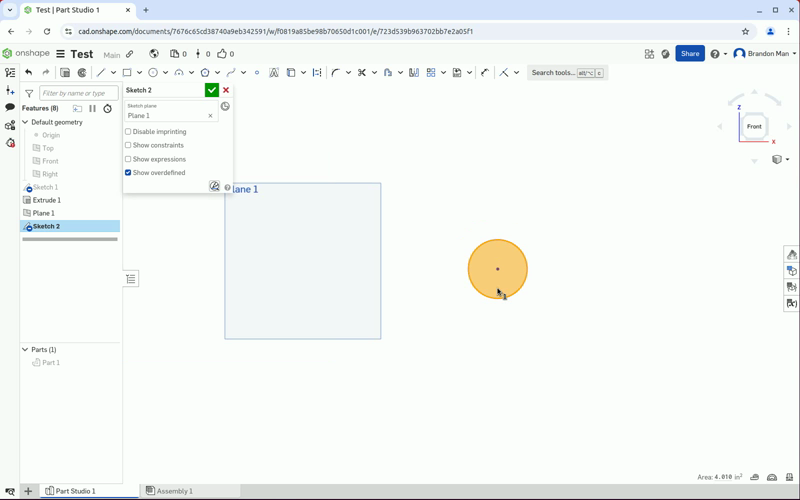
scroll(-6)
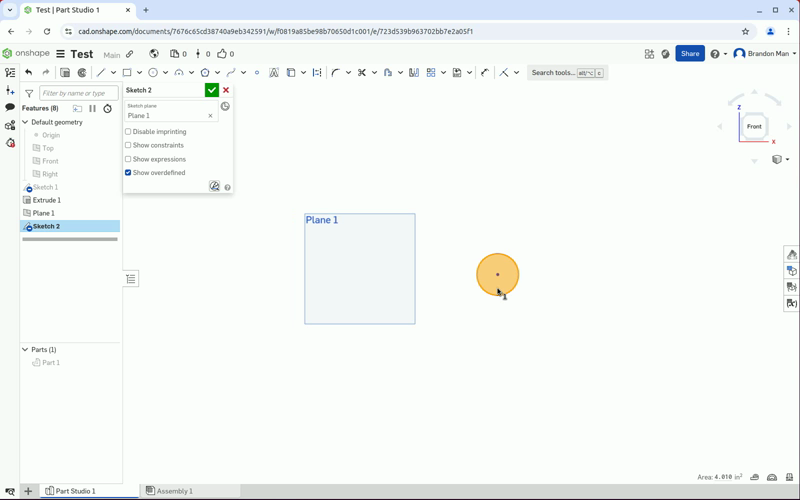
scroll(-6)
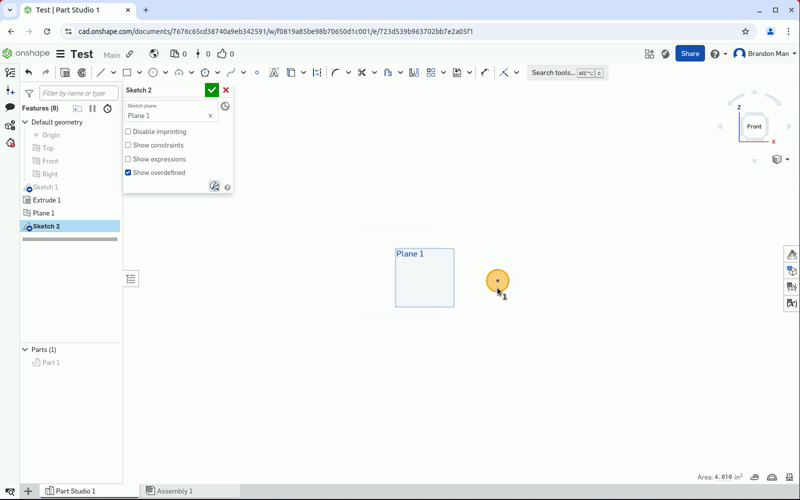
scroll(-6)
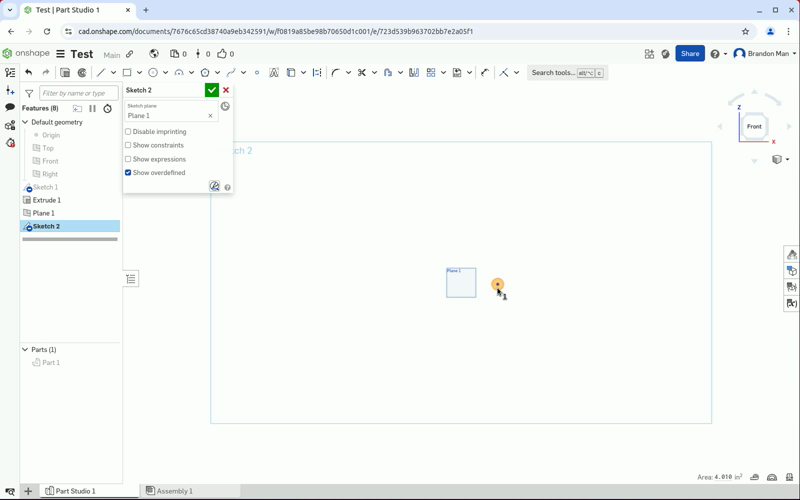
mouse_move(73, 352)
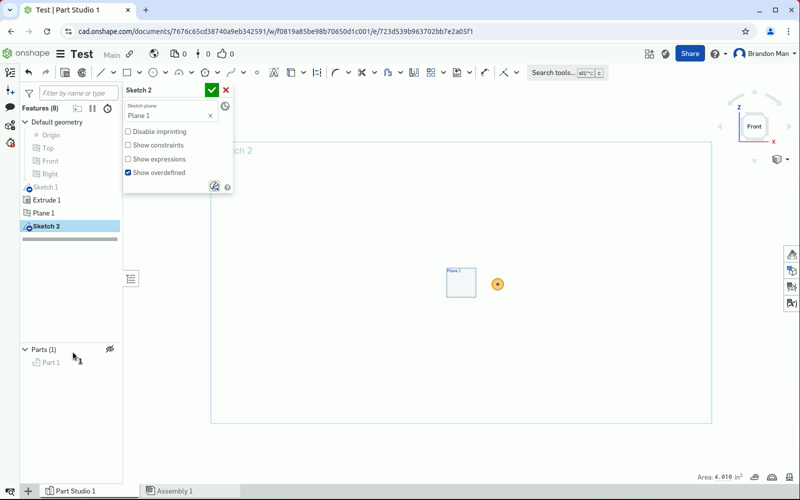
key(shift+y)
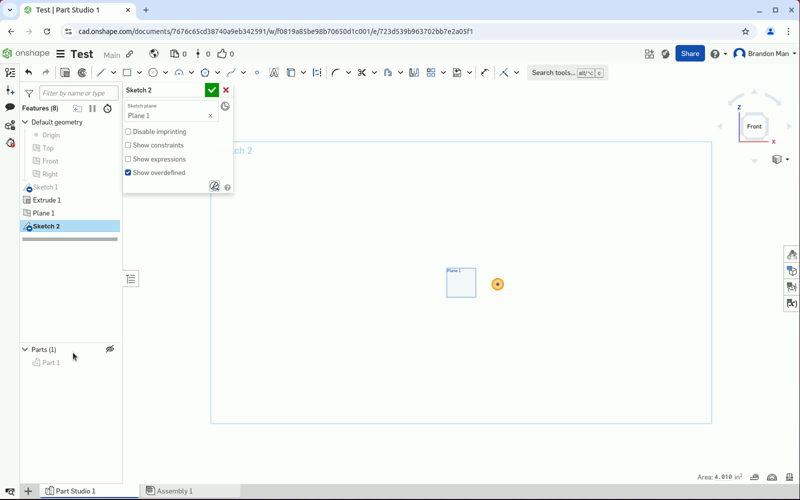
key(shift+e)
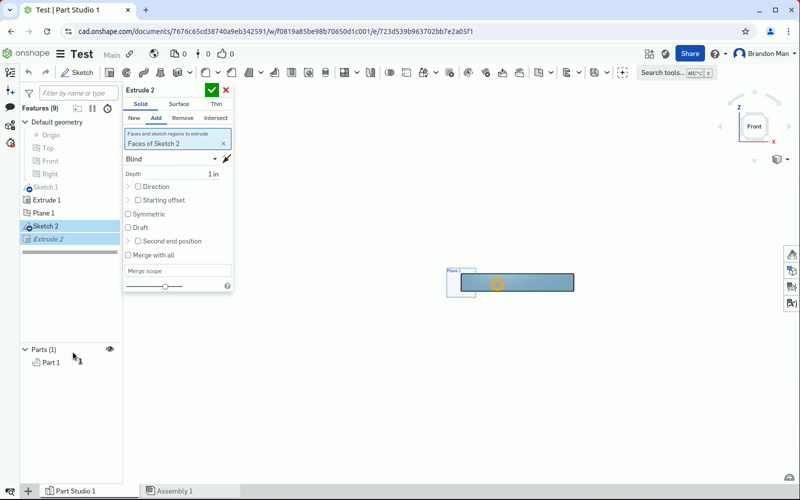
mouse_move(143, 106)
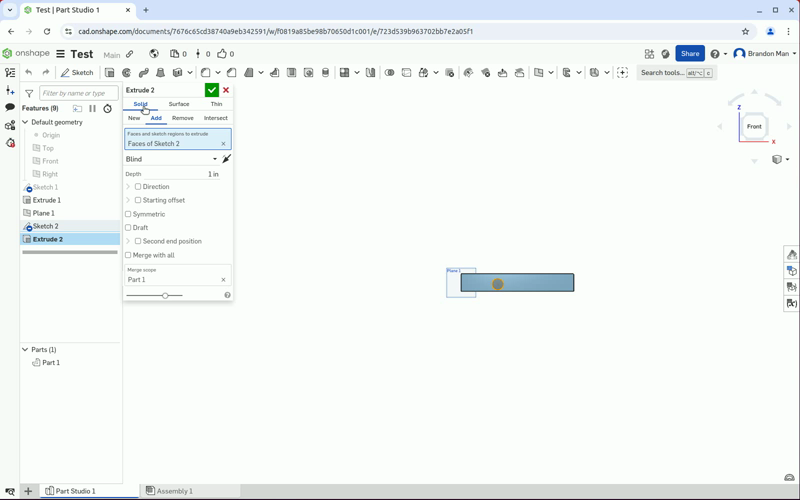
click(143, 106)
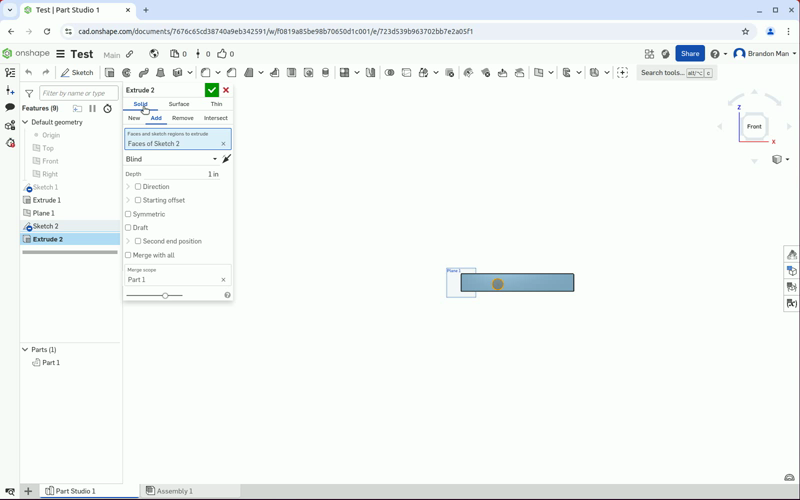
mouse_move(186, 120)
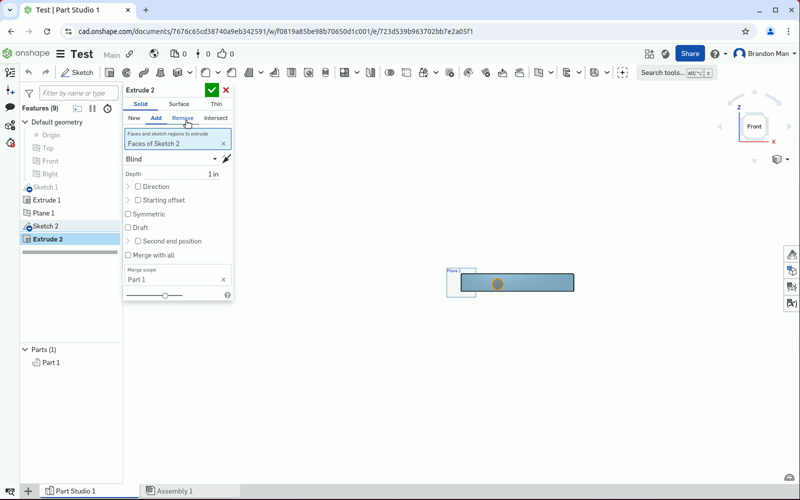
click(186, 120)
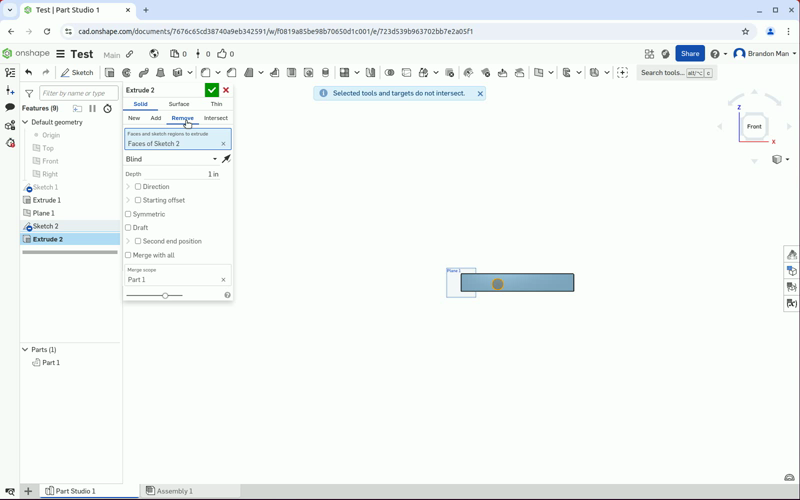
key(tab, 4)
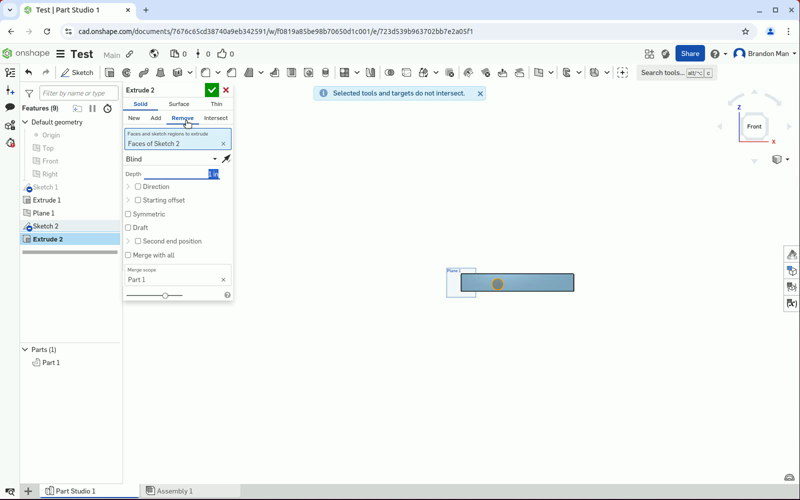
text(1.685)
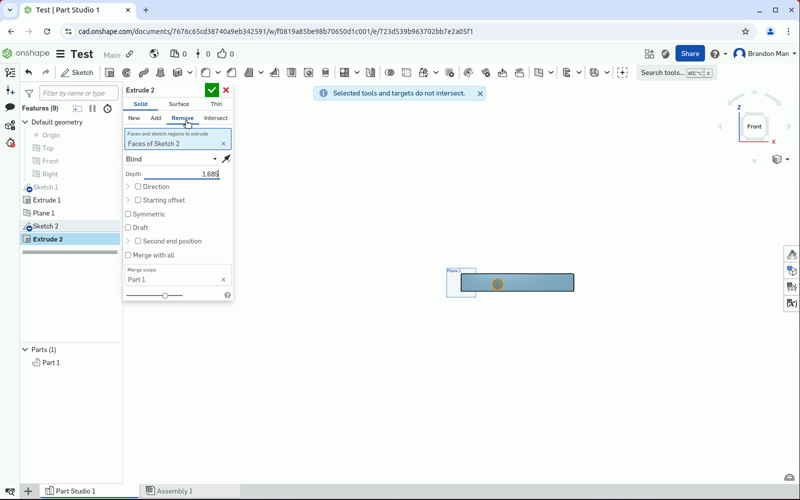
key(tab, 6)
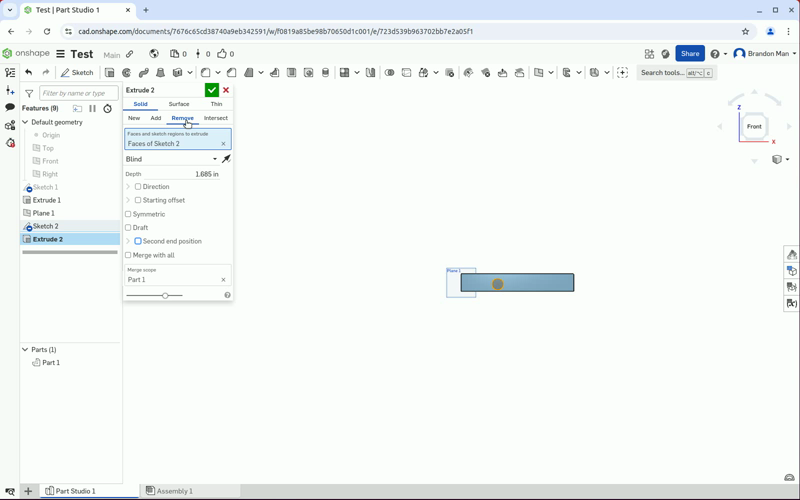
key(space)
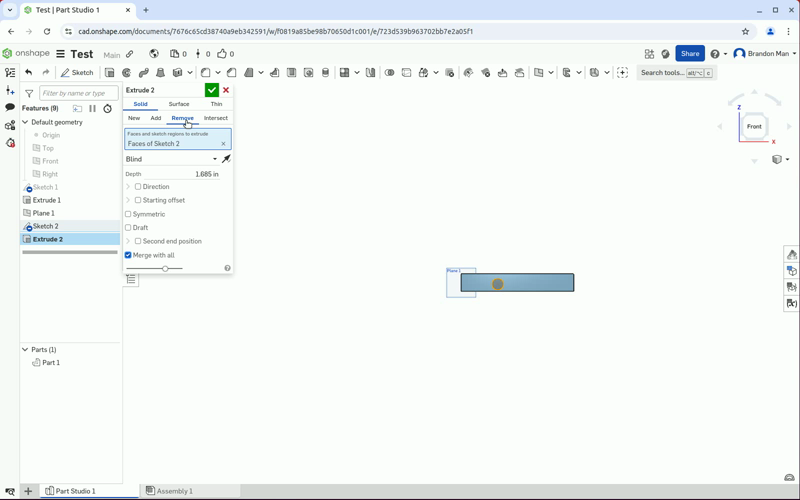
key(enter)
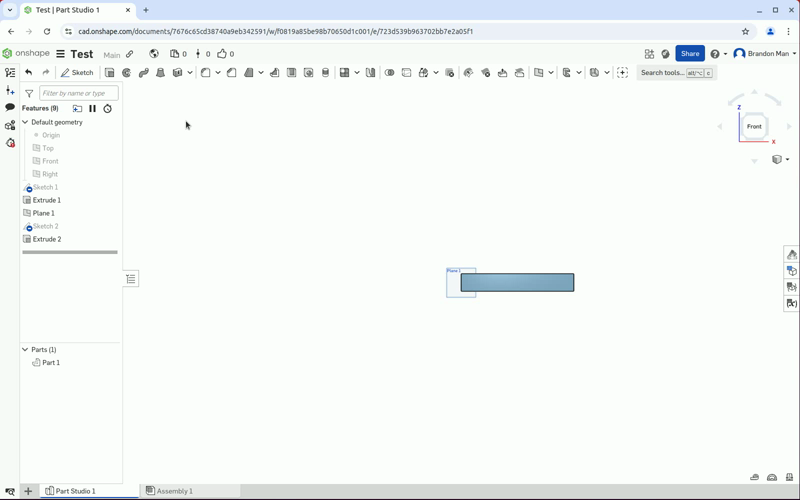
key(shift+h)
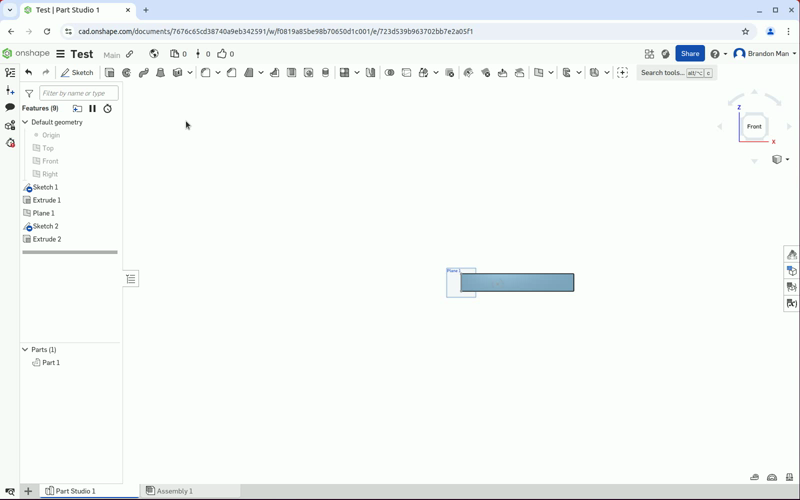
key(shift+h)
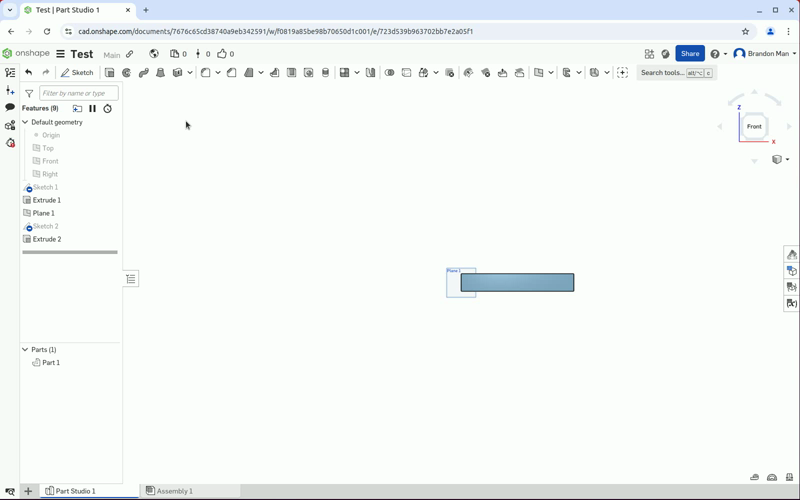
mouse_move(73, 189)
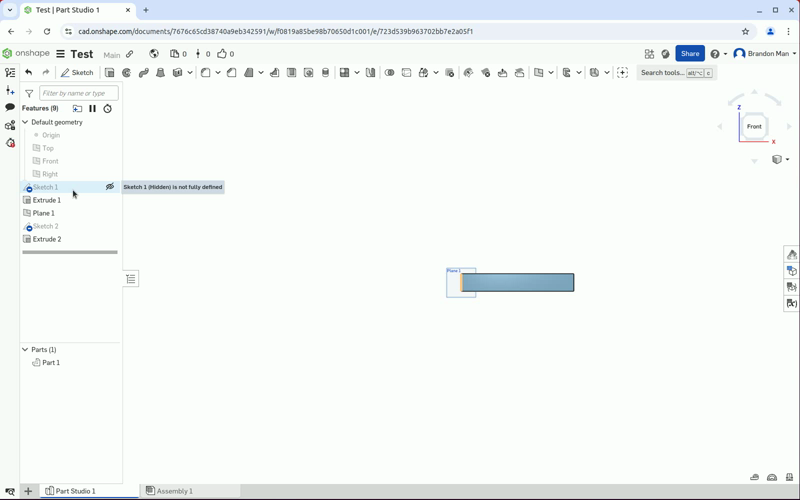
click(73, 189)
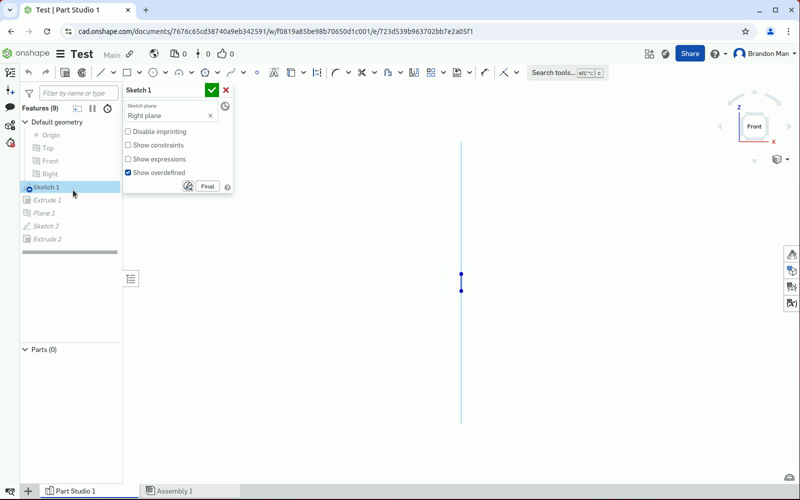
mouse_move(229, 92)
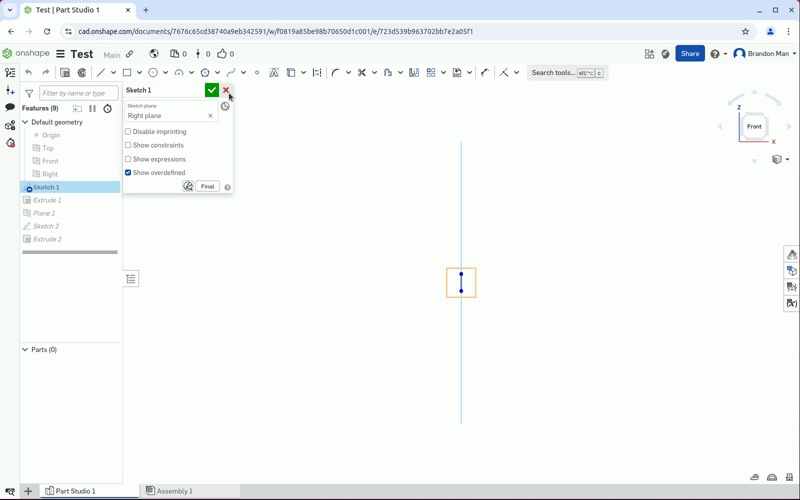
click(229, 92)
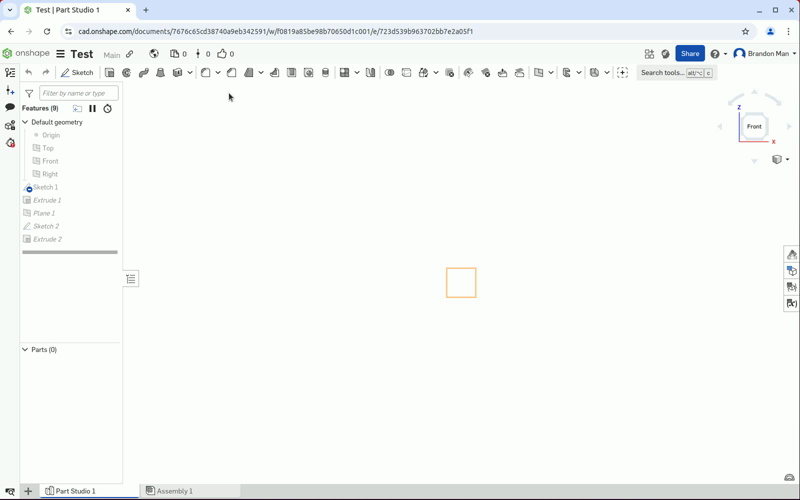
key(shift+s)
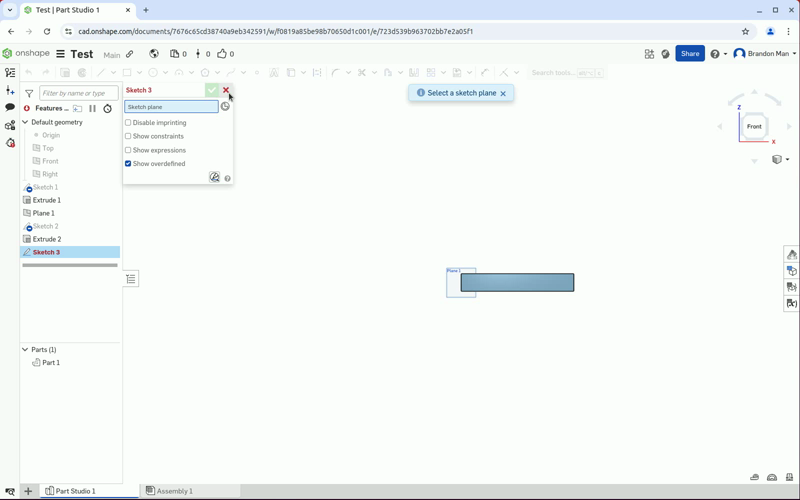
mouse_move(73, 215)
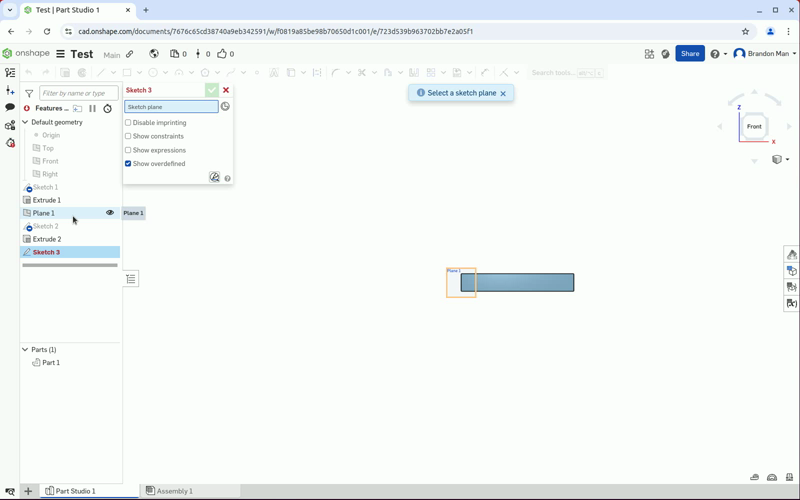
click(73, 215)
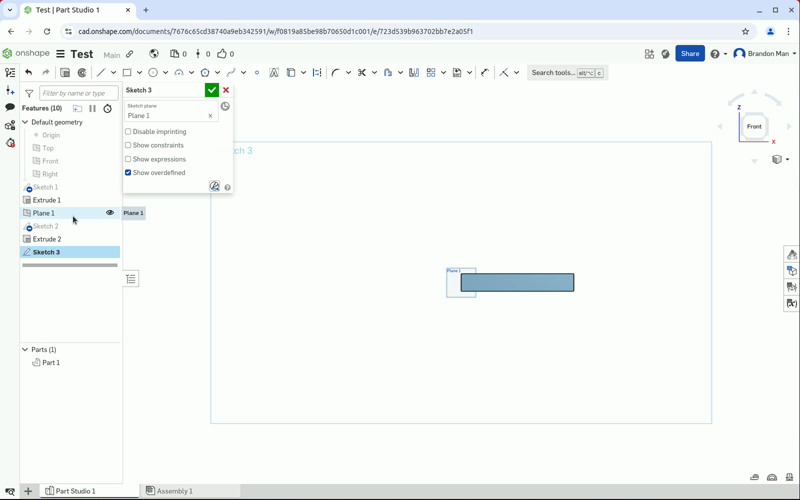
mouse_move(73, 352)
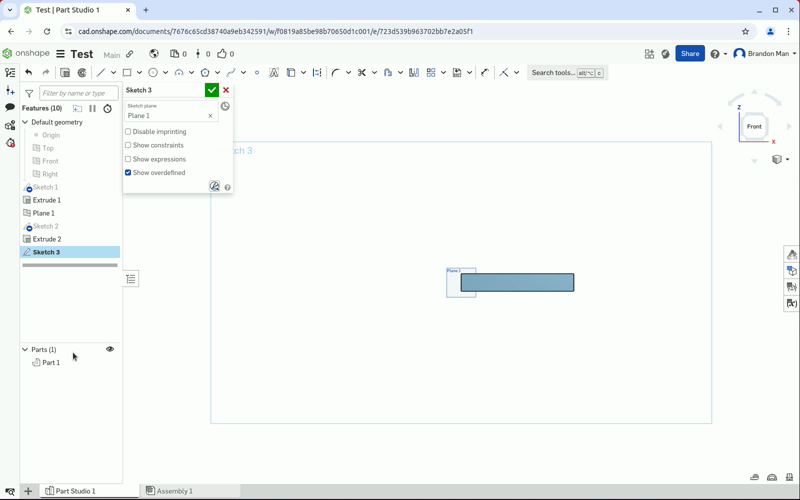
key(y)
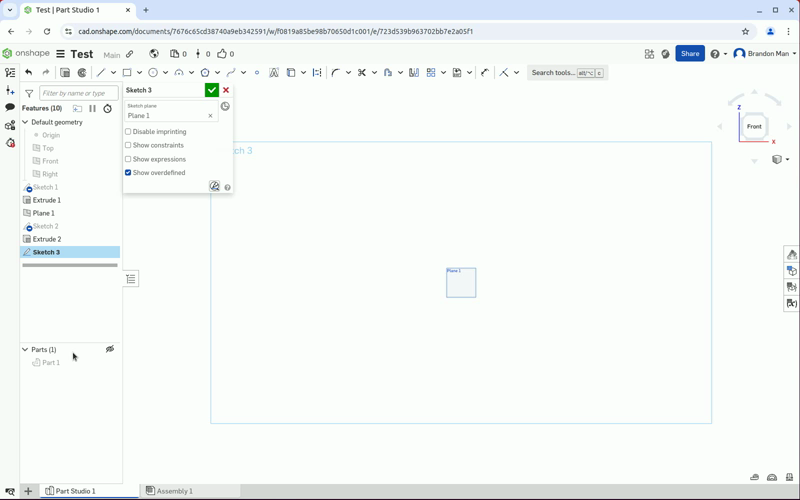
key(c)
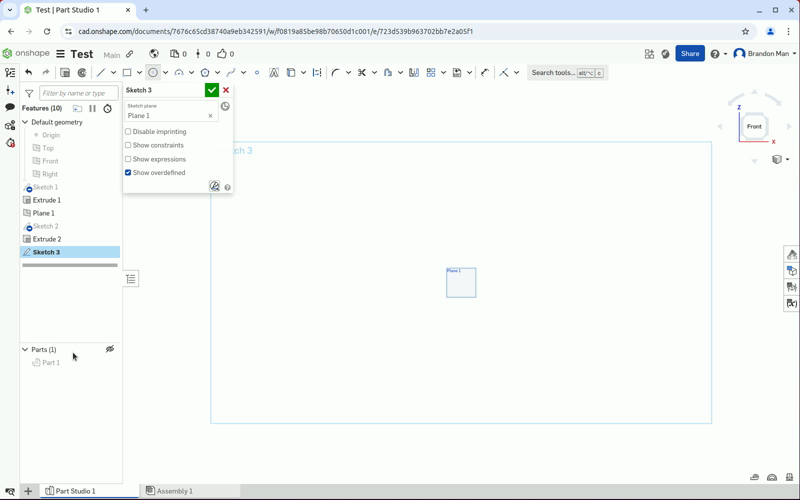
key_down(shift)
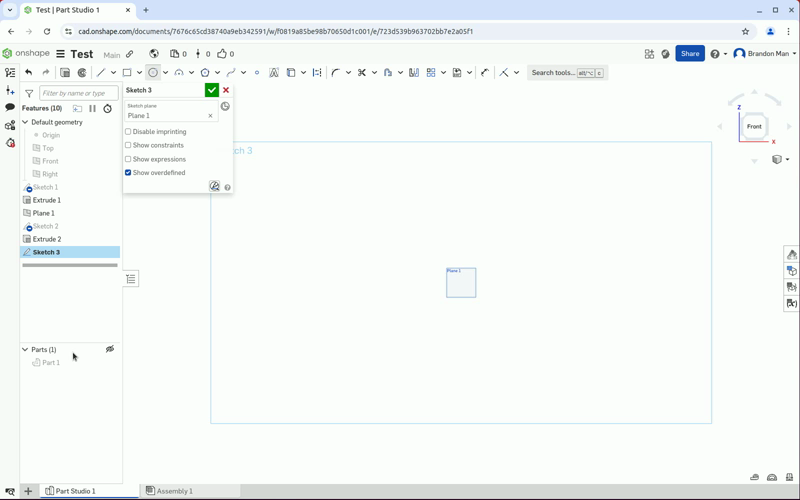
mouse_move(562, 284)
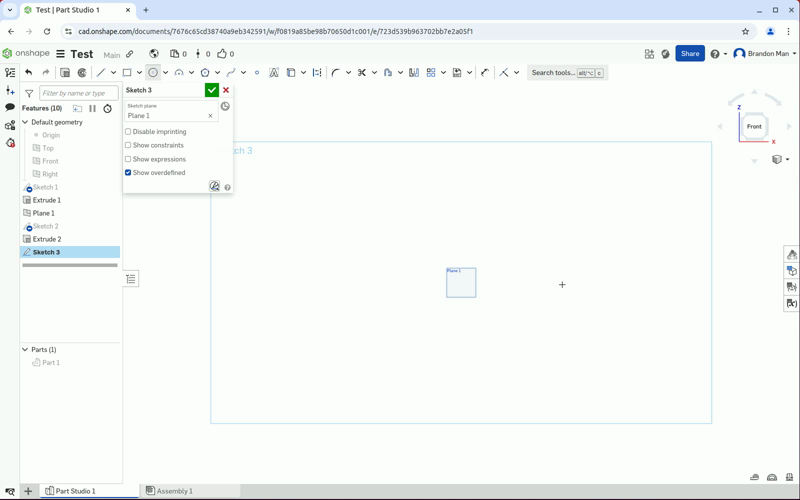
click(562, 284)
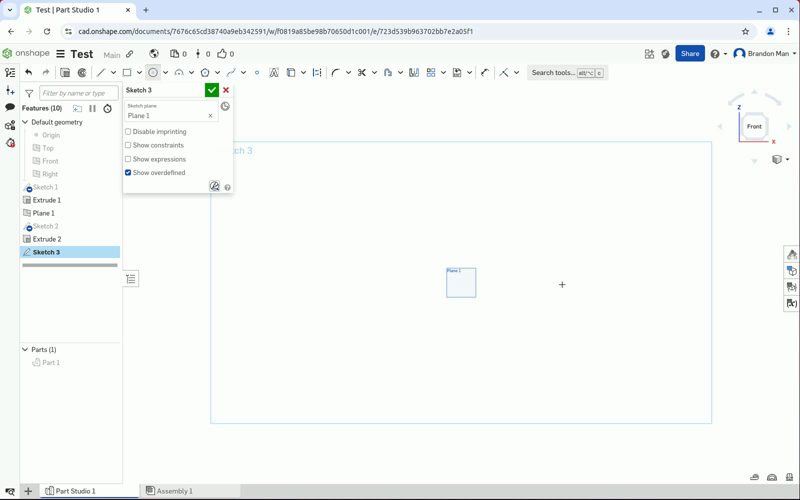
key_up(shift)
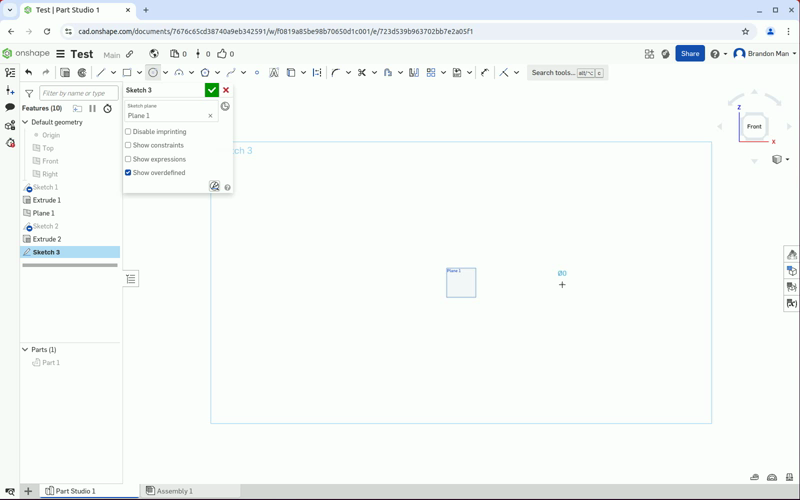
mouse_move(567, 284)
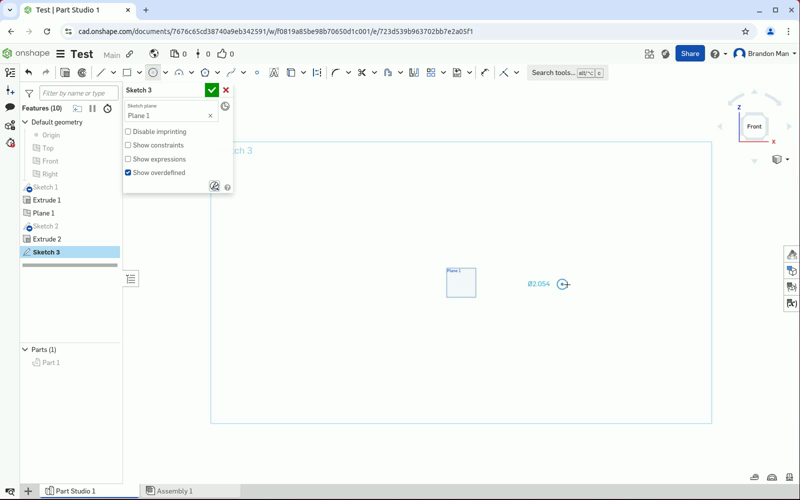
click(567, 284)
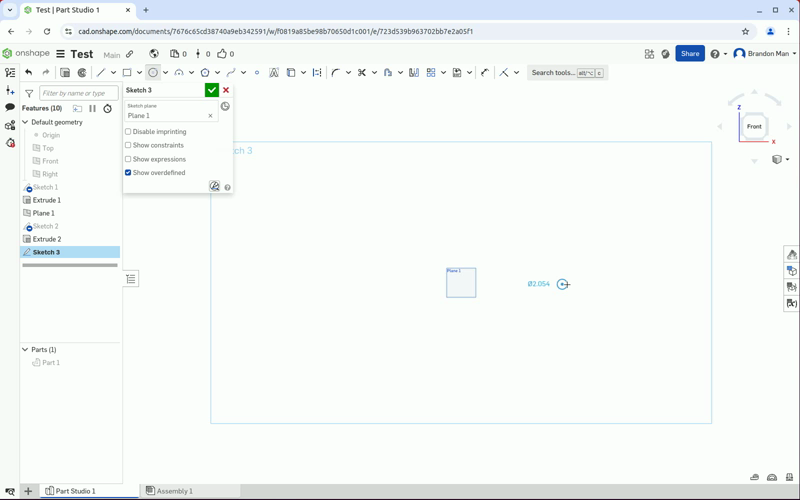
key(esc)
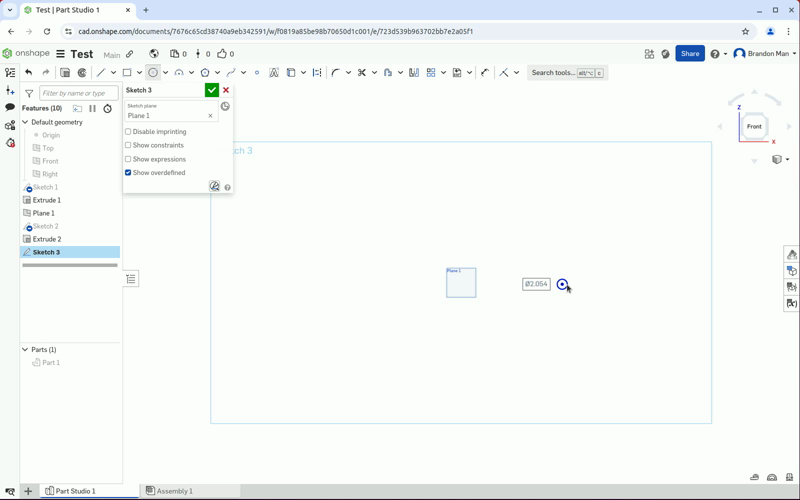
mouse_move(563, 288)
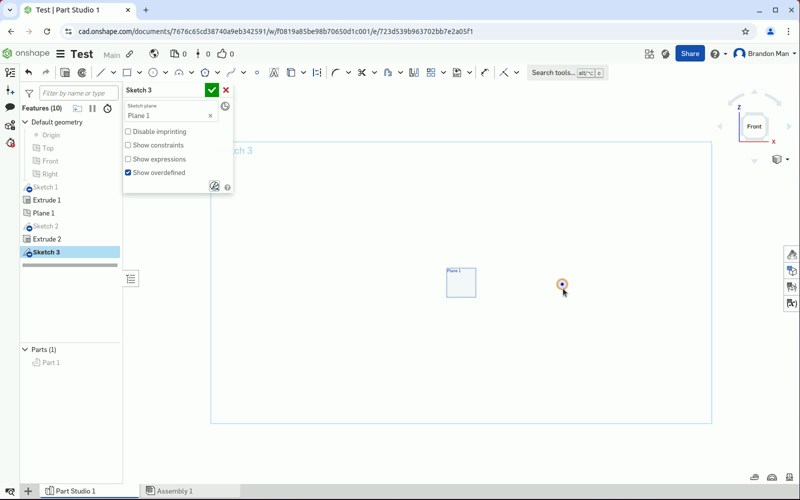
scroll(6)
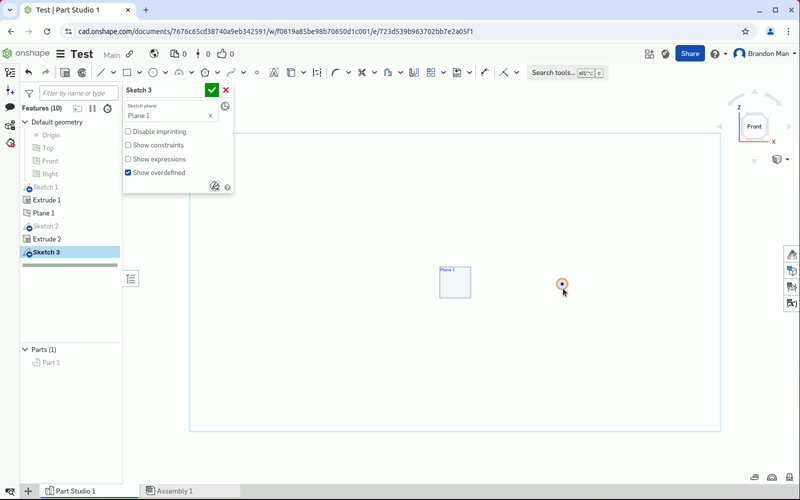
scroll(6)
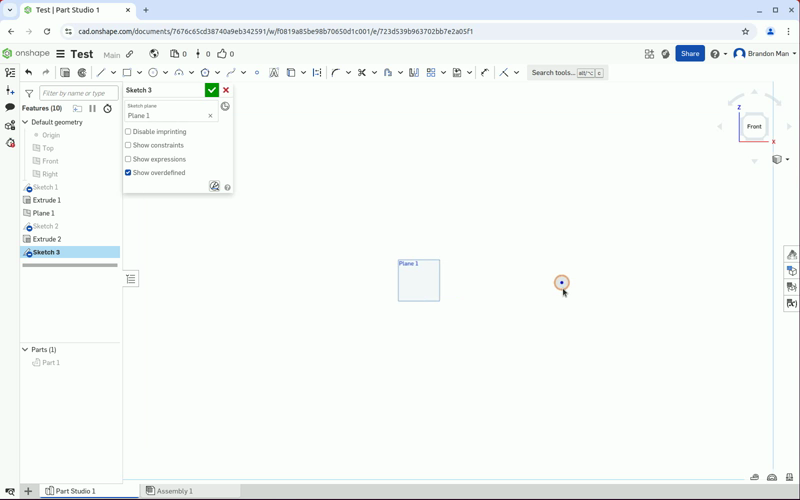
scroll(6)
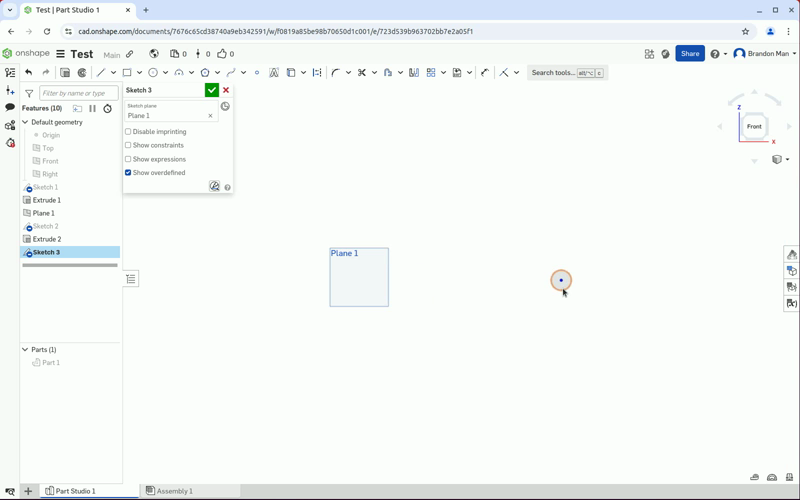
scroll(6)
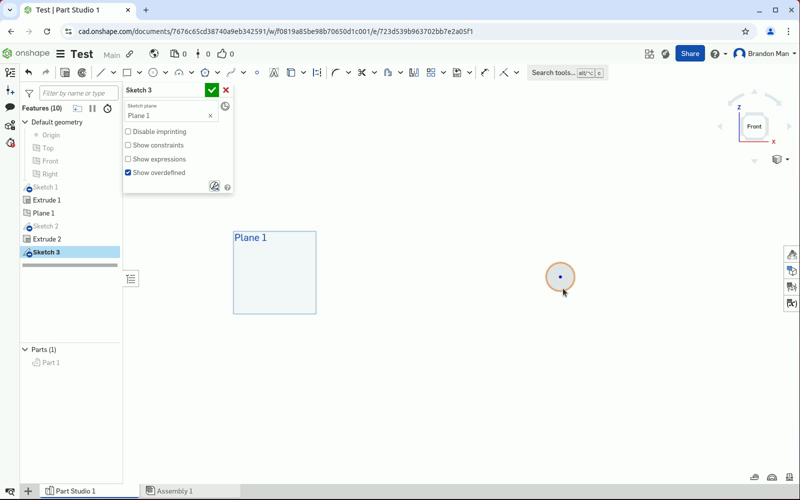
scroll(6)
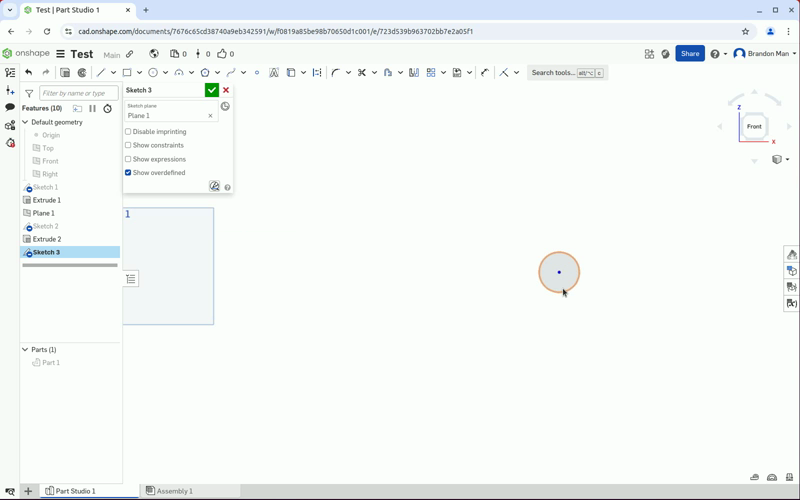
scroll(6)
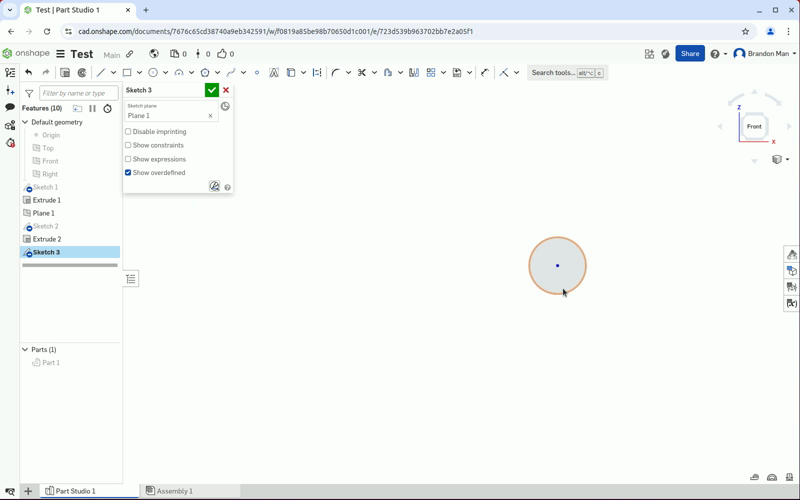
scroll(6)
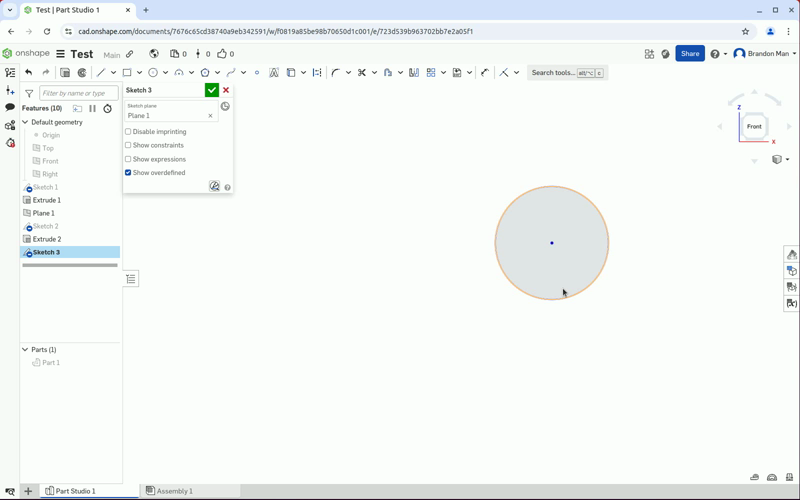
click(563, 288)
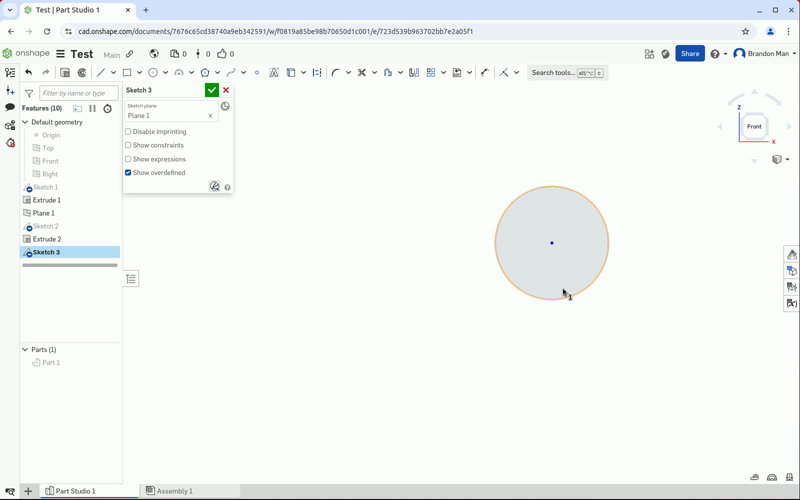
scroll(-6)
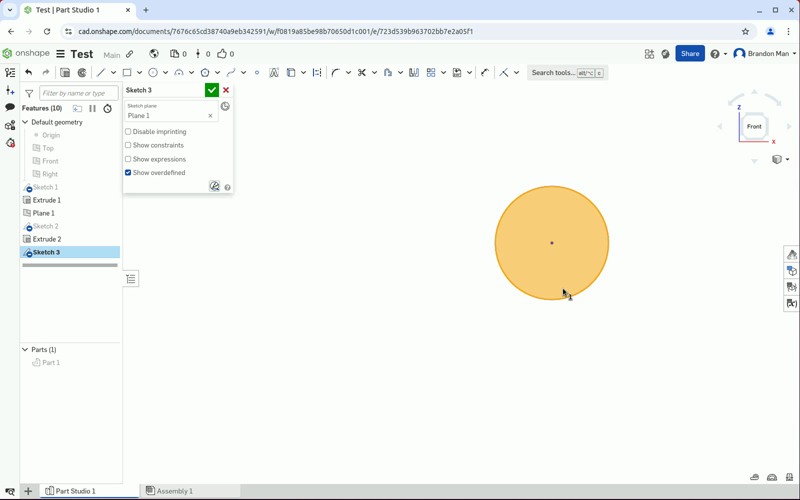
scroll(-6)
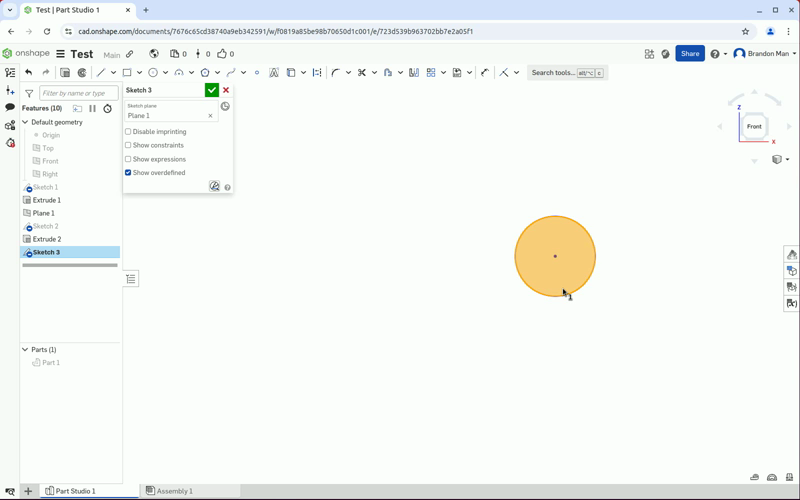
scroll(-6)
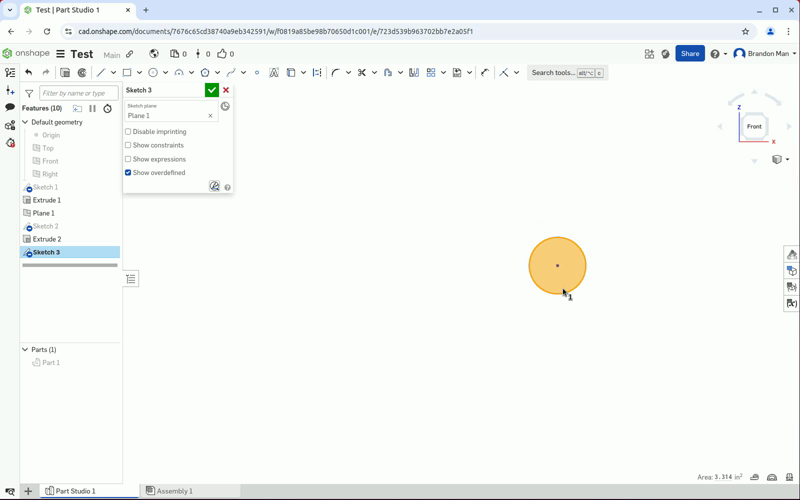
scroll(-6)
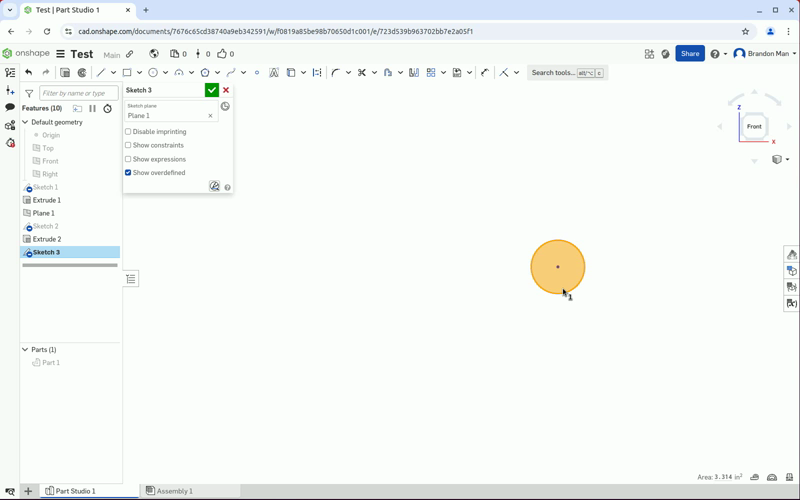
scroll(-6)
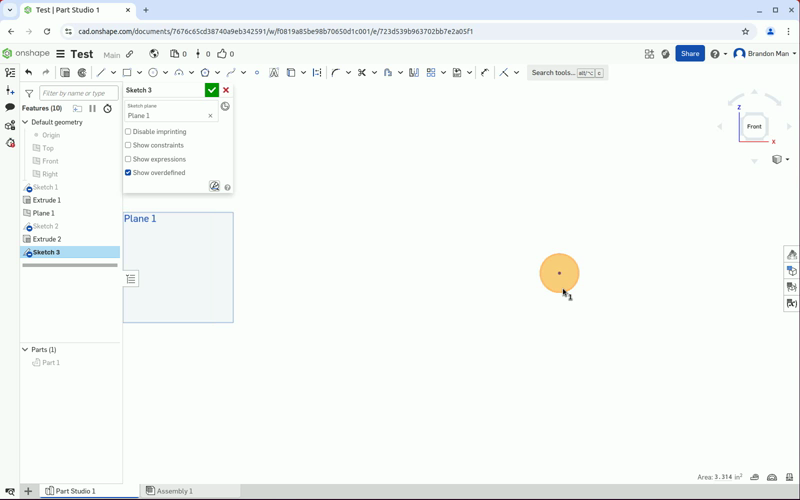
scroll(-6)
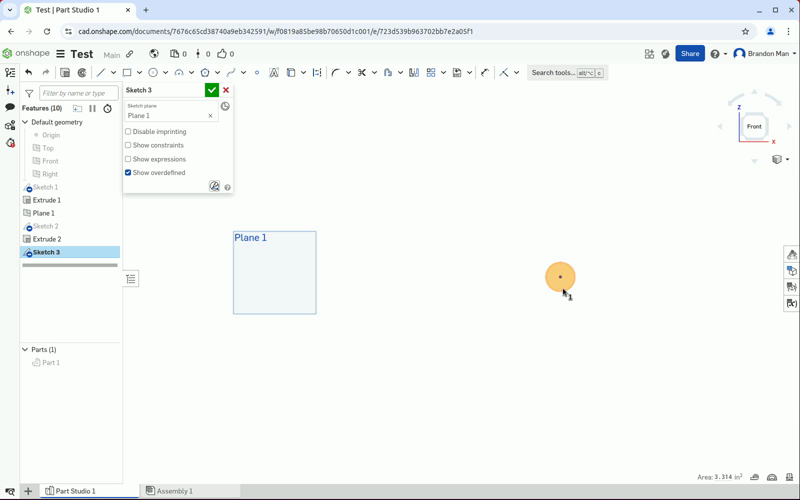
scroll(-6)
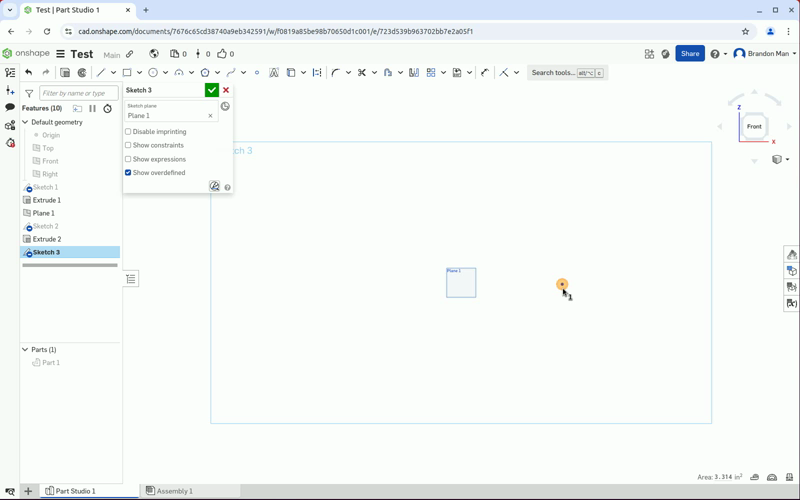
mouse_move(73, 352)
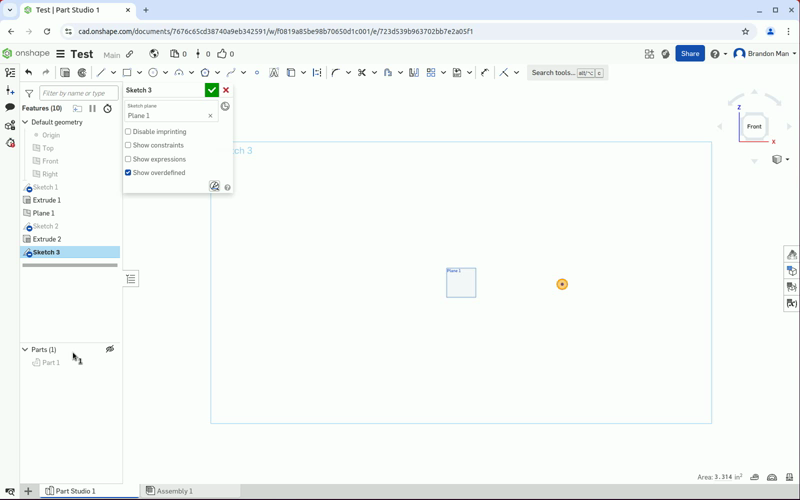
key(shift+y)
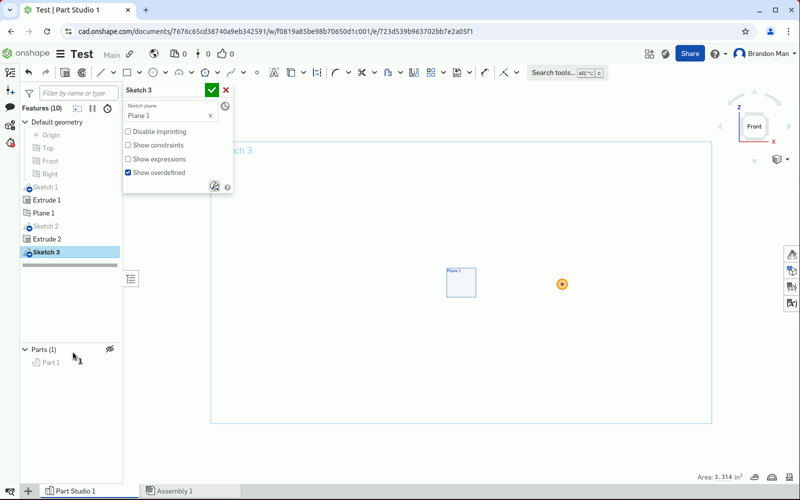
key(shift+e)
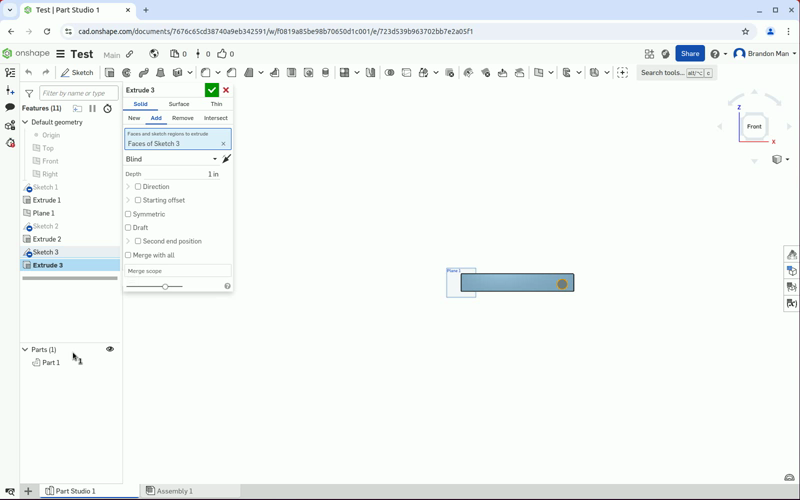
mouse_move(143, 106)
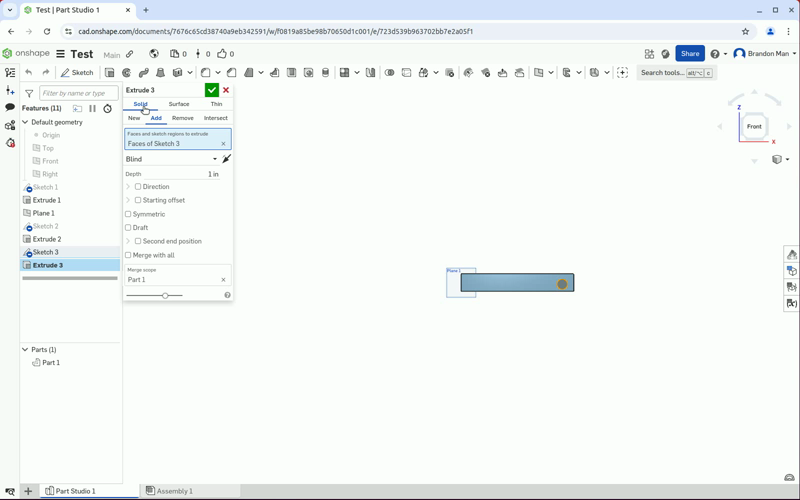
click(143, 106)
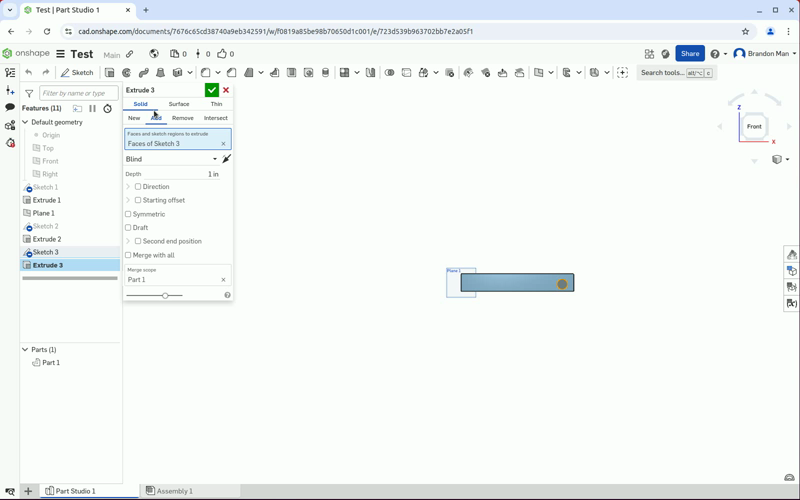
mouse_move(186, 120)
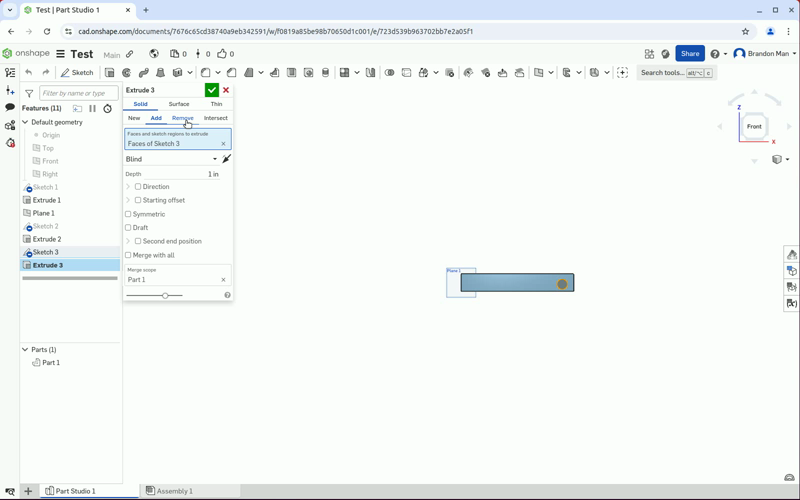
click(186, 120)
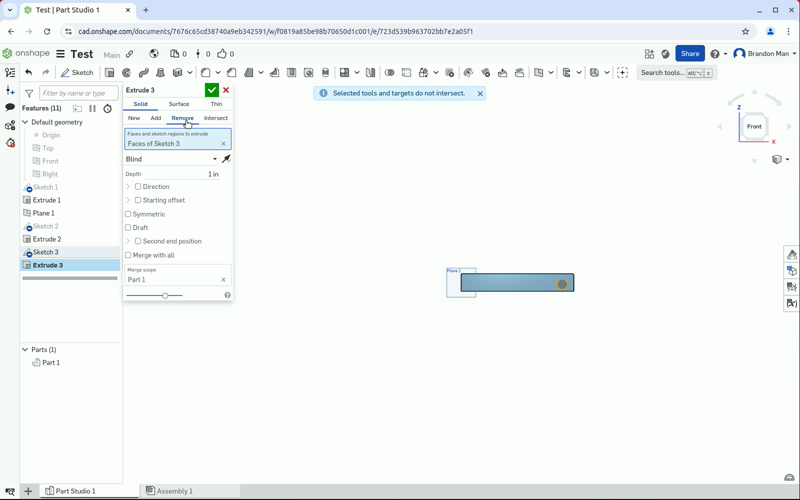
key(tab, 4)
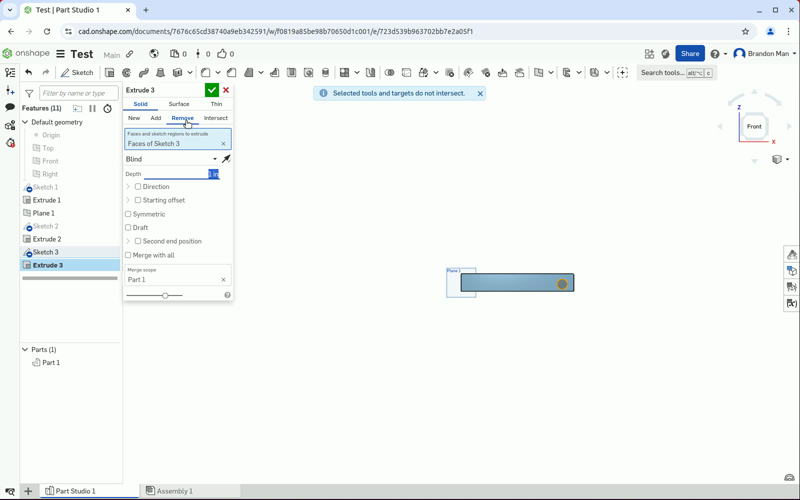
text(1.685)
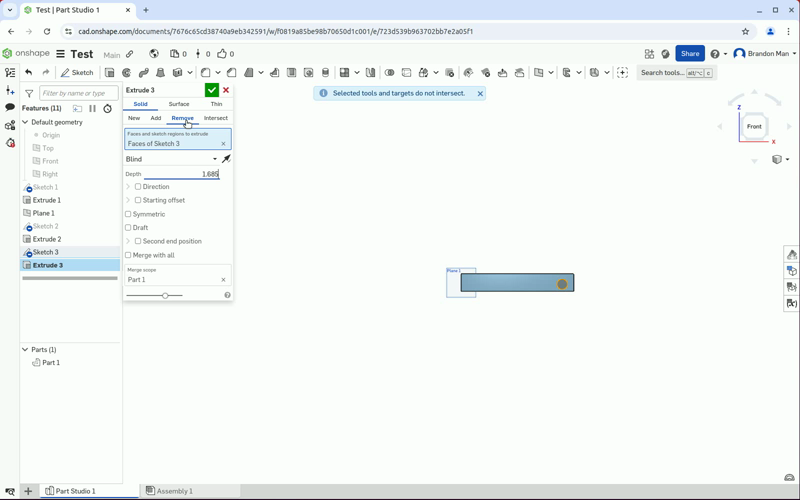
key(tab, 6)
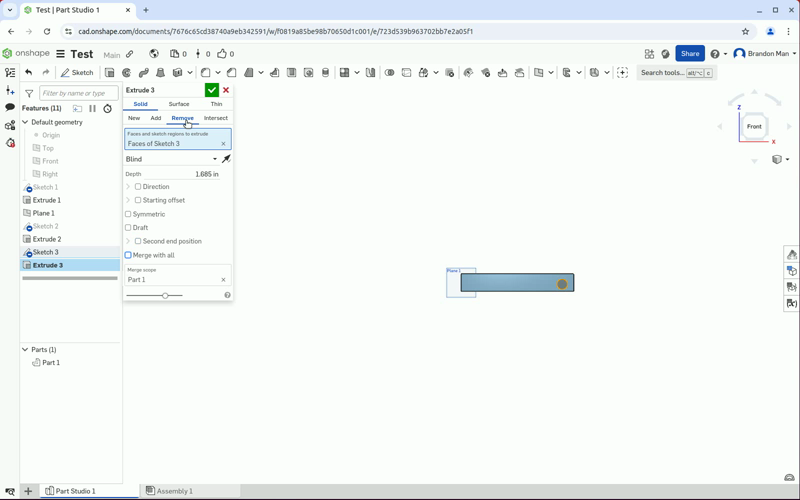
key(space)
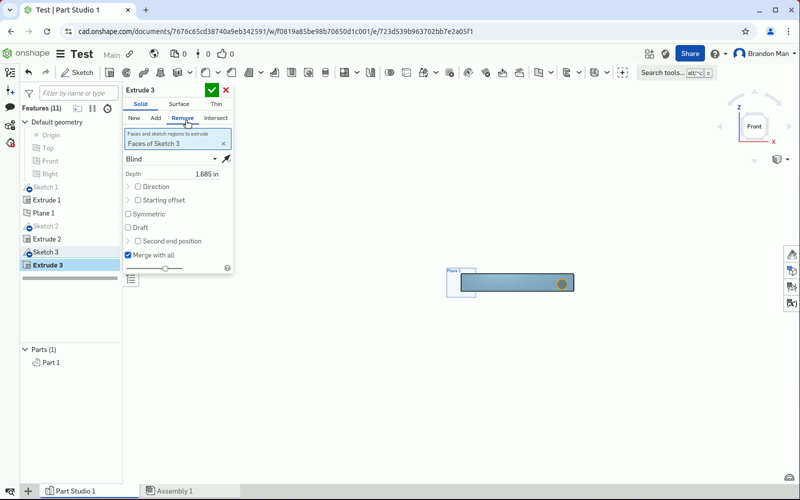
key(enter)
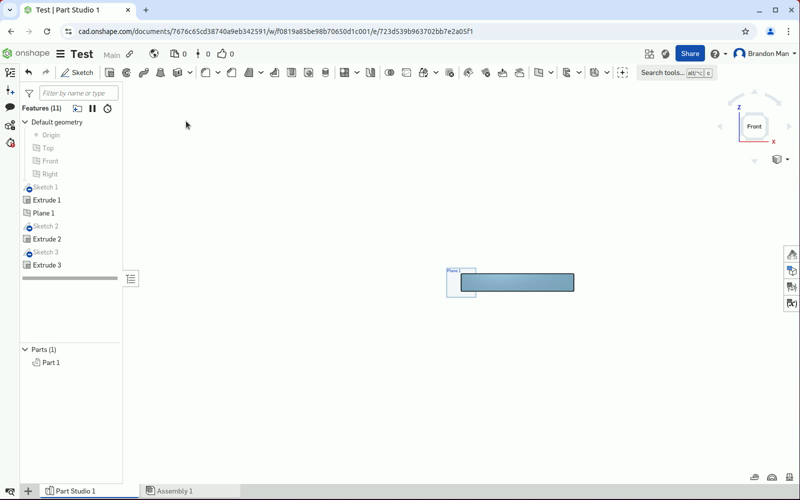
key(shift+h)
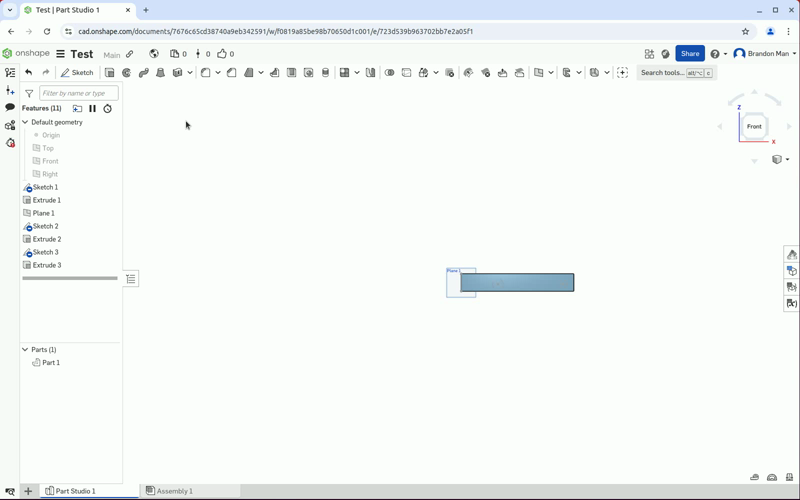
key(shift+h)
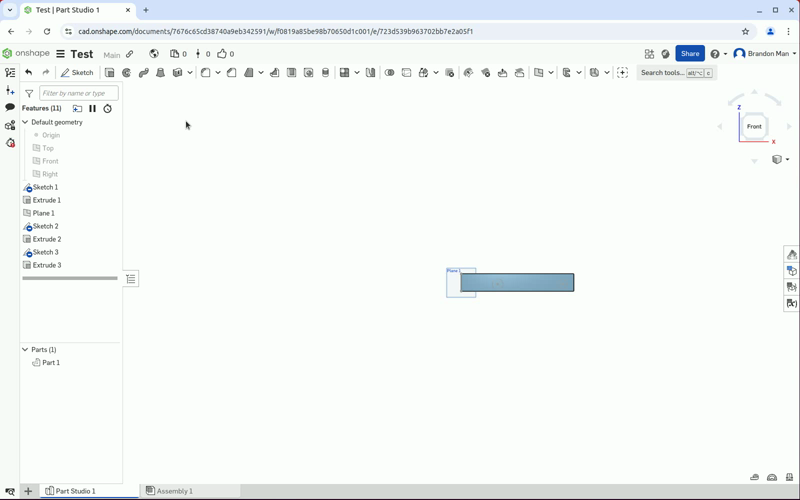
key(shift+7)
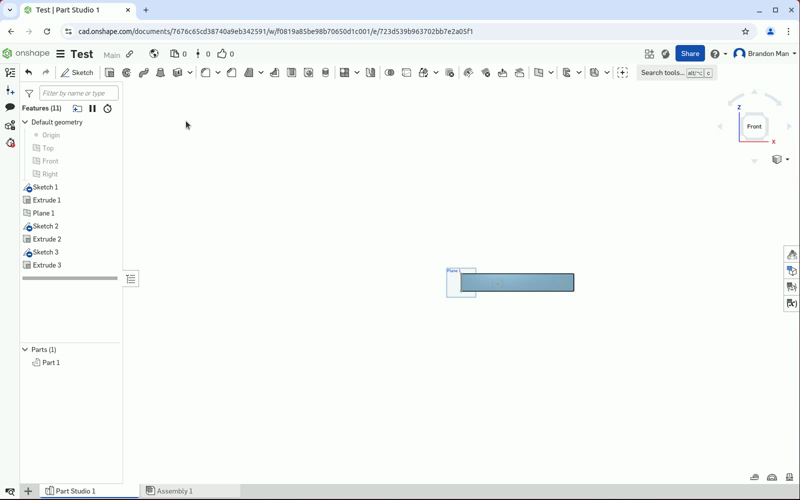
key(left, 2)
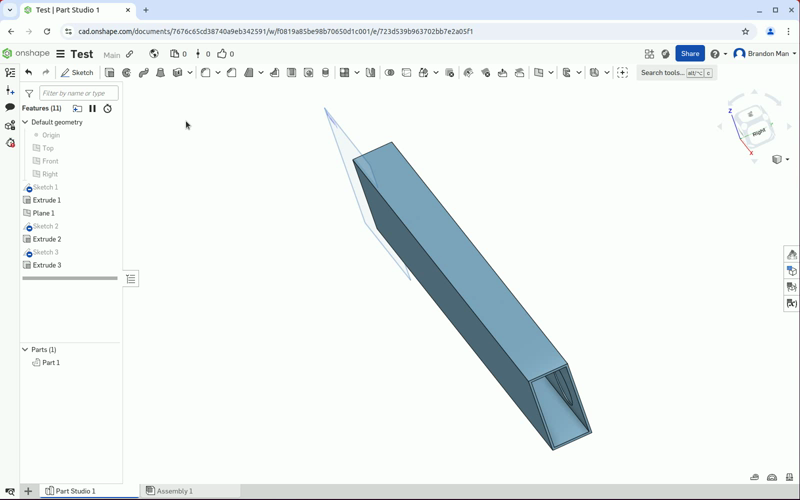
key(down, 2)
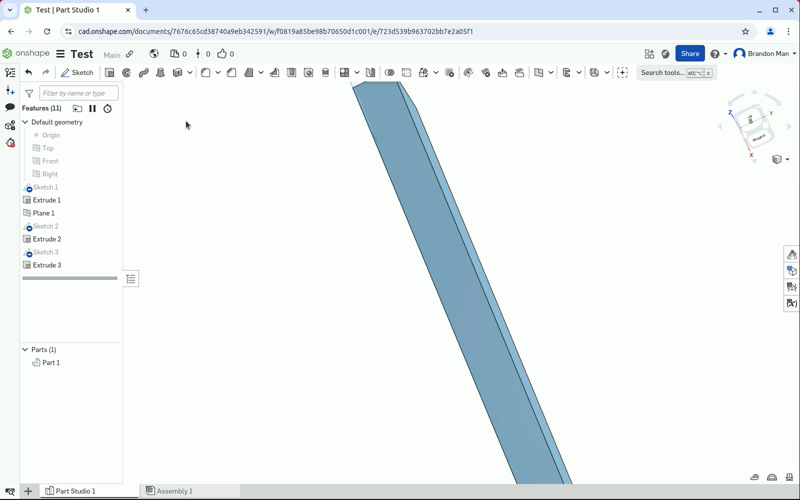
key(up, 2)
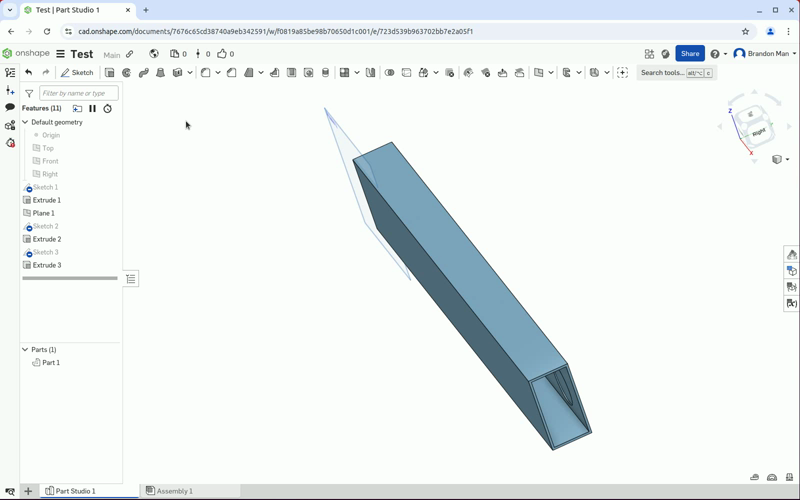
key(right, 2)
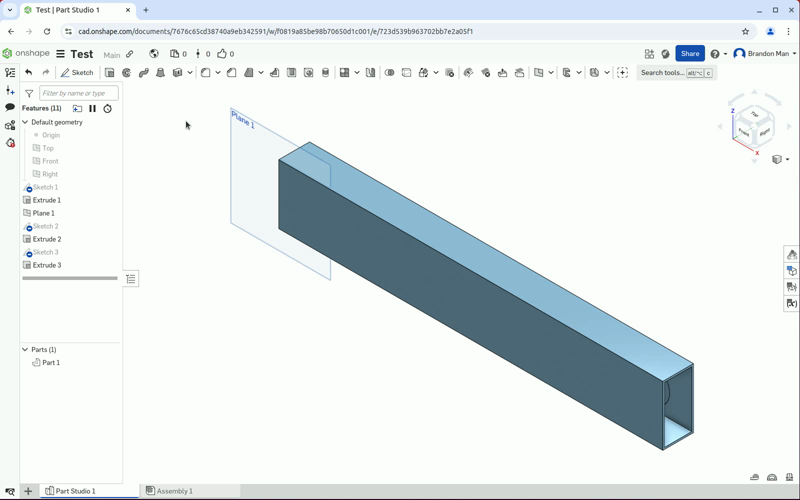
mouse_move(73, 189)
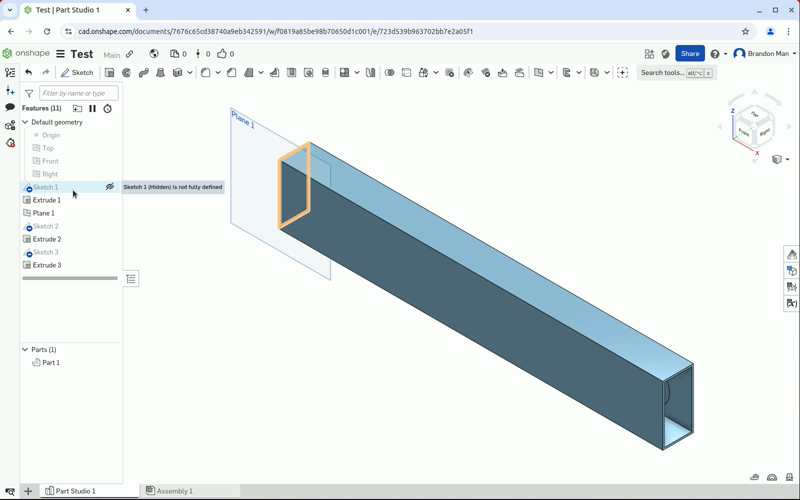
click(73, 189)